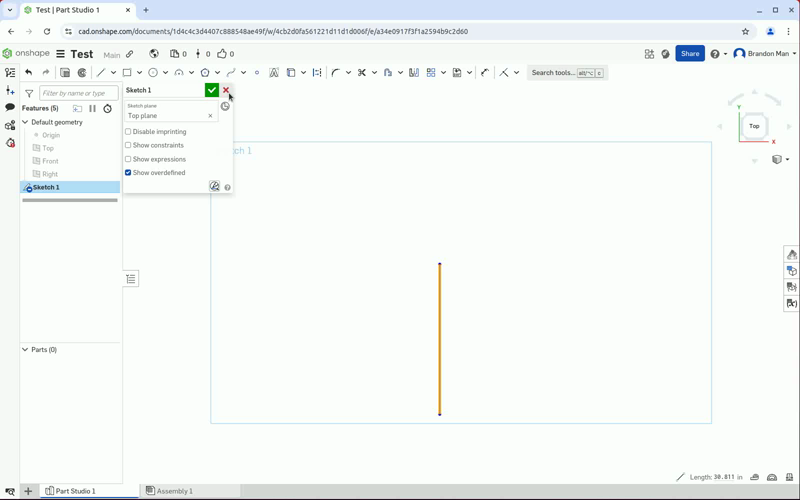
key(shift+h)
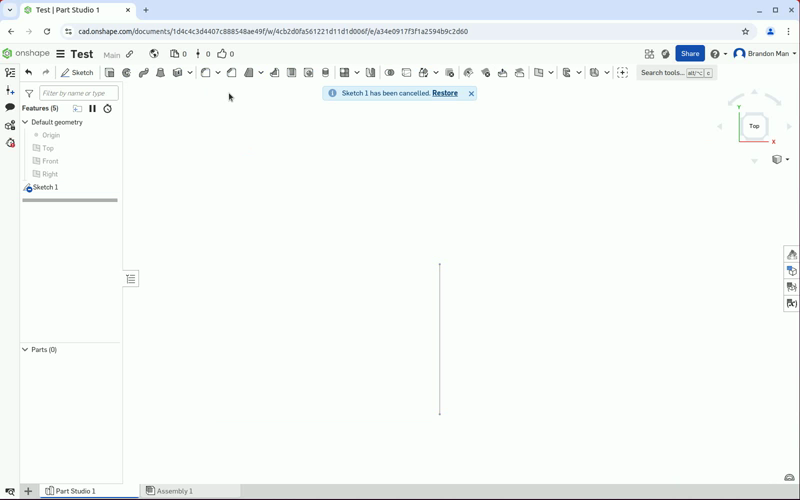
key(shift+s)
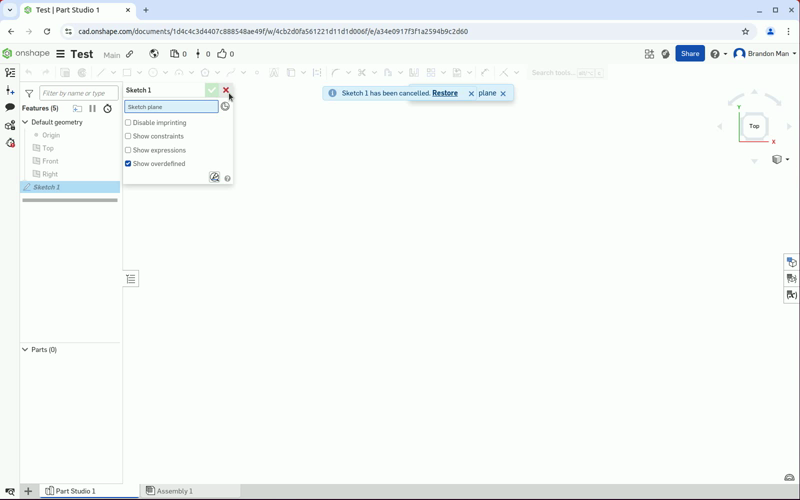
mouse_move(73, 150)
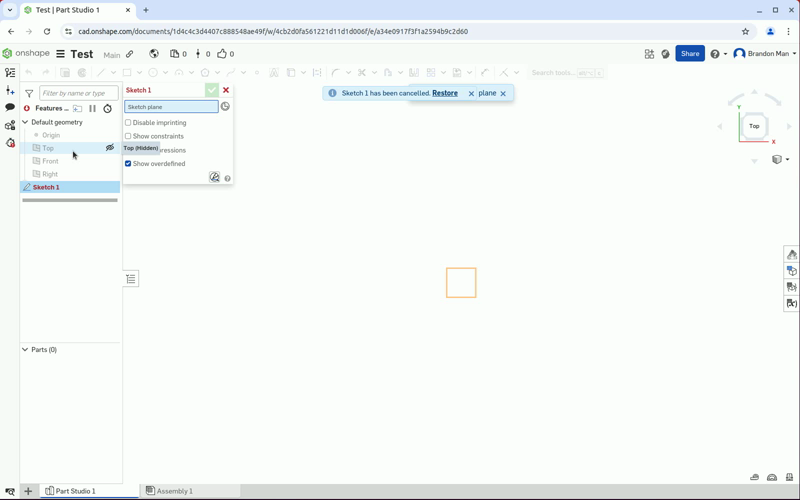
click(73, 150)
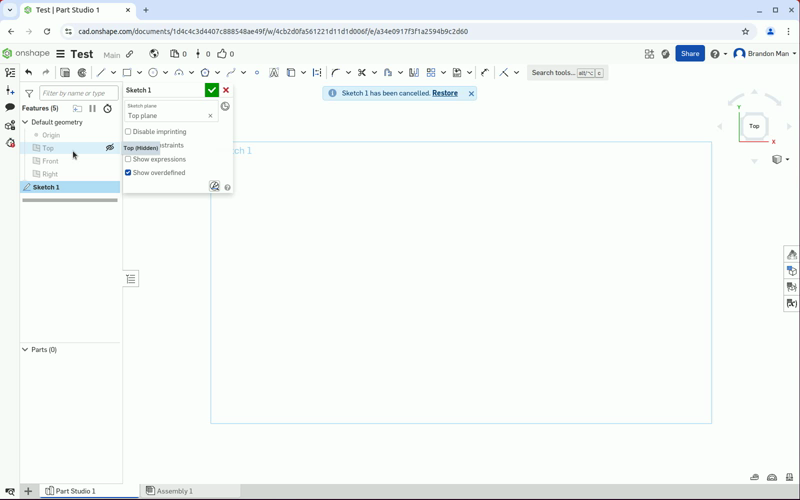
mouse_move(73, 352)
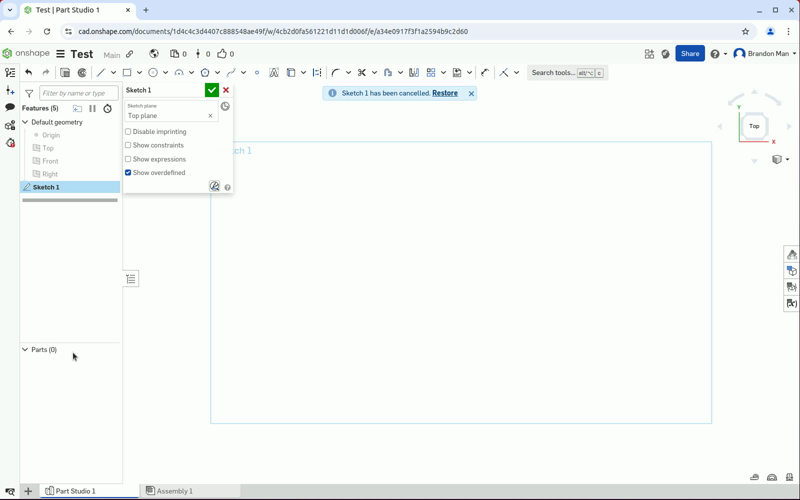
key(y)
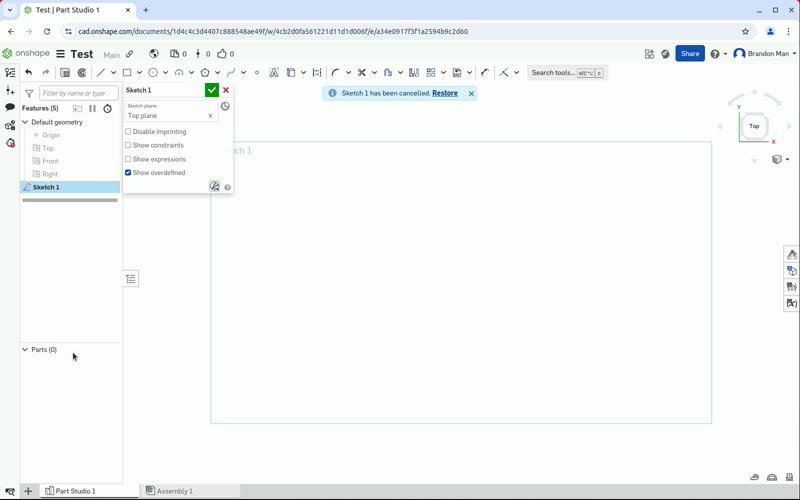
key(a)
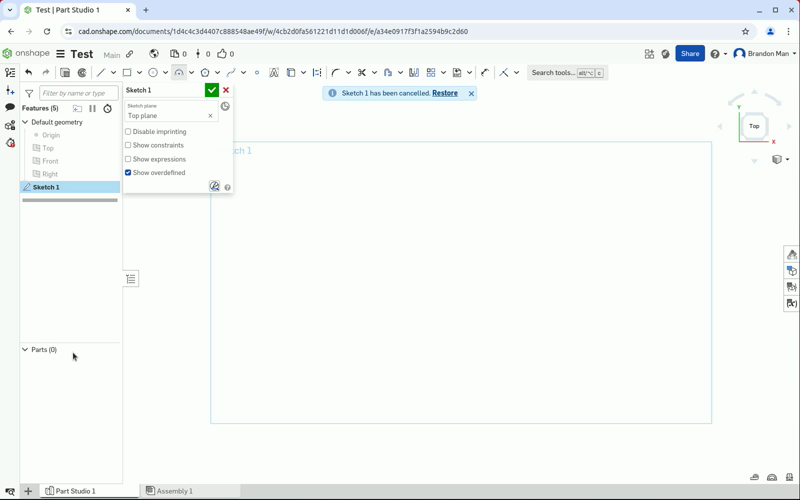
key_down(shift)
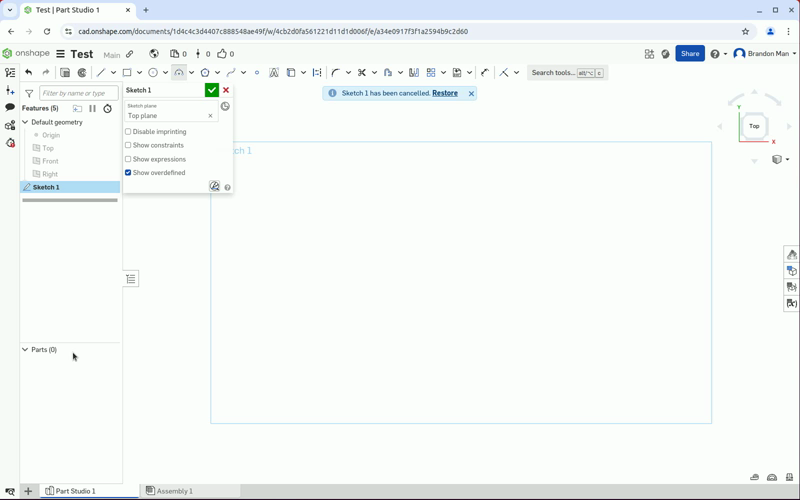
mouse_move(444, 357)
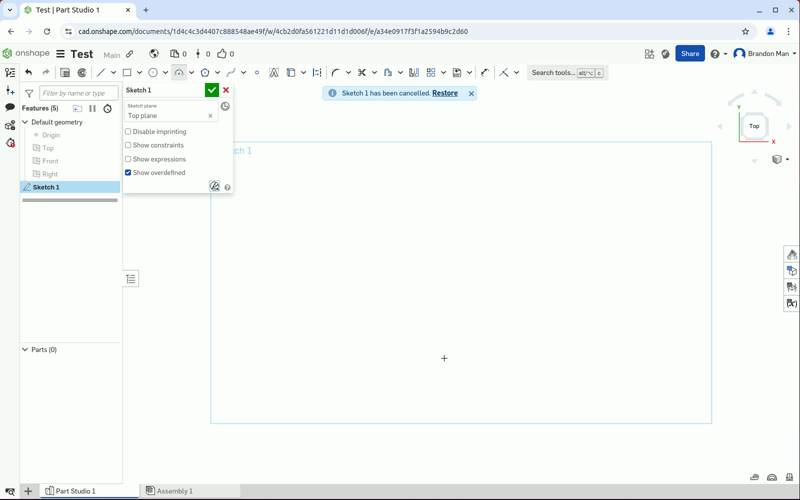
click(444, 357)
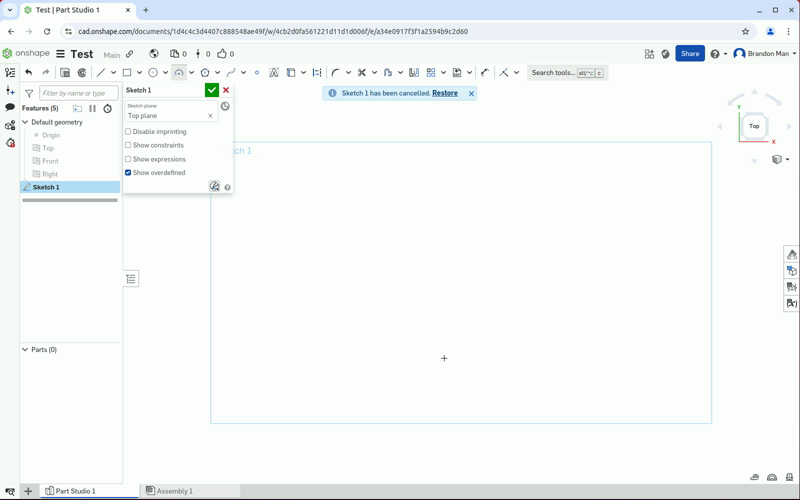
key_up(shift)
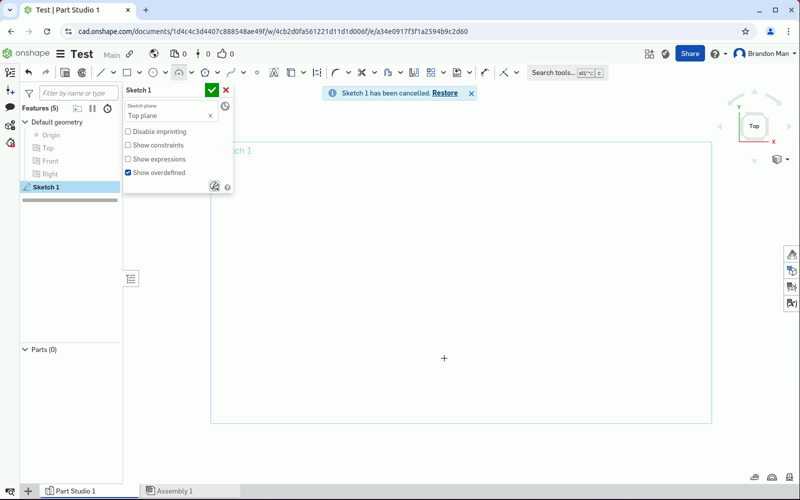
key_down(shift)
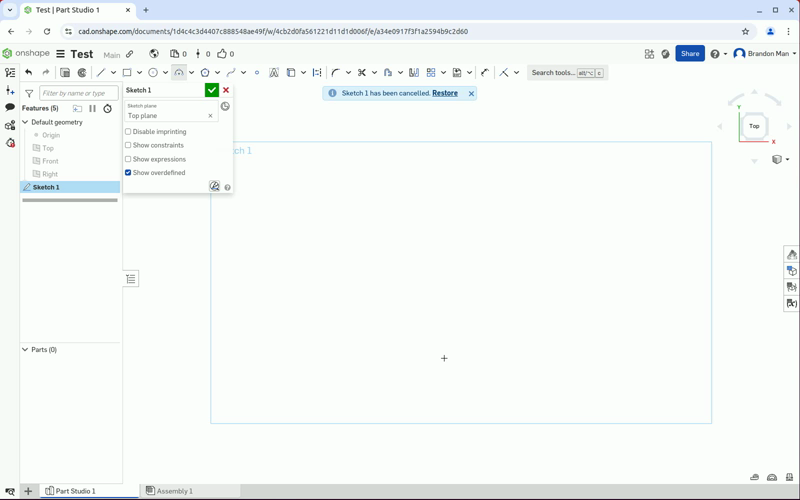
mouse_move(461, 350)
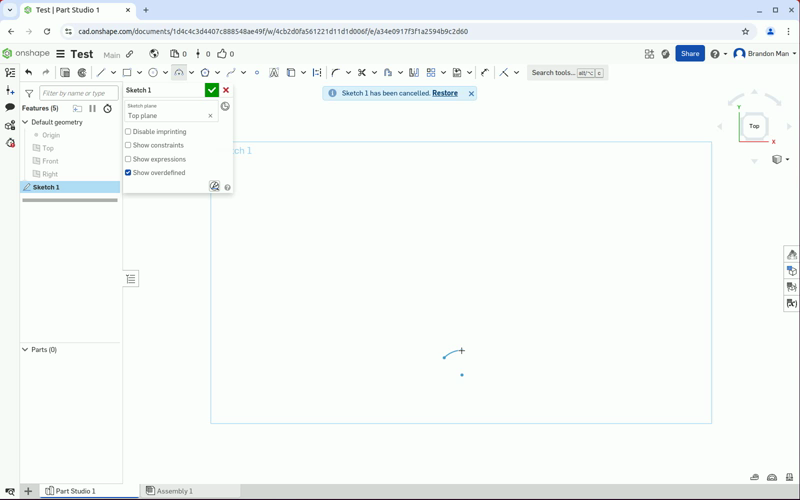
click(461, 350)
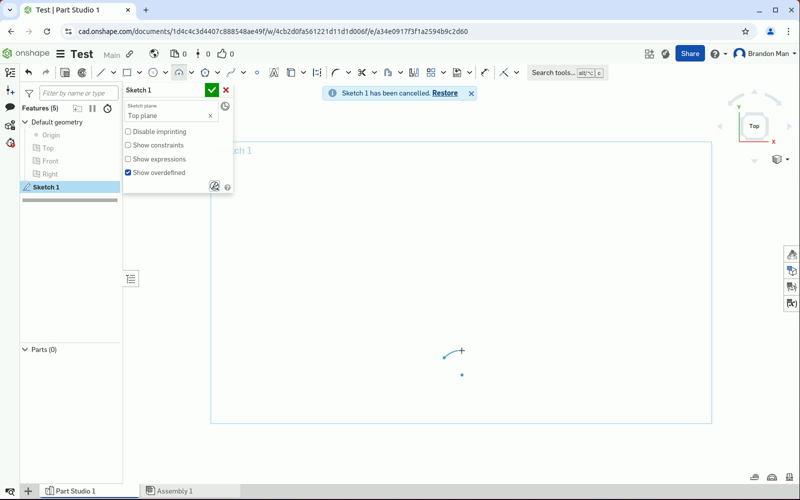
mouse_move(452, 352)
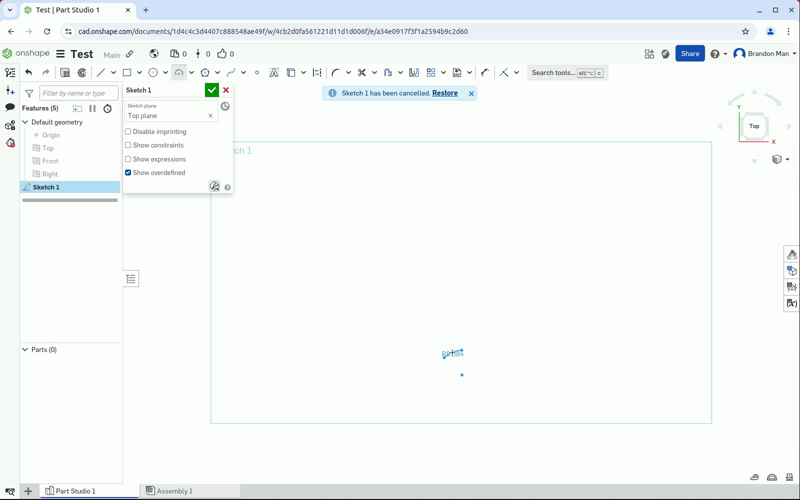
click(452, 352)
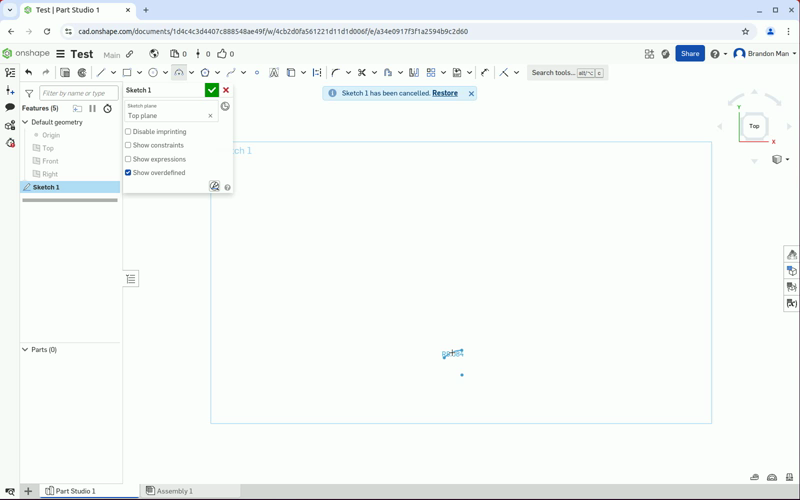
key_up(shift)
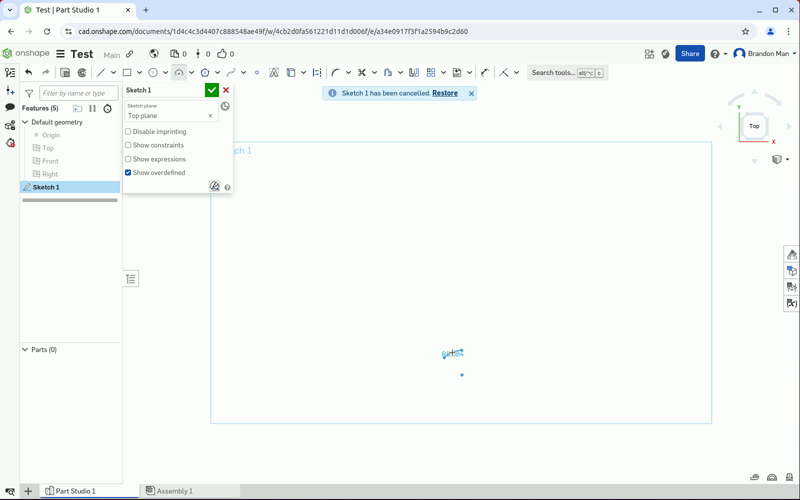
key(esc)
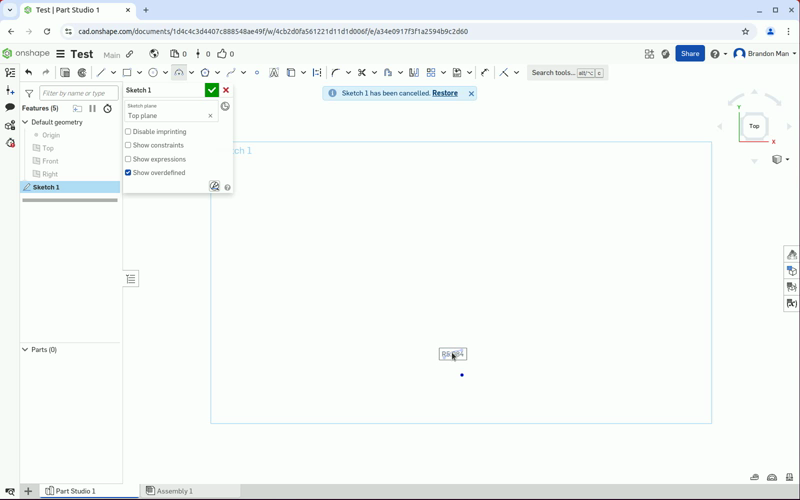
key(l)
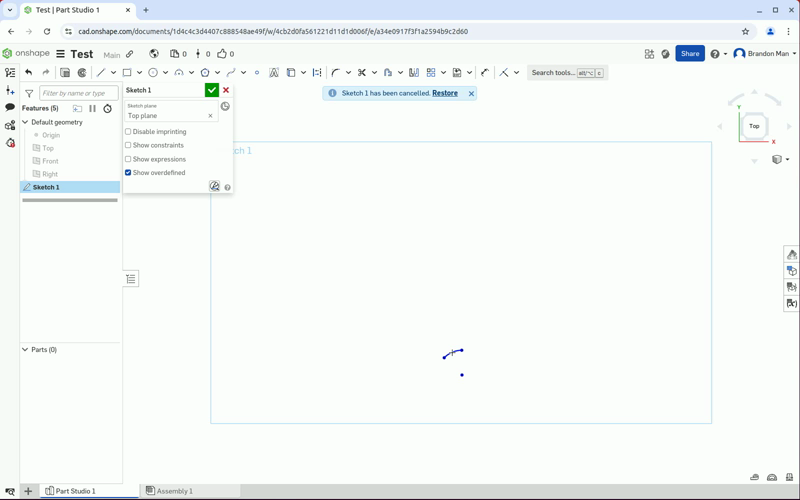
mouse_move(461, 350)
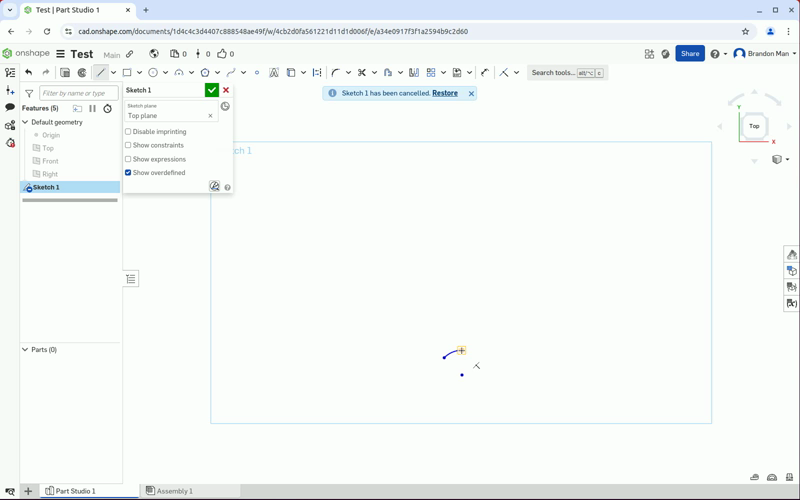
click(461, 350)
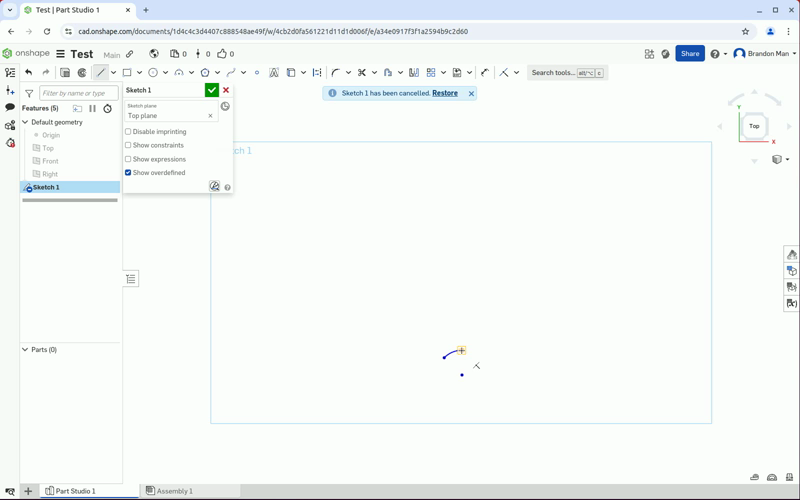
key_down(shift)
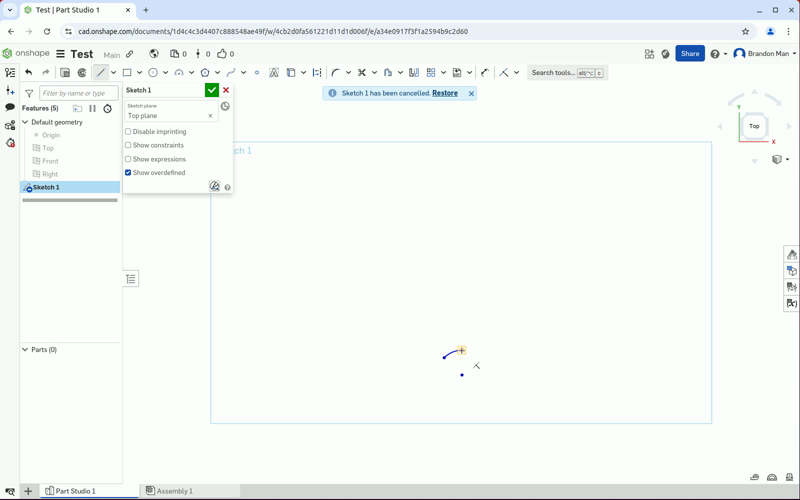
mouse_move(461, 282)
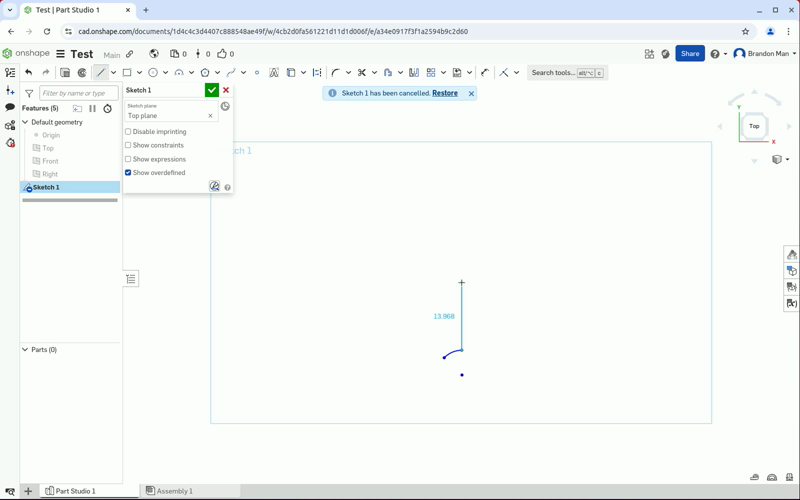
click(461, 282)
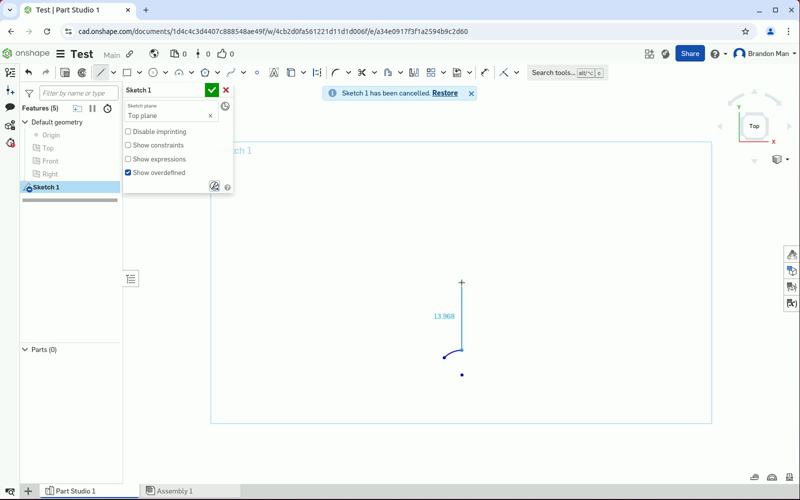
key_up(shift)
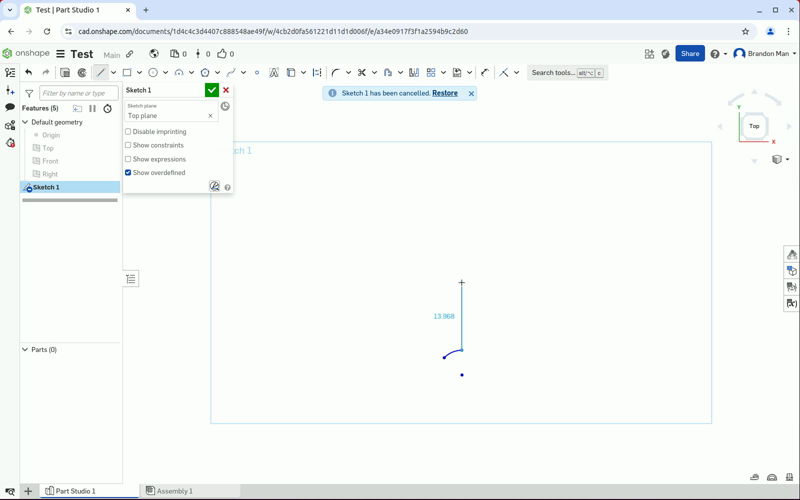
key_down(shift)
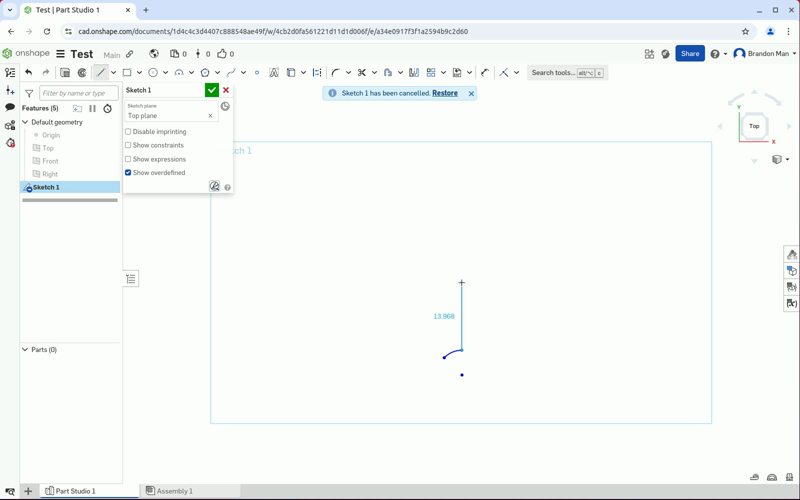
mouse_move(461, 216)
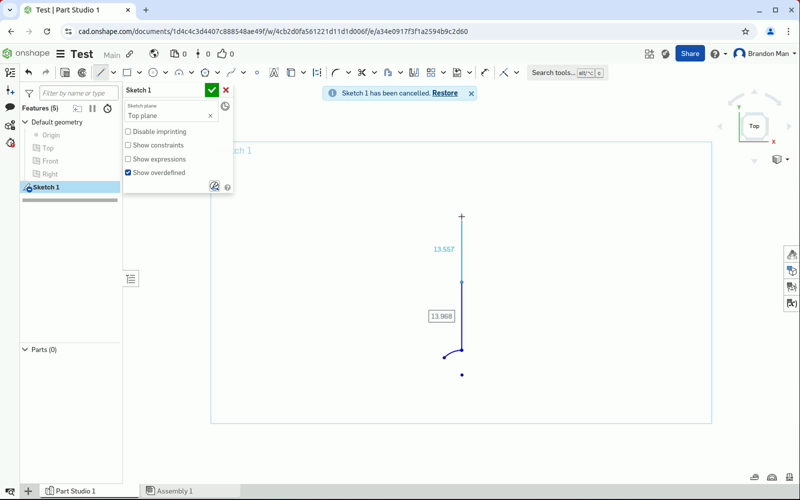
click(461, 216)
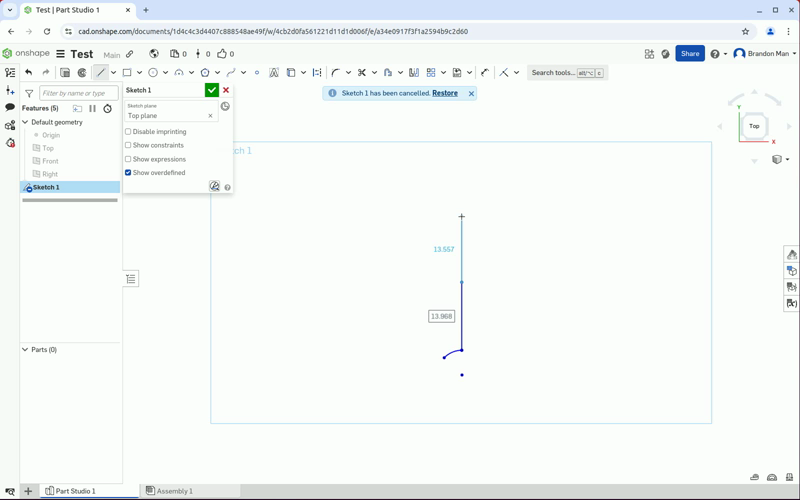
key_up(shift)
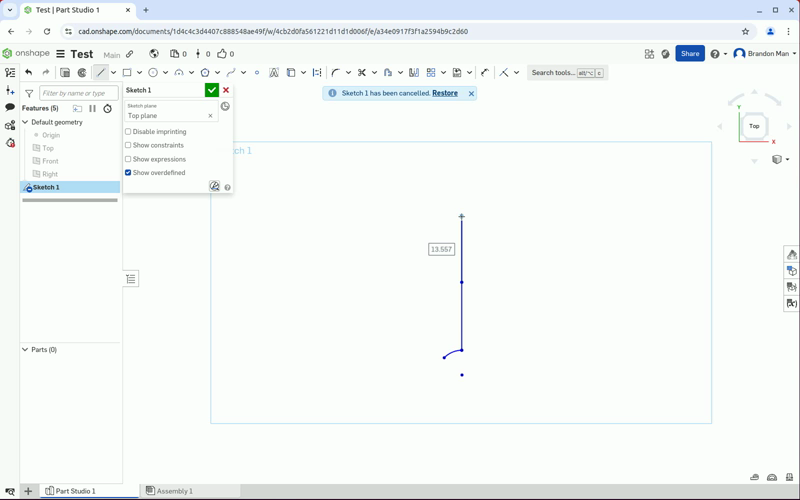
key(esc)
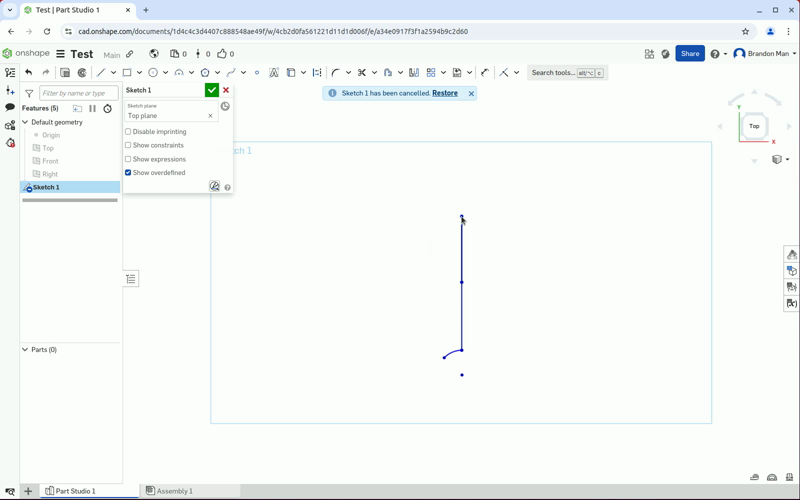
key(a)
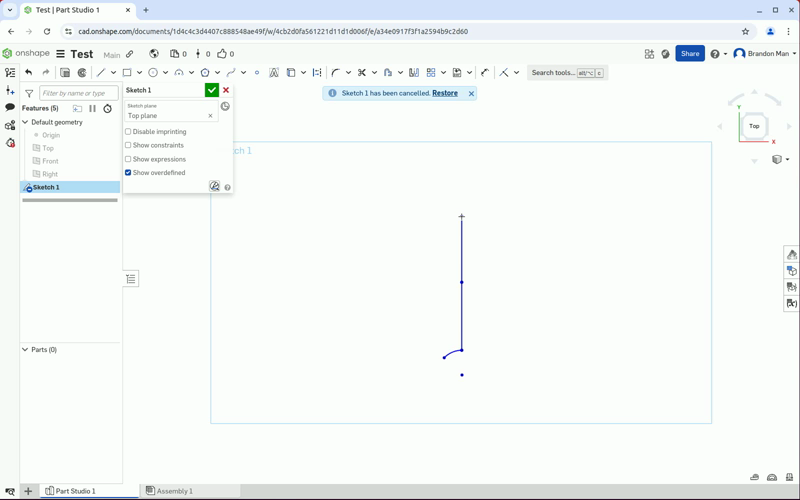
mouse_move(461, 216)
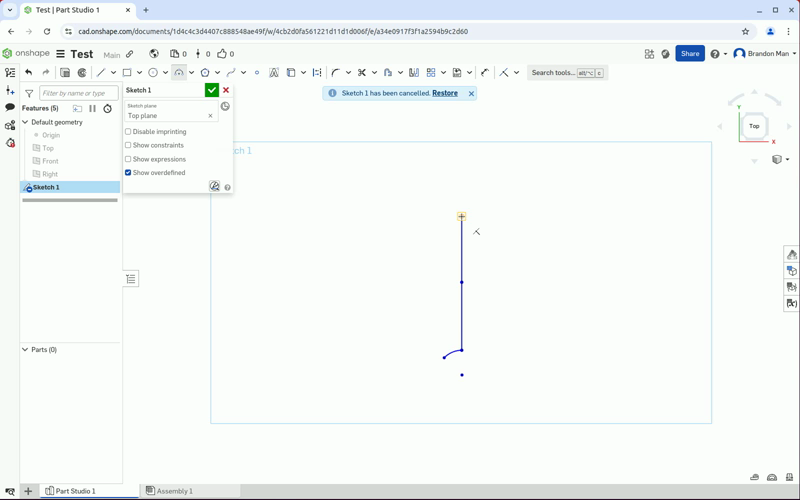
click(461, 216)
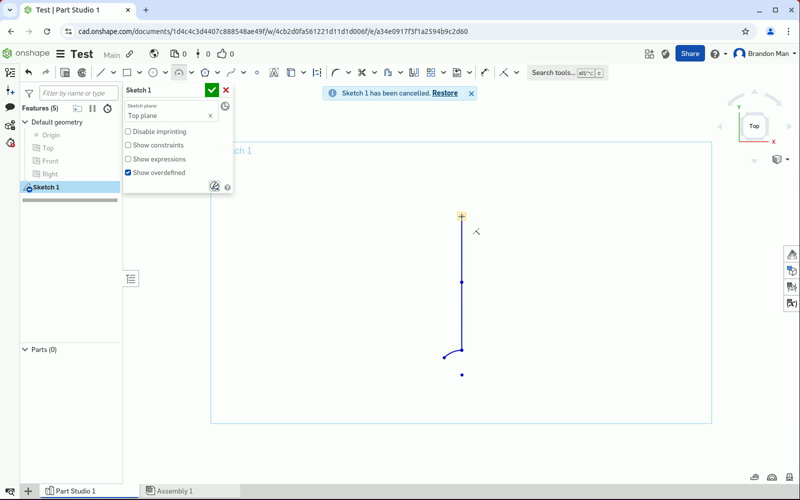
key_down(shift)
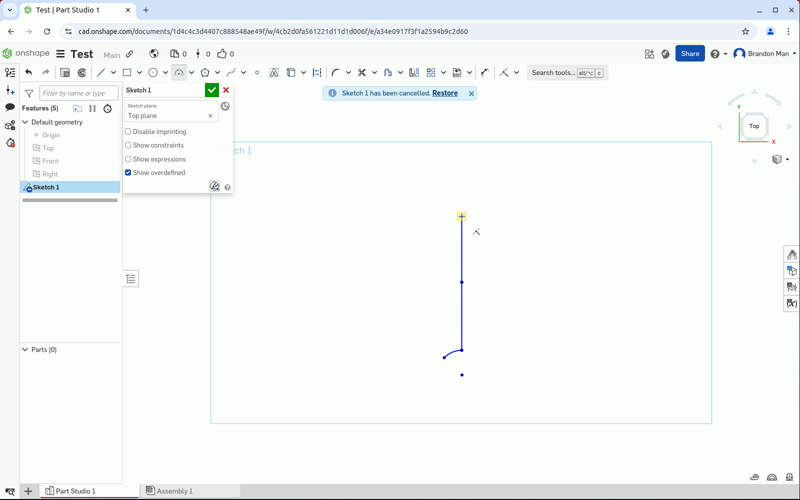
mouse_move(444, 208)
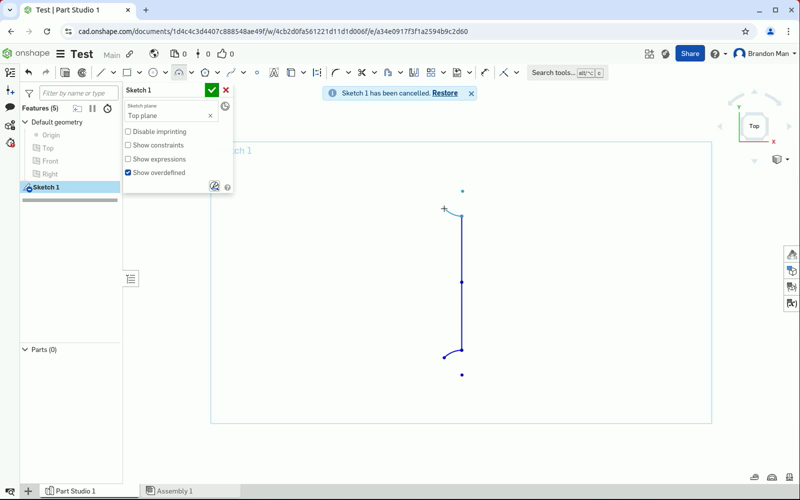
click(444, 208)
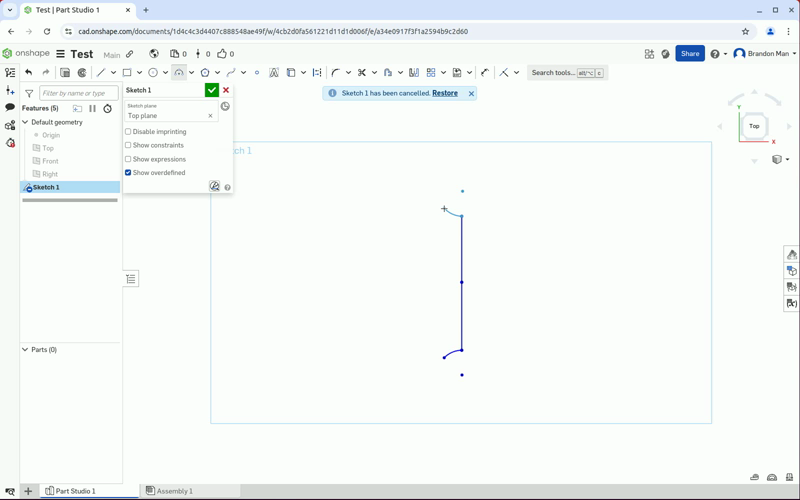
mouse_move(452, 214)
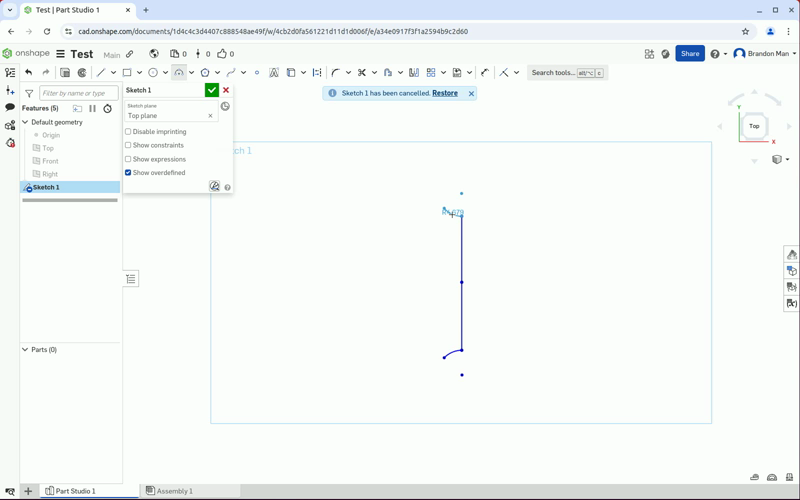
click(452, 214)
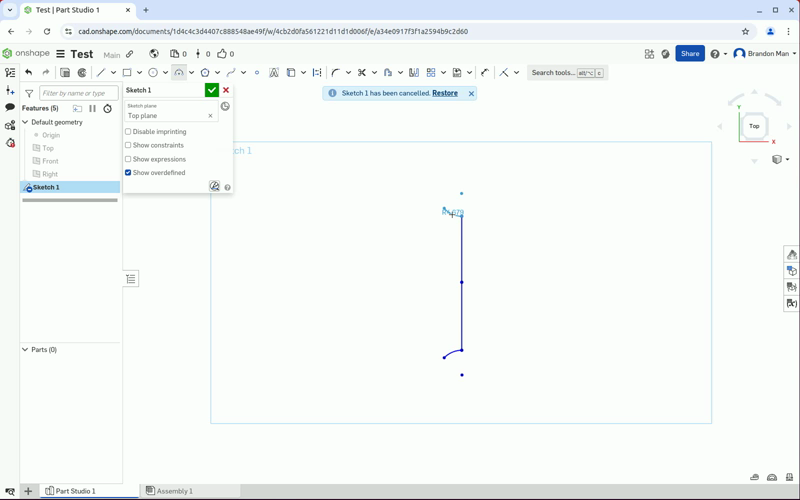
key_up(shift)
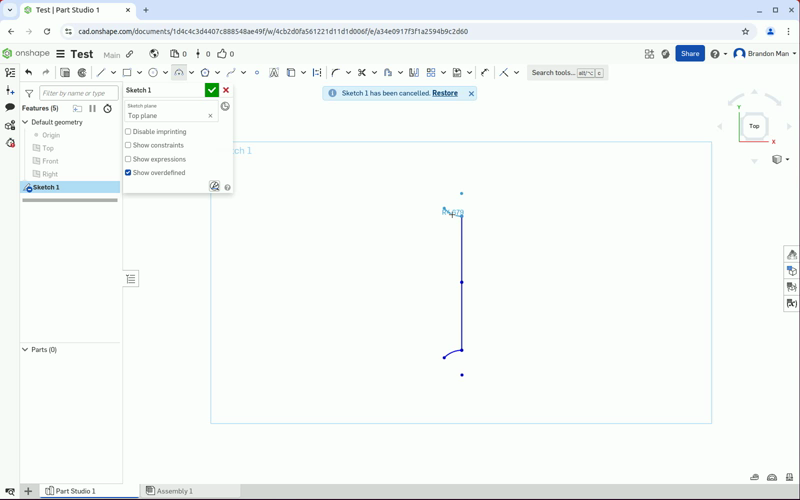
key(esc)
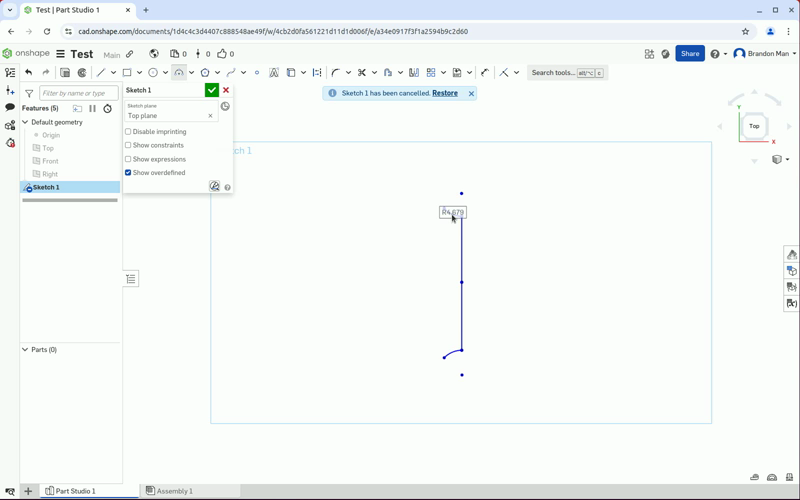
key(l)
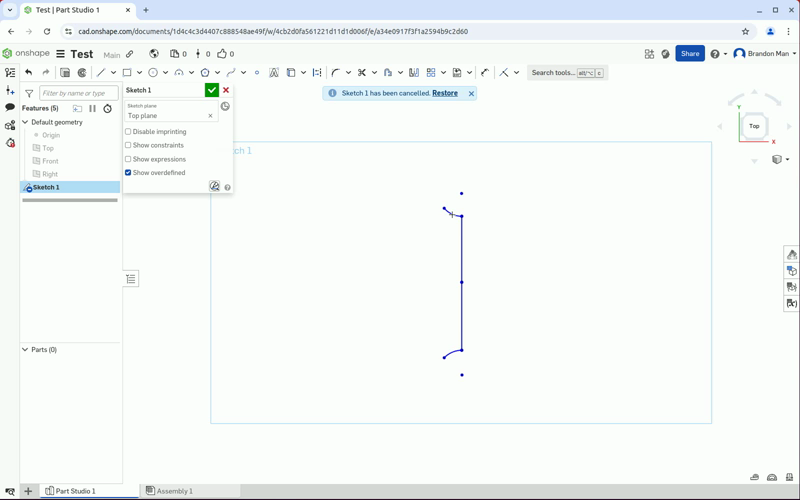
mouse_move(444, 208)
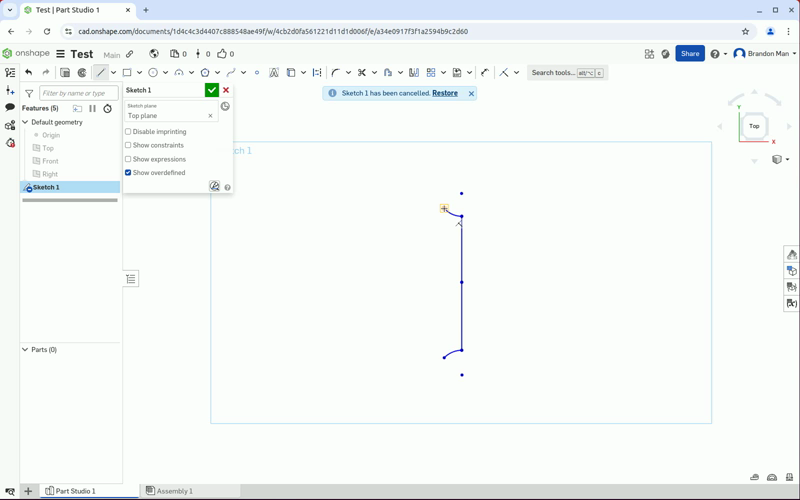
click(444, 208)
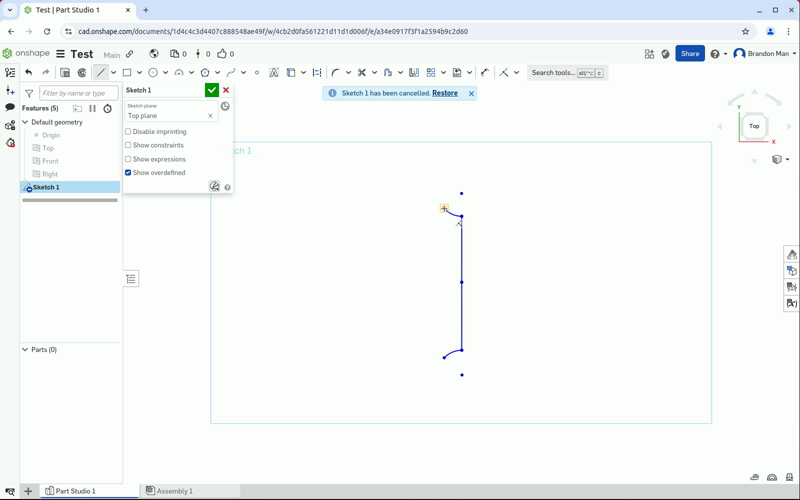
key_down(shift)
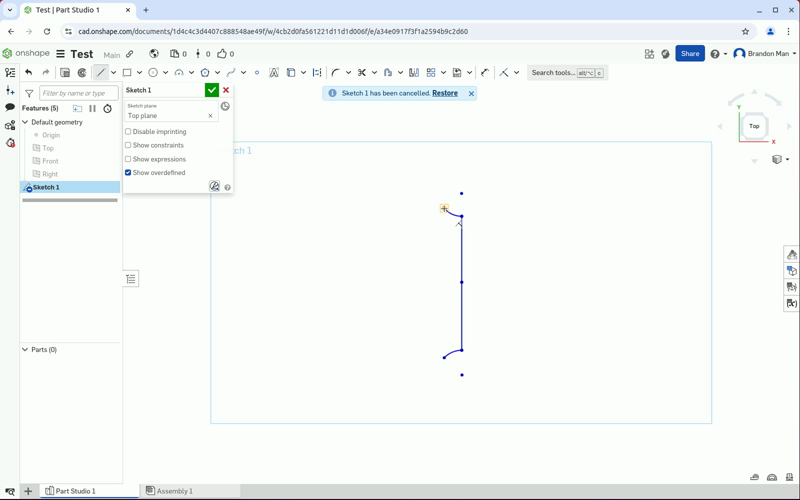
mouse_move(444, 357)
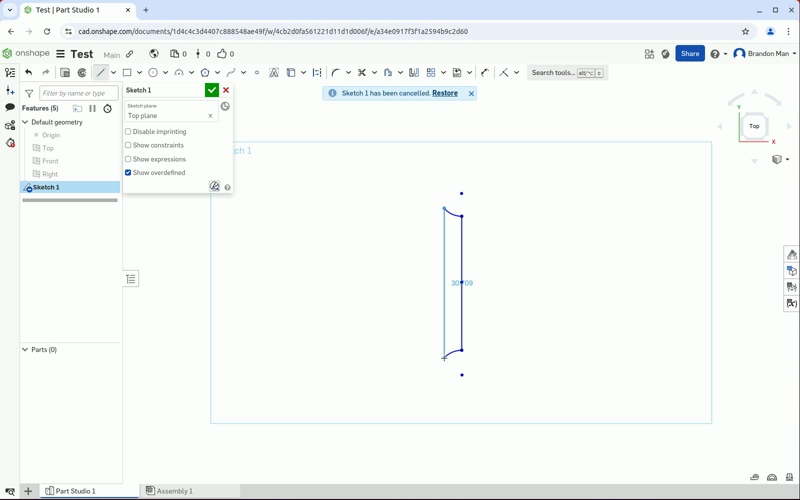
key_up(shift)
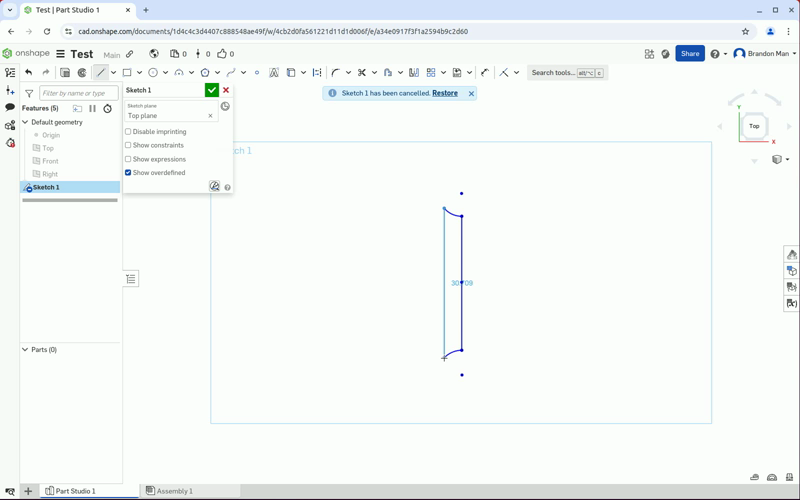
click(444, 357)
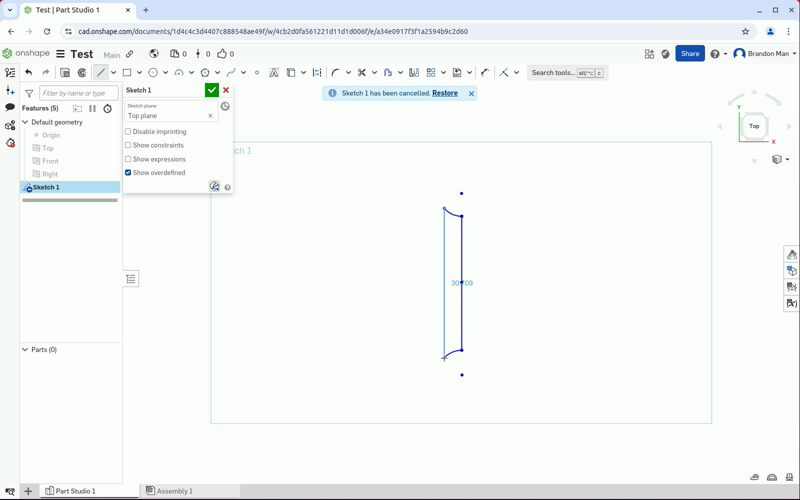
key(esc)
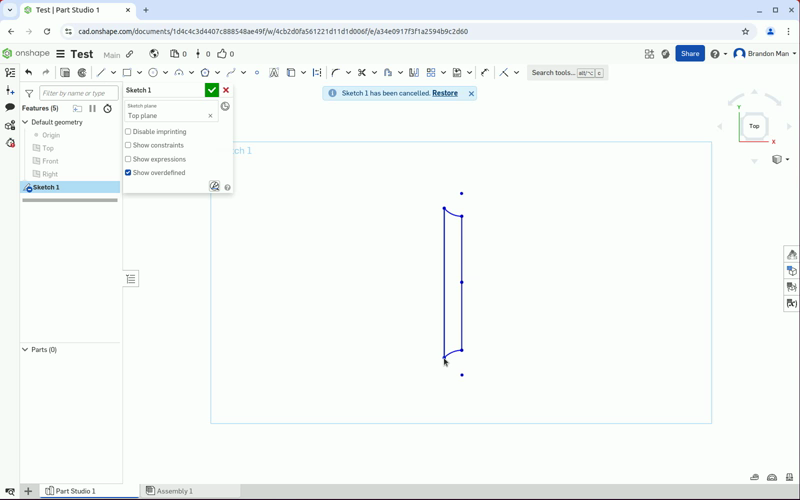
mouse_move(450, 231)
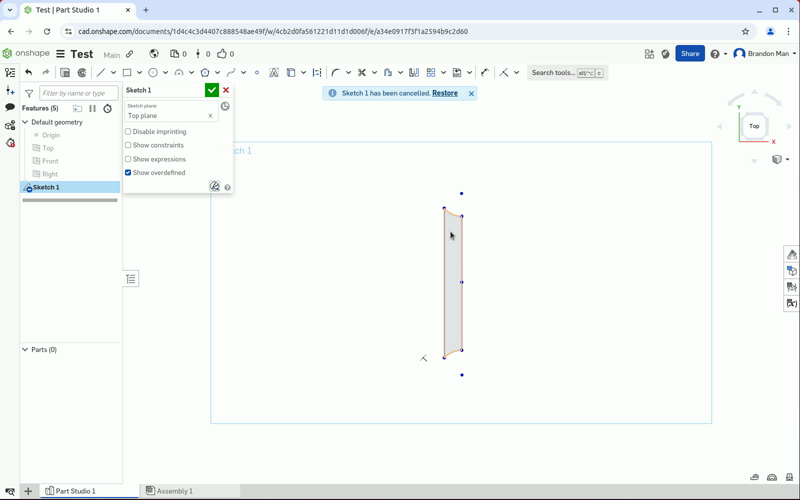
click(450, 231)
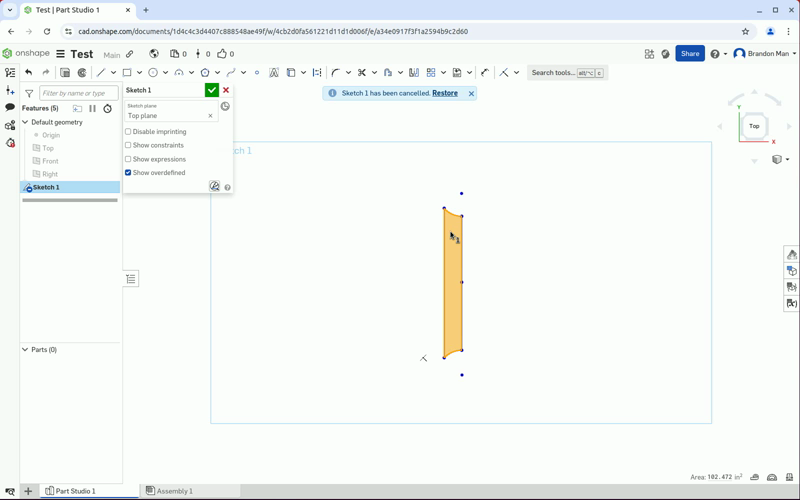
mouse_move(73, 352)
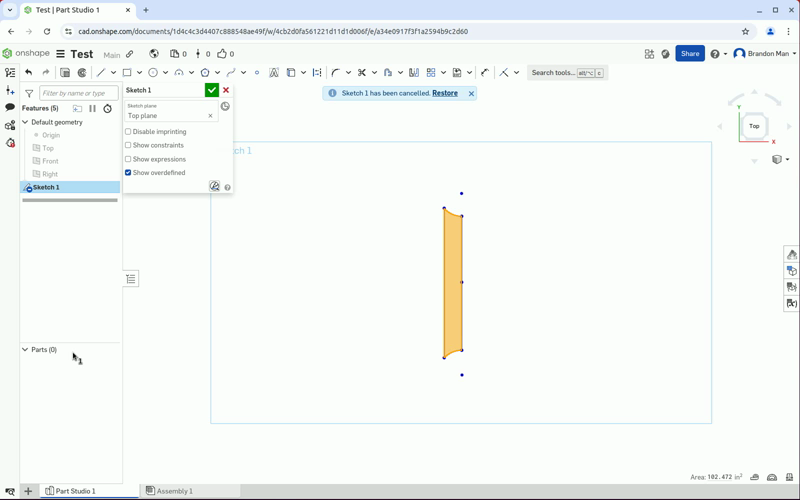
key(shift+y)
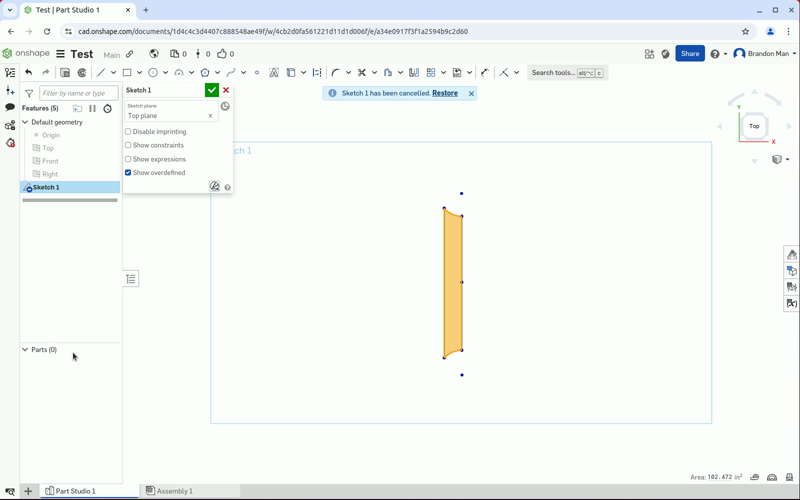
key(shift+e)
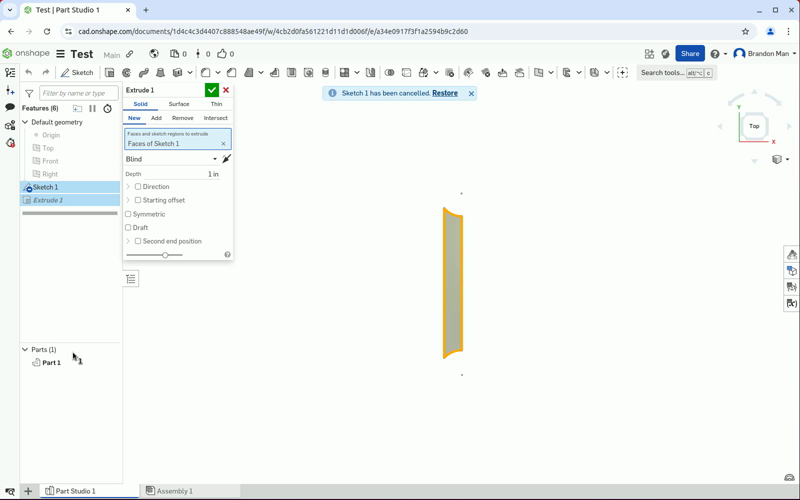
mouse_move(143, 106)
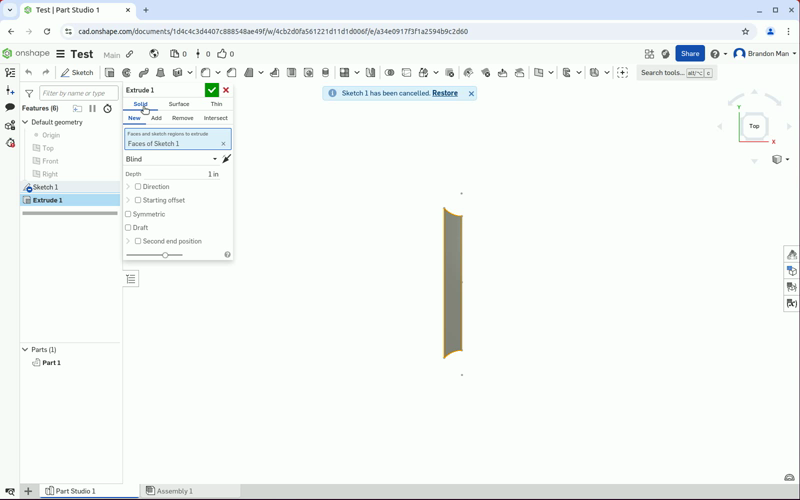
click(143, 106)
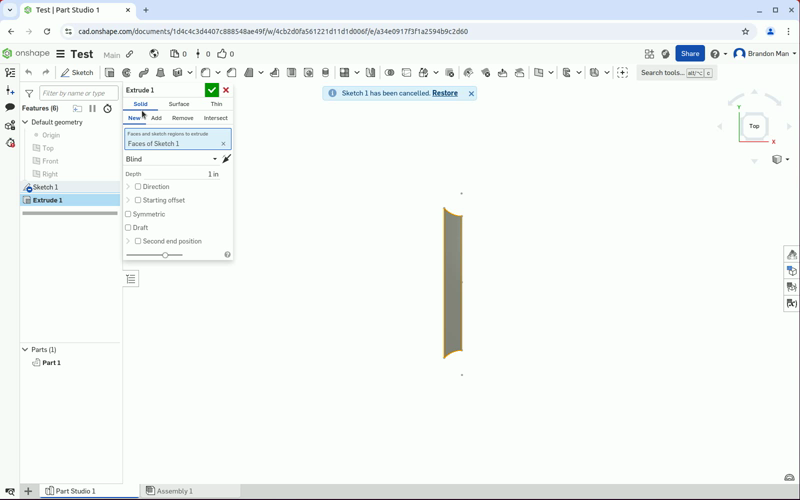
mouse_move(137, 120)
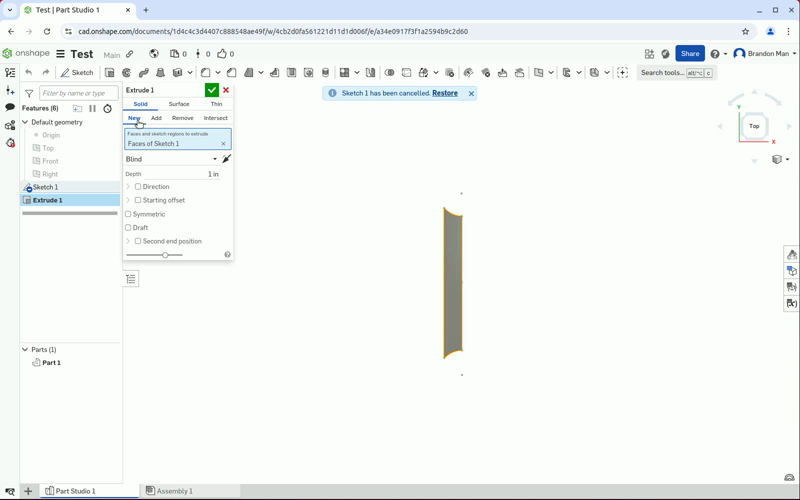
click(137, 120)
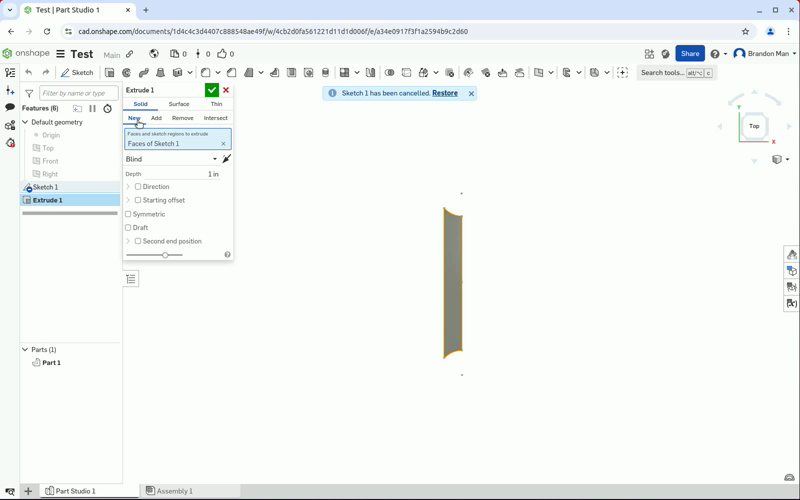
key(tab, 4)
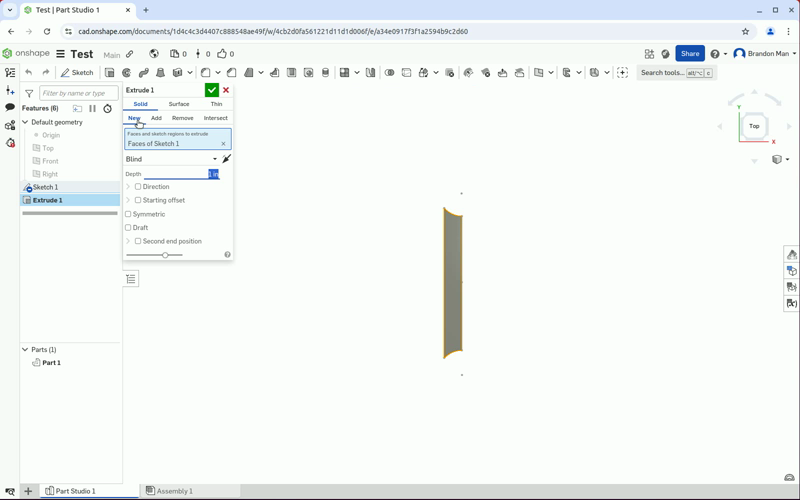
text(4.332)
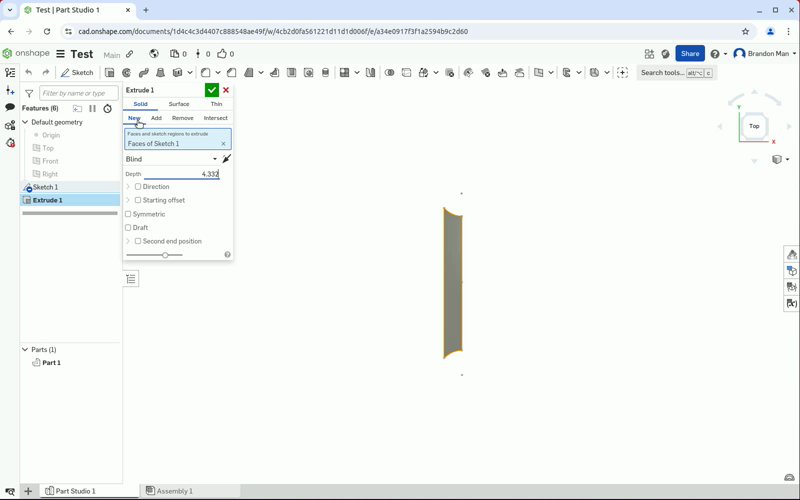
key(tab, 3)
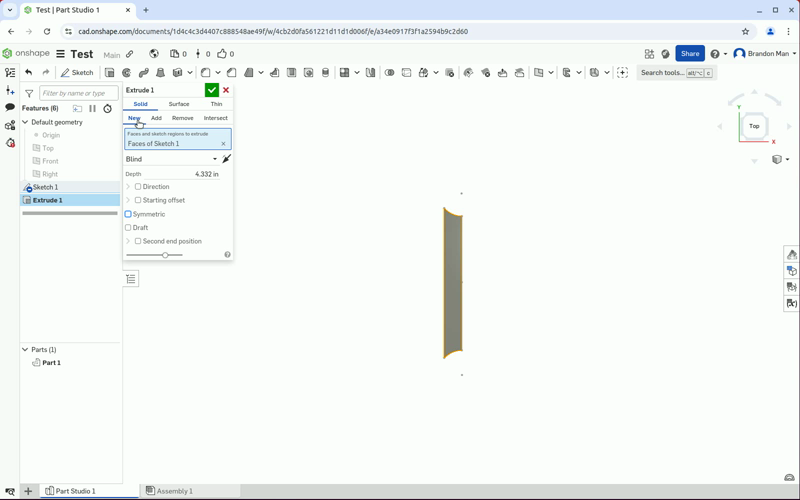
key(space)
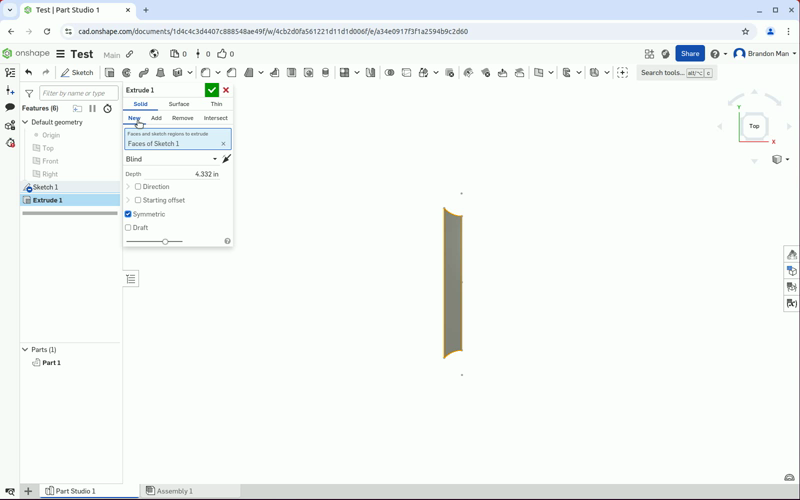
key(enter)
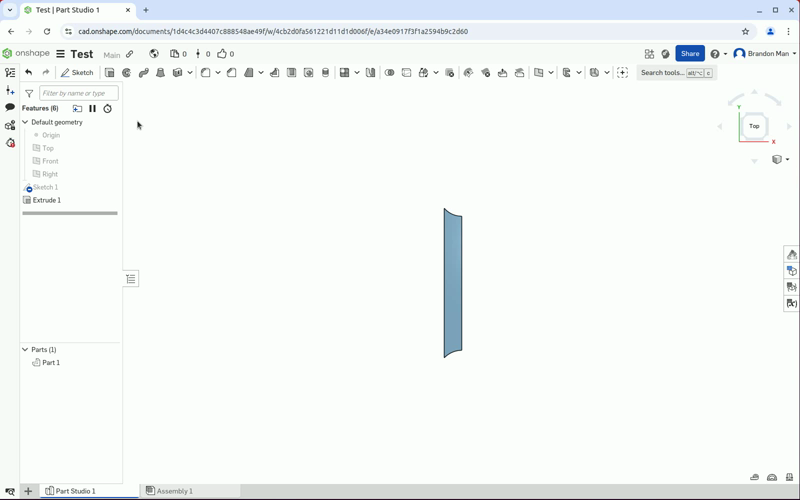
key(shift+h)
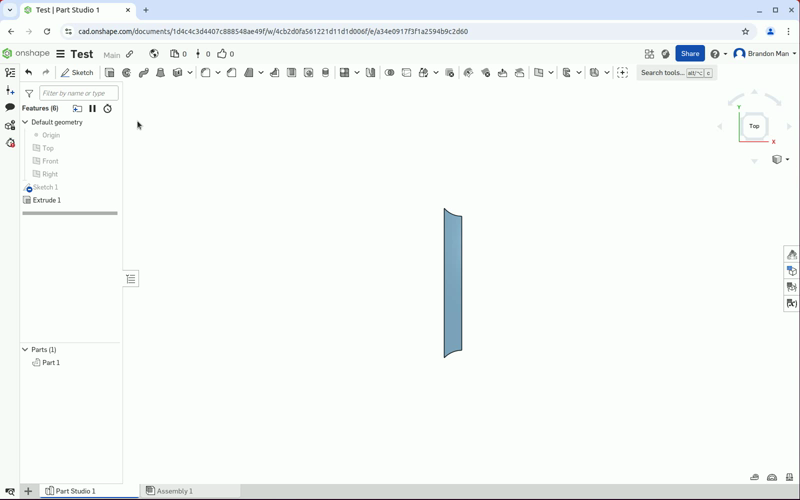
key(shift+h)
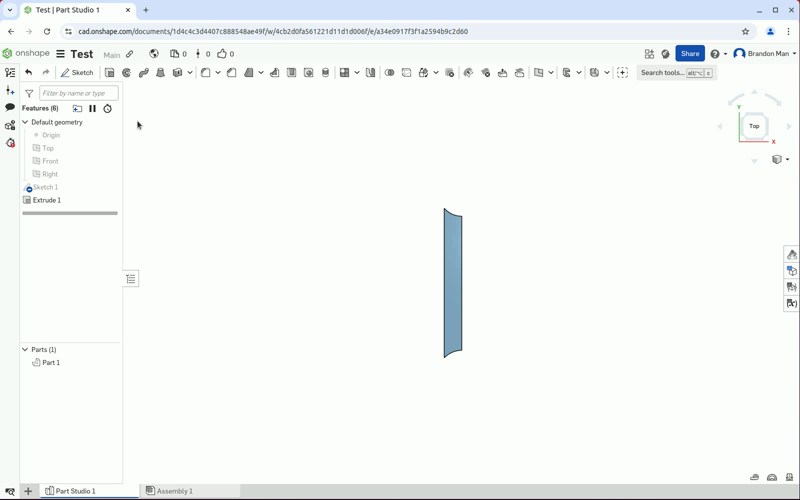
mouse_move(73, 189)
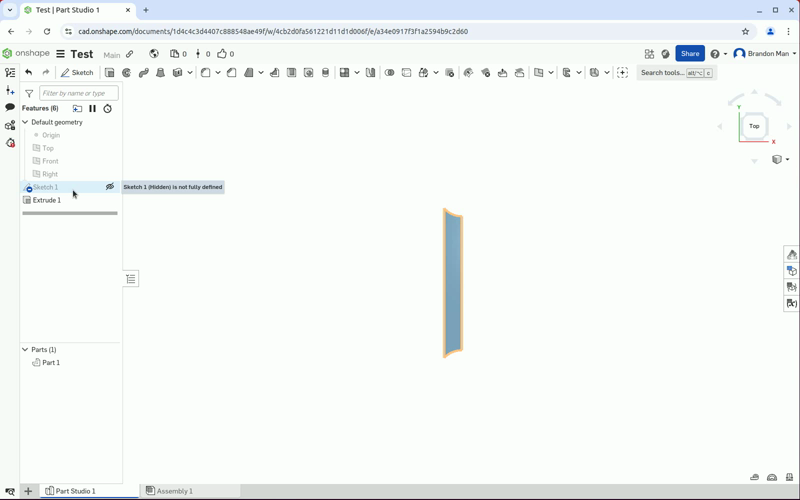
click(73, 189)
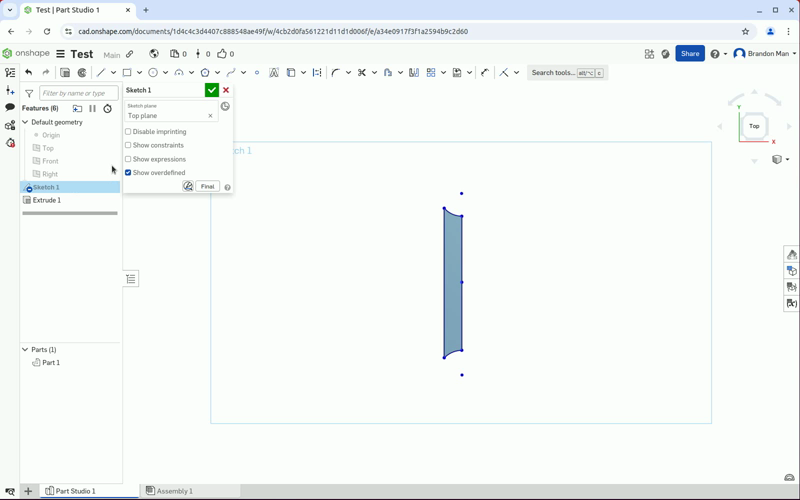
mouse_move(229, 92)
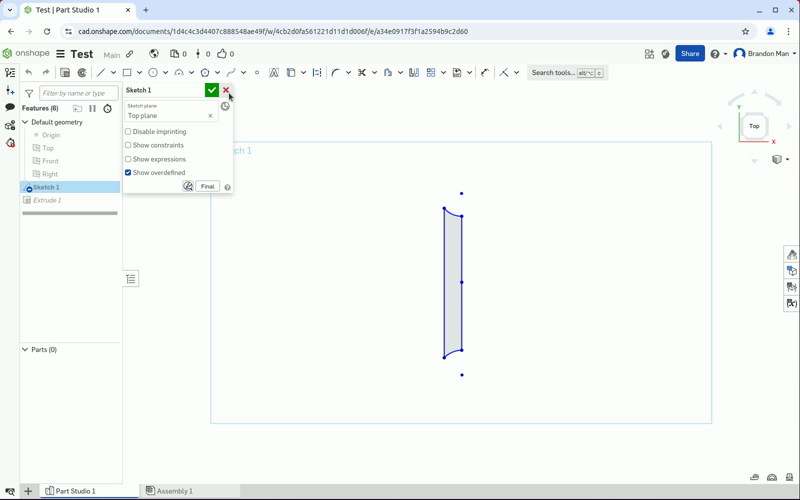
click(229, 92)
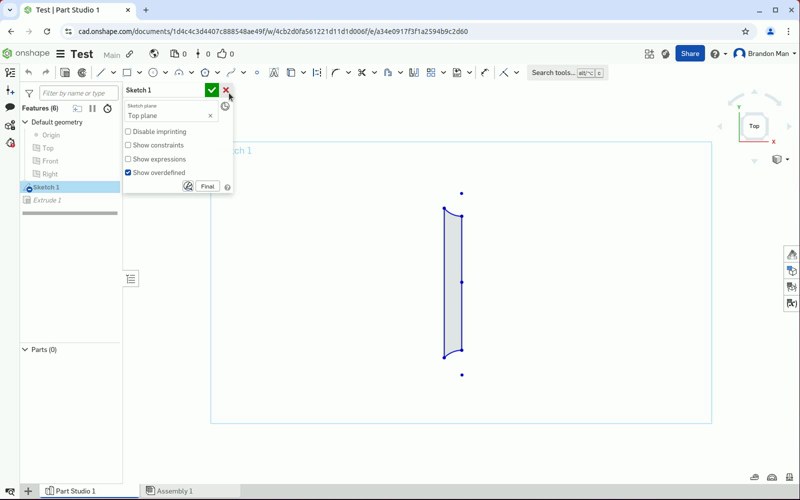
key(shift+s)
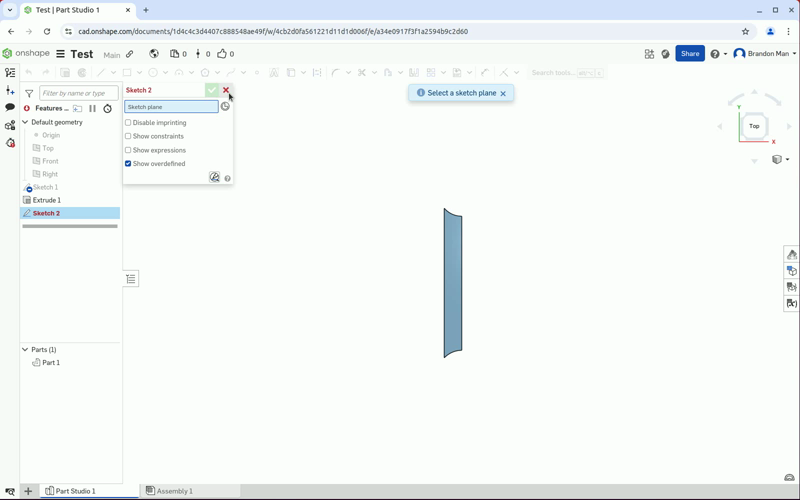
mouse_move(73, 150)
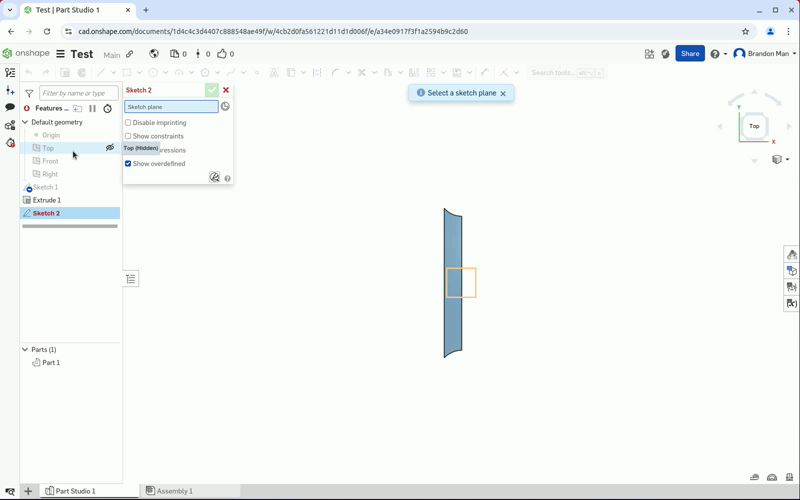
click(73, 150)
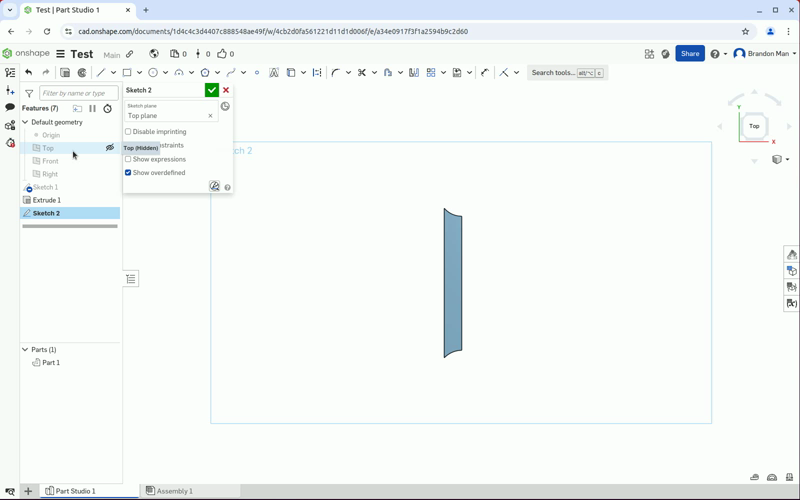
mouse_move(73, 352)
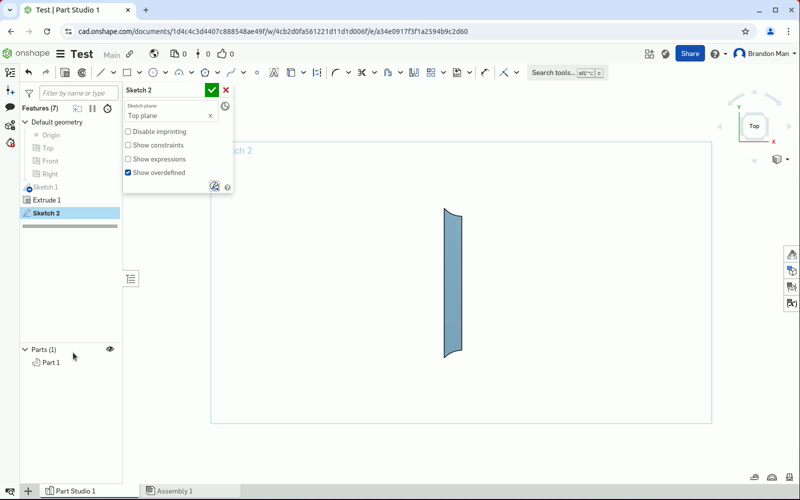
key(y)
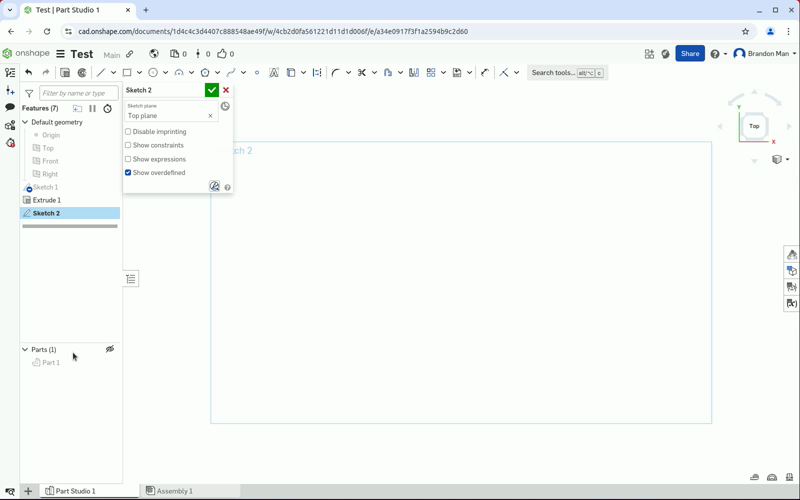
key(a)
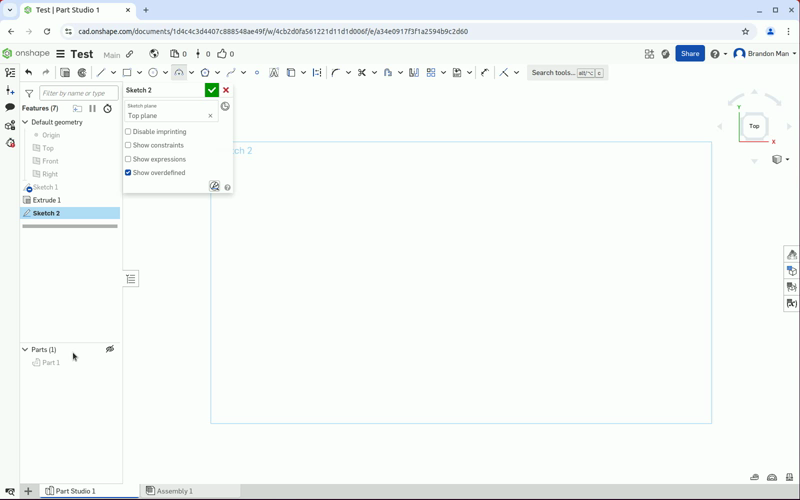
key_down(shift)
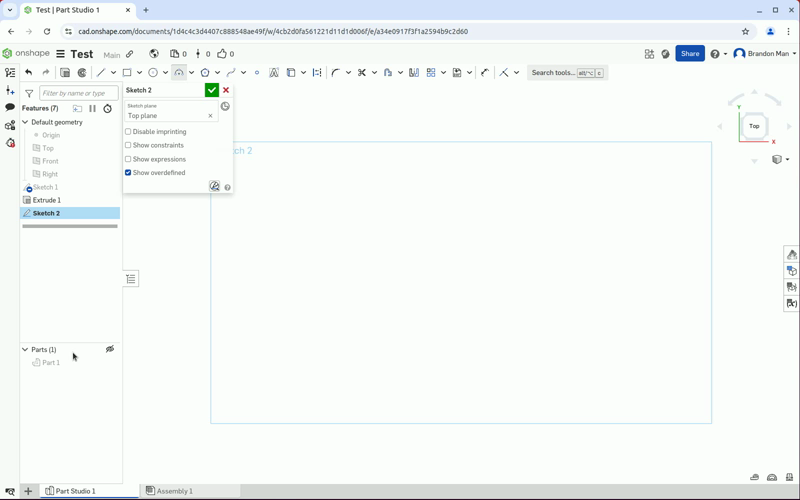
mouse_move(460, 351)
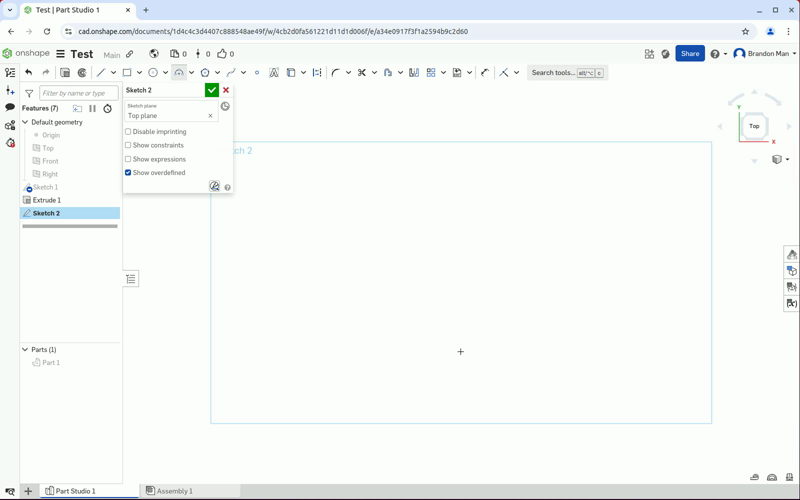
click(460, 351)
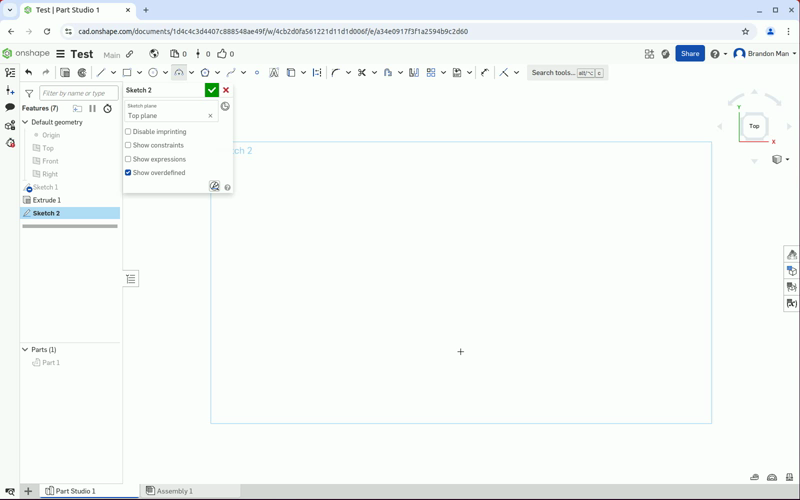
key_up(shift)
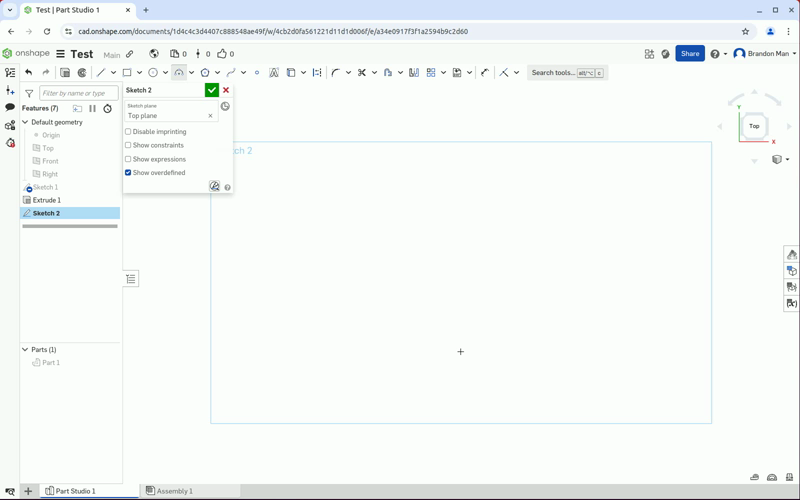
key_down(shift)
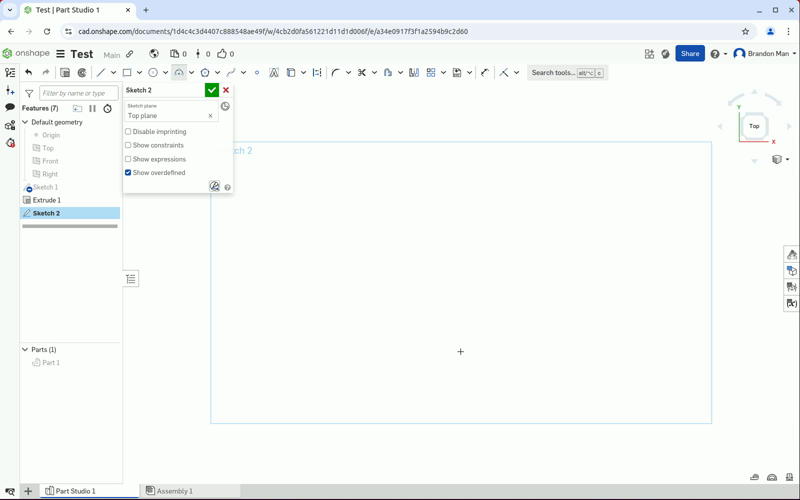
mouse_move(477, 358)
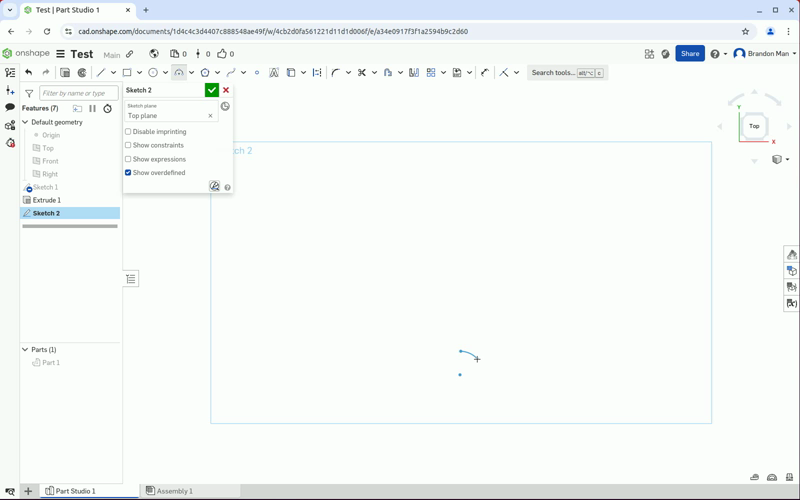
click(477, 358)
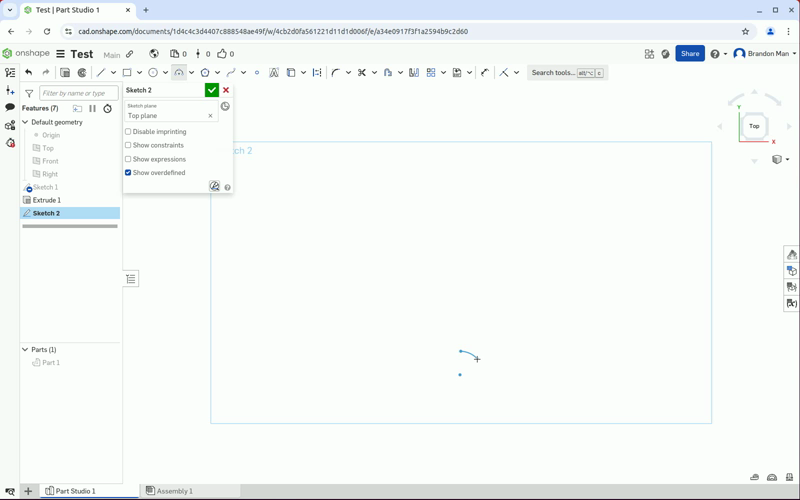
mouse_move(469, 352)
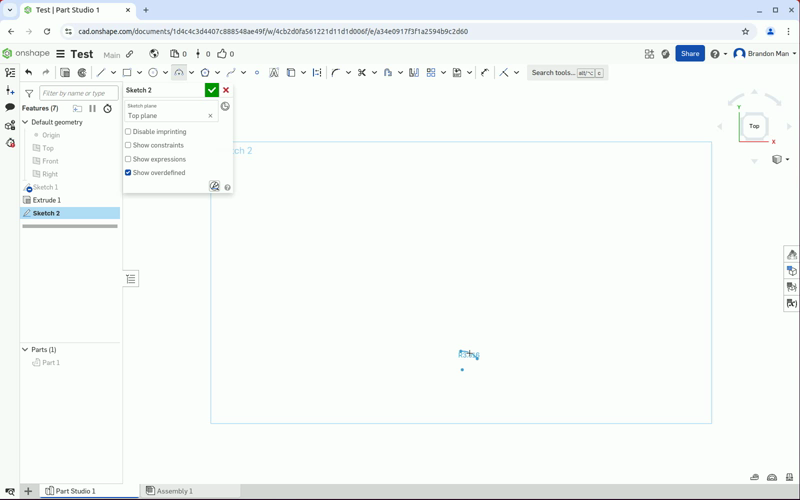
click(469, 352)
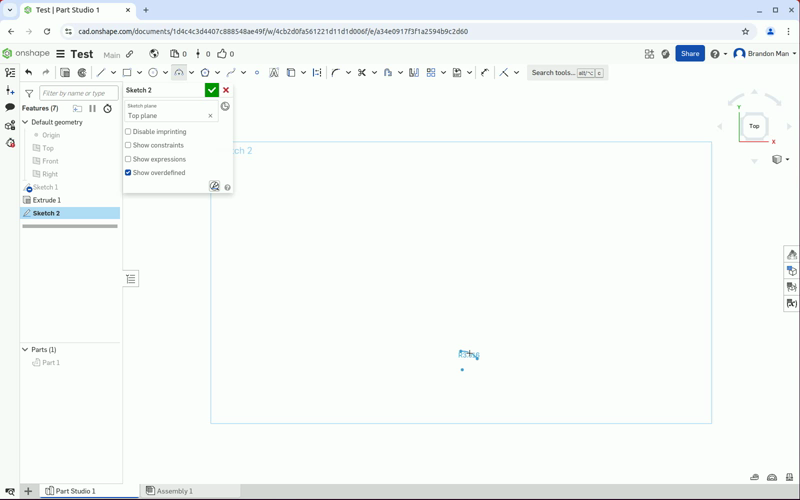
key_up(shift)
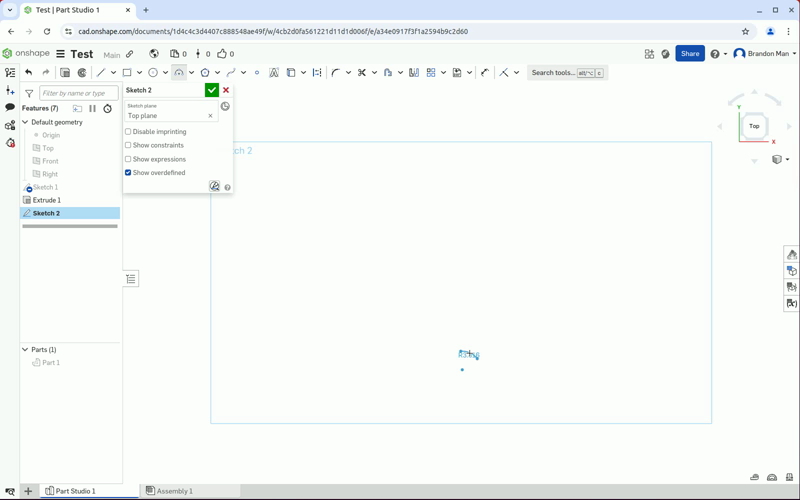
key(esc)
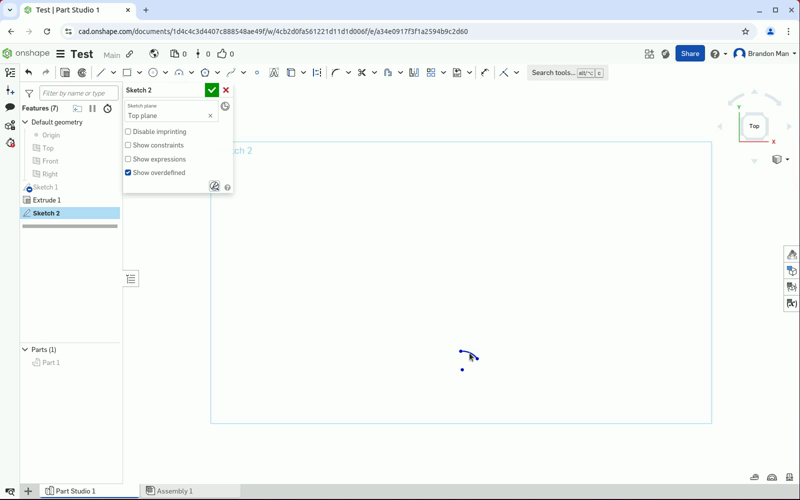
key(l)
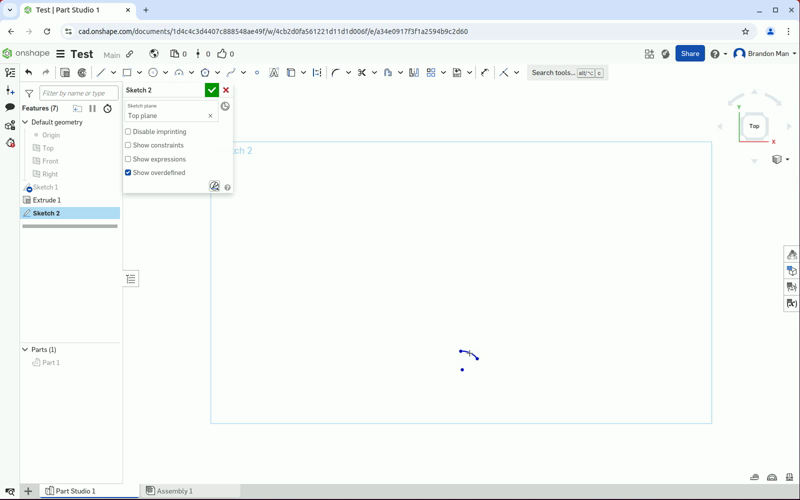
mouse_move(477, 358)
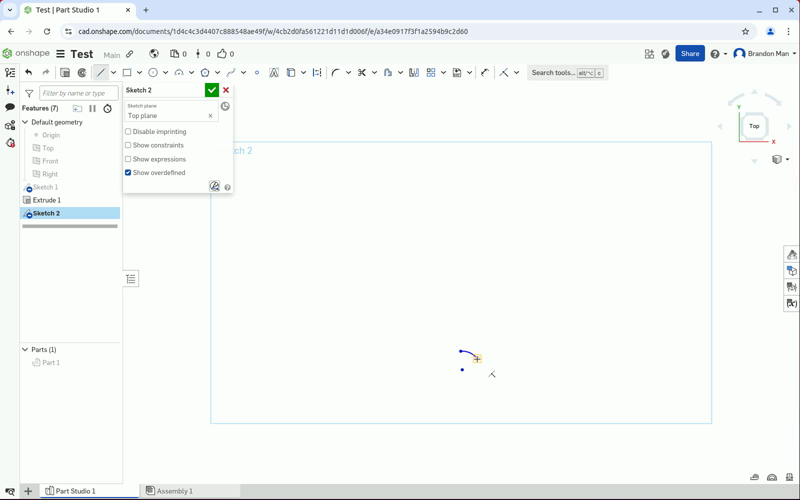
click(477, 358)
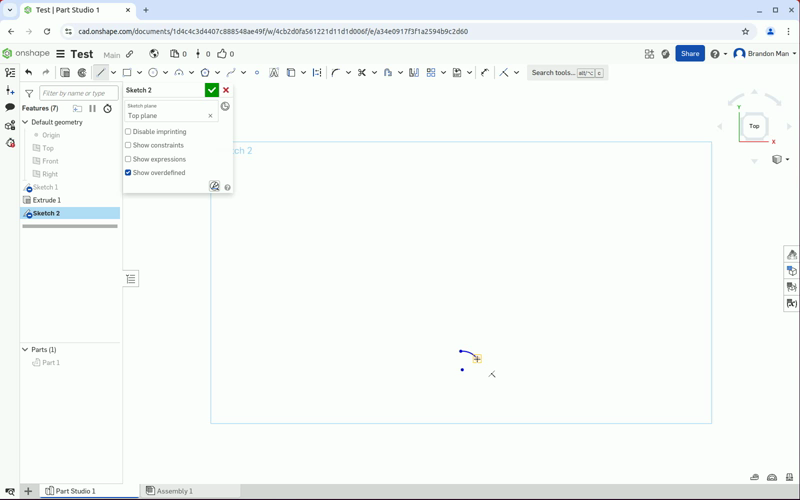
key_down(shift)
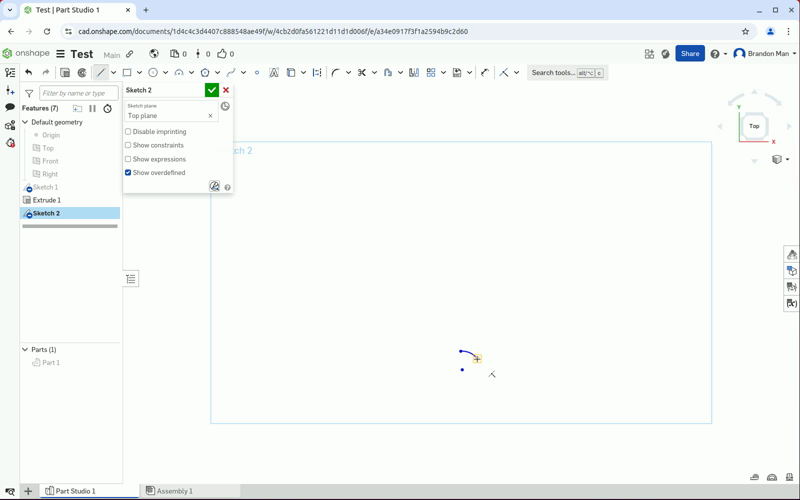
mouse_move(477, 208)
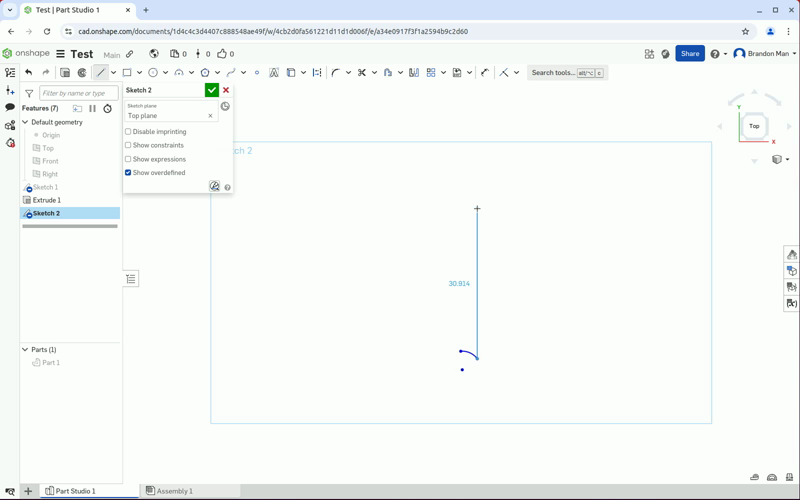
click(477, 208)
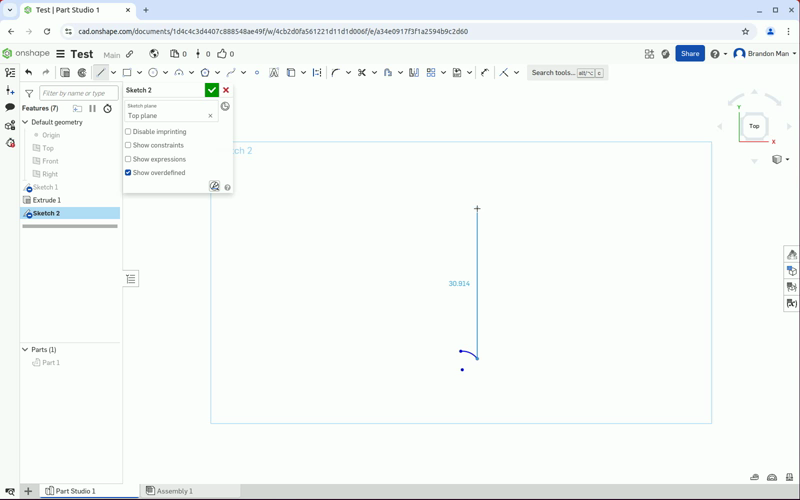
key_up(shift)
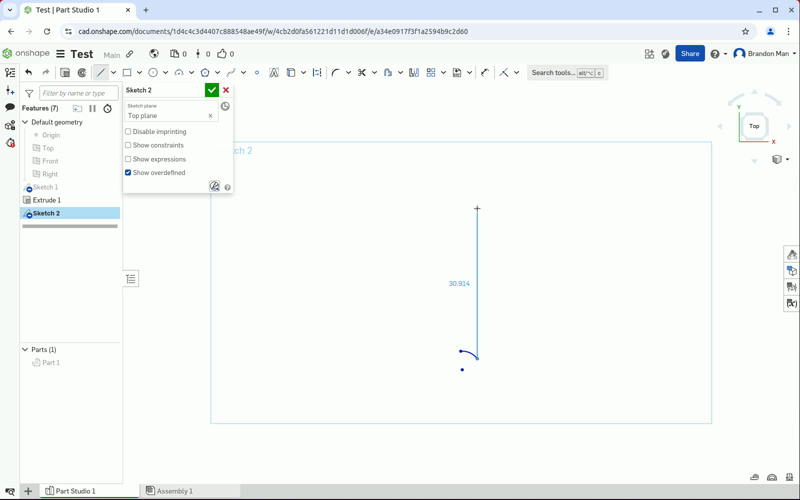
key(esc)
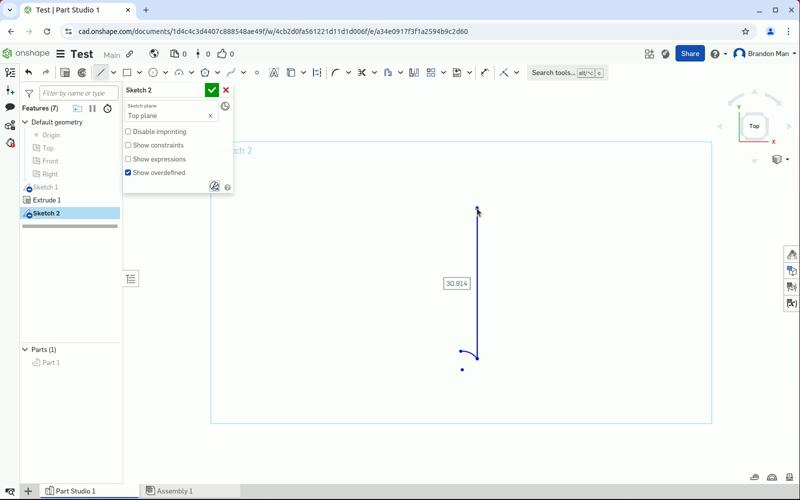
key(a)
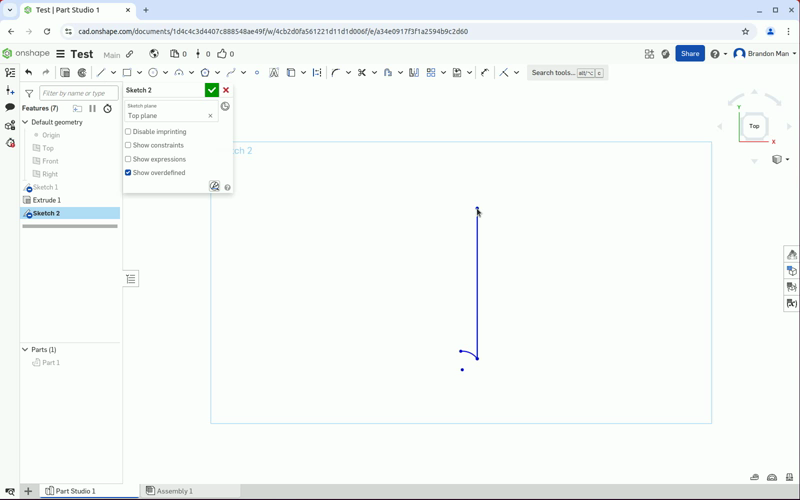
mouse_move(477, 208)
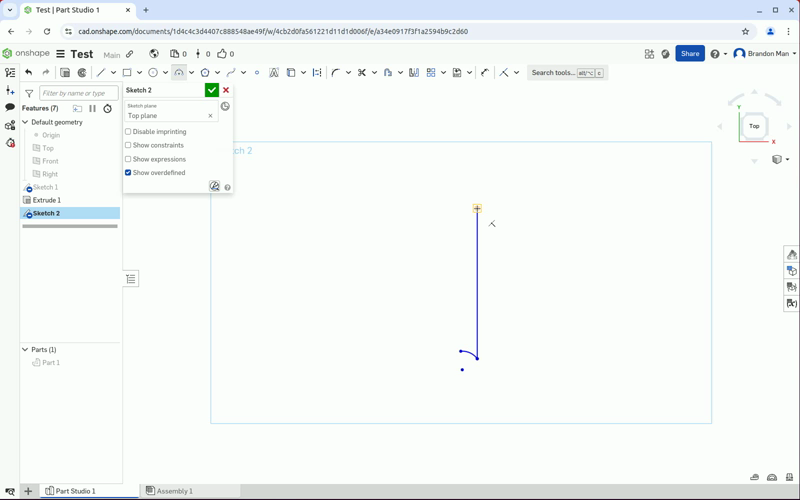
click(477, 208)
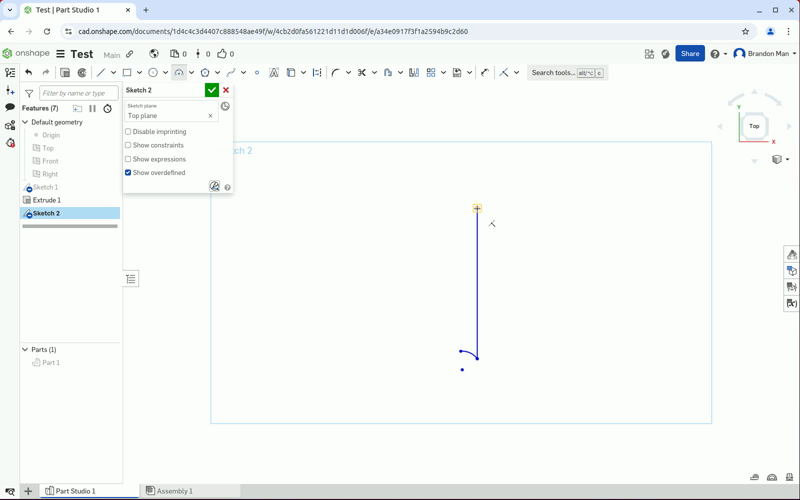
key_down(shift)
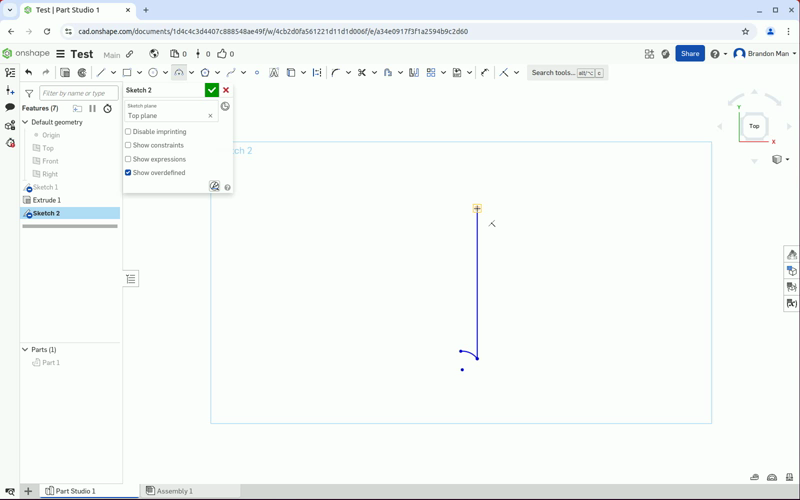
mouse_move(460, 215)
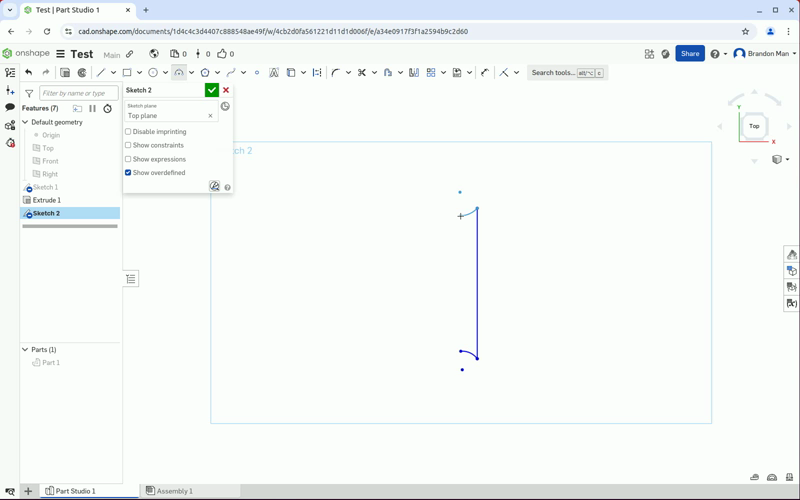
click(460, 215)
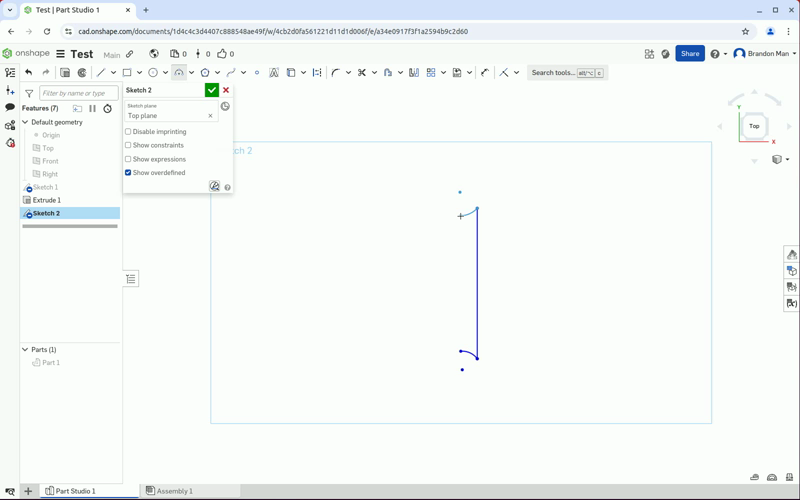
mouse_move(469, 213)
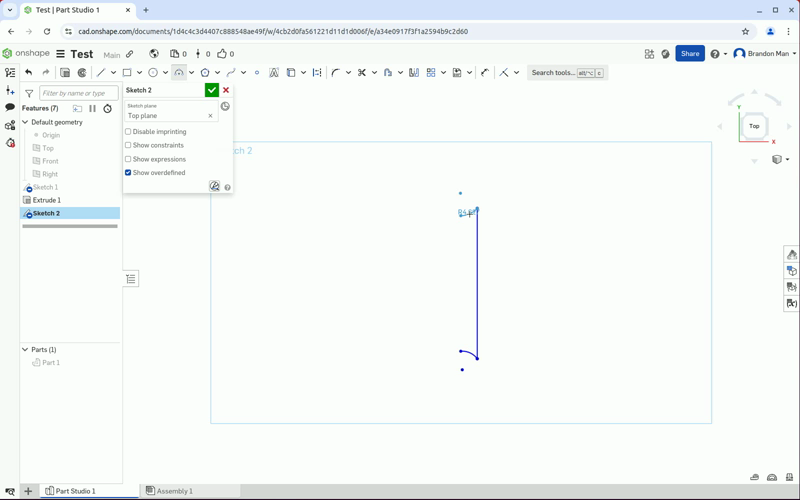
click(469, 213)
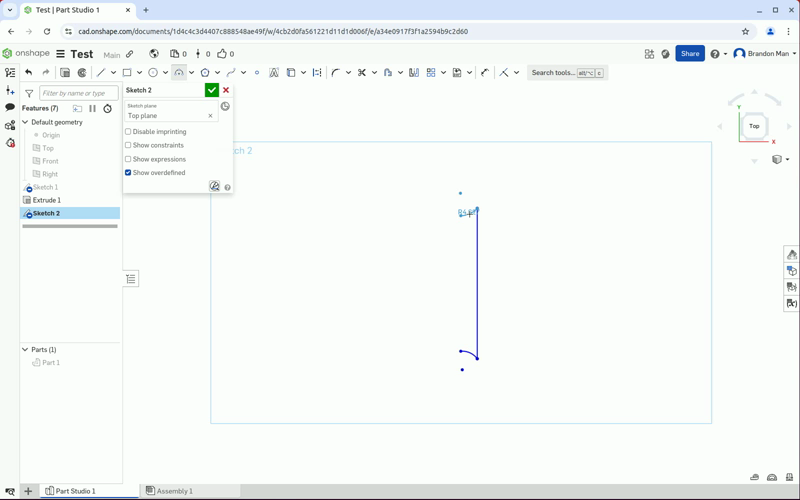
key_up(shift)
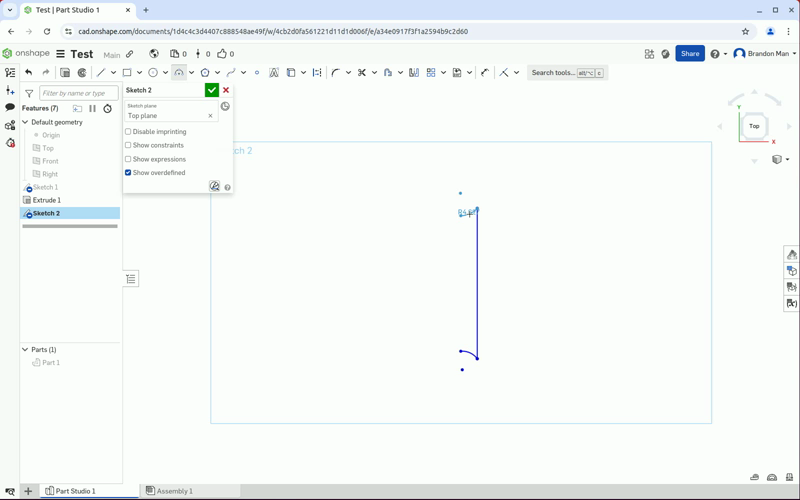
key(esc)
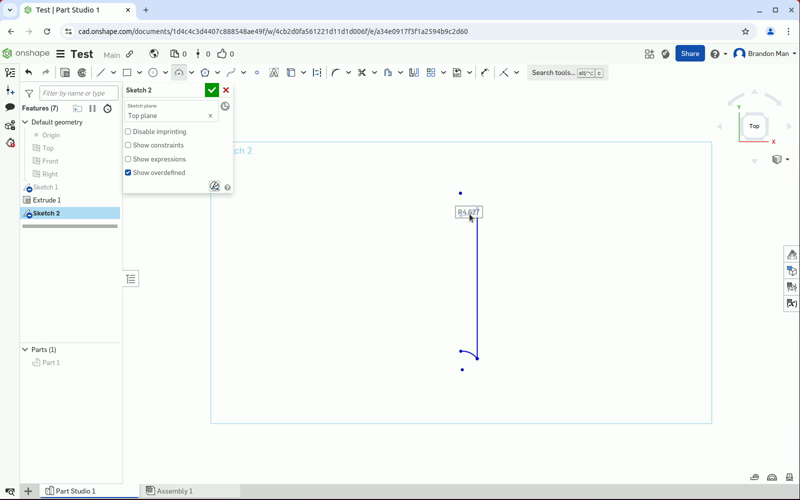
key(l)
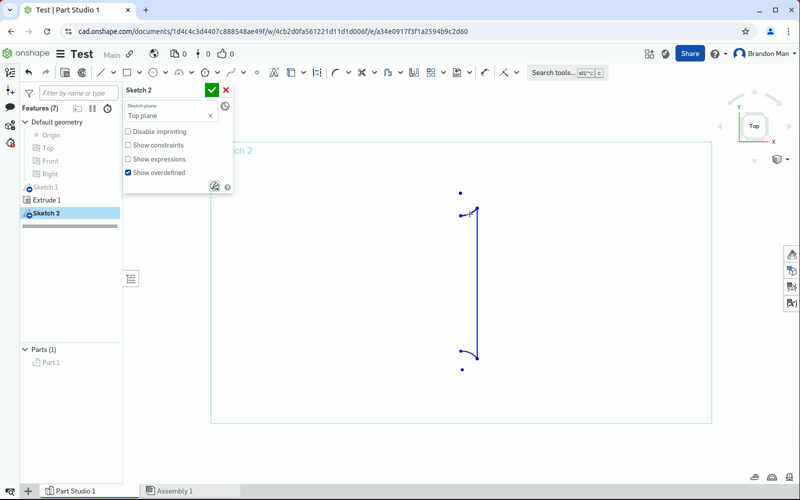
mouse_move(460, 215)
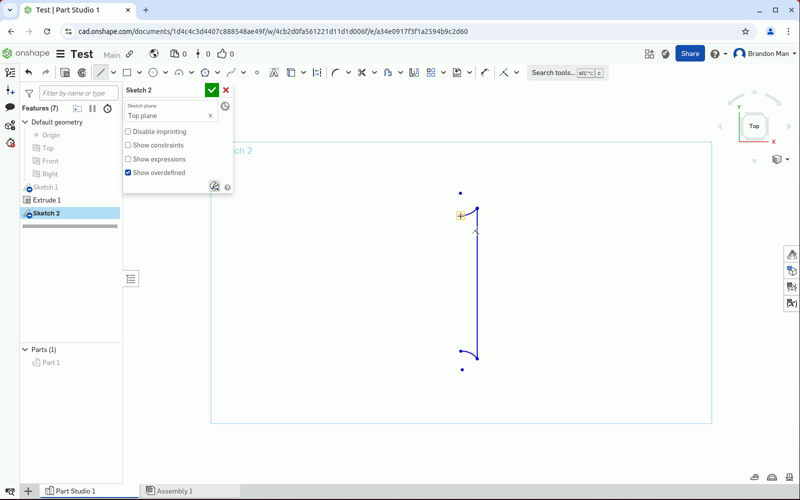
click(460, 215)
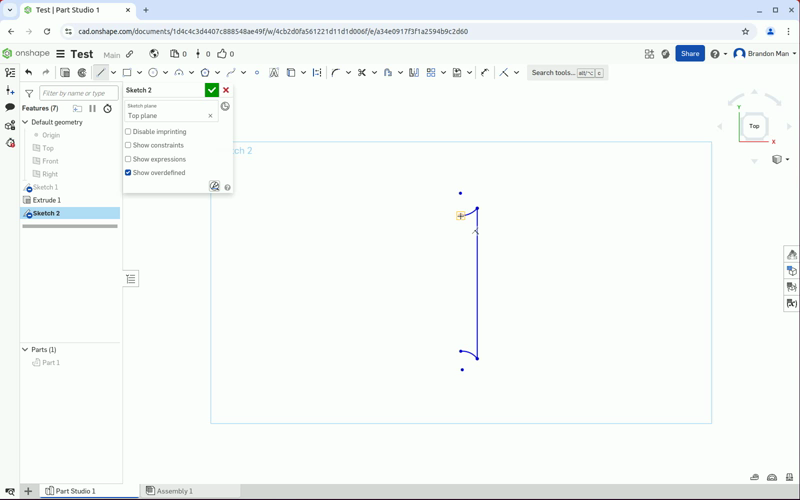
key_down(shift)
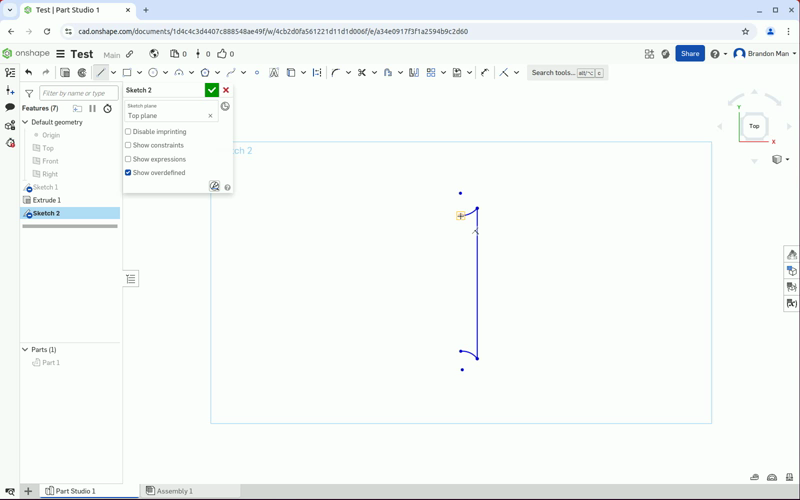
mouse_move(460, 283)
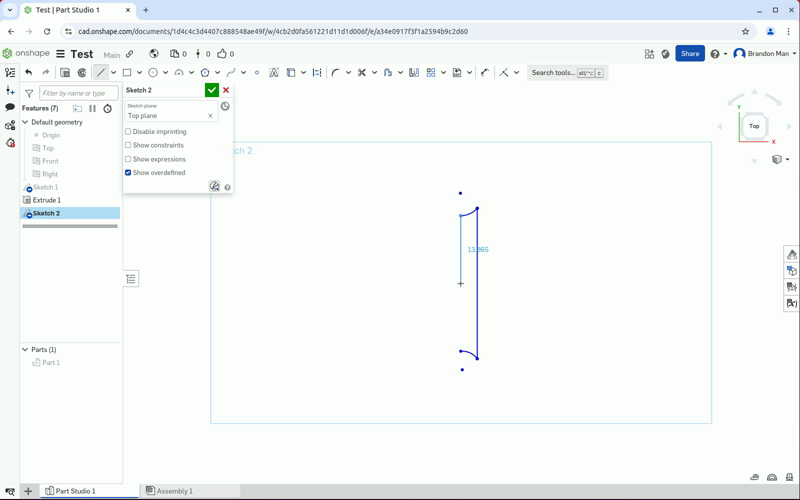
click(460, 283)
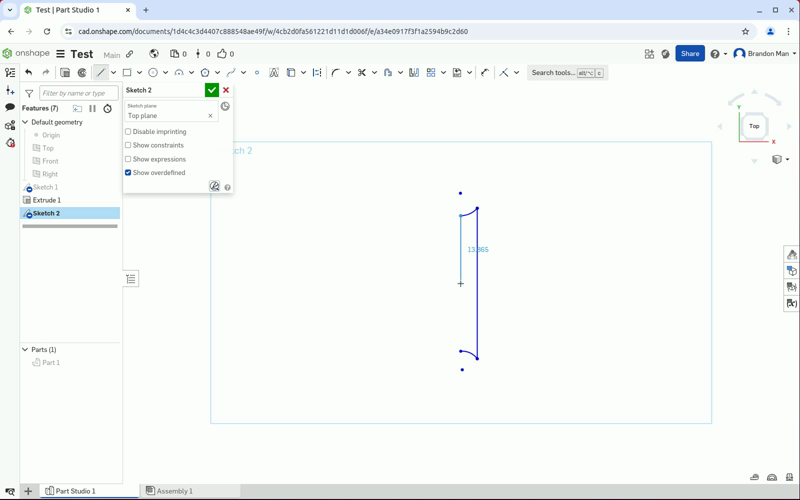
key_up(shift)
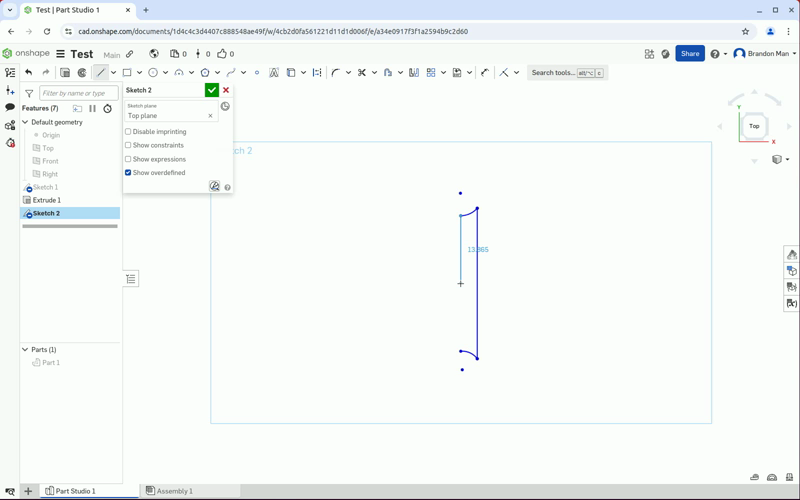
key_down(shift)
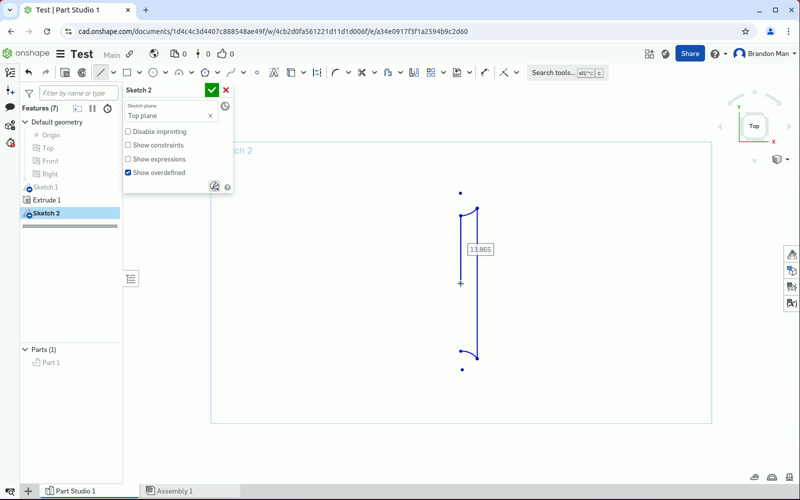
mouse_move(460, 351)
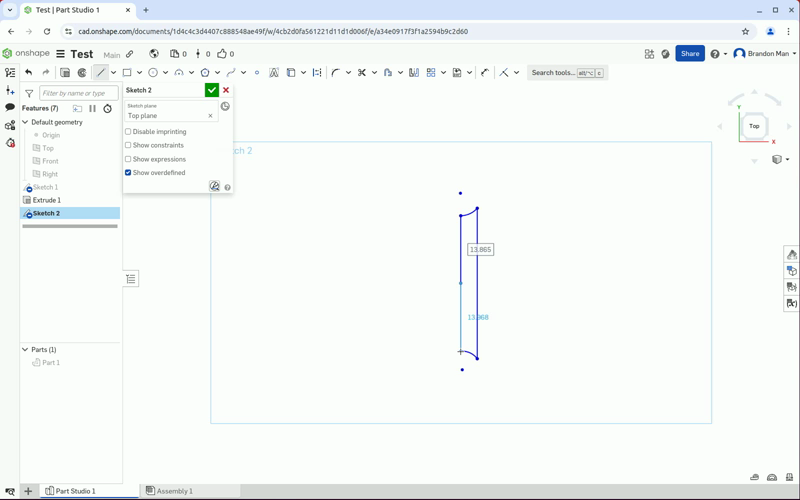
key_up(shift)
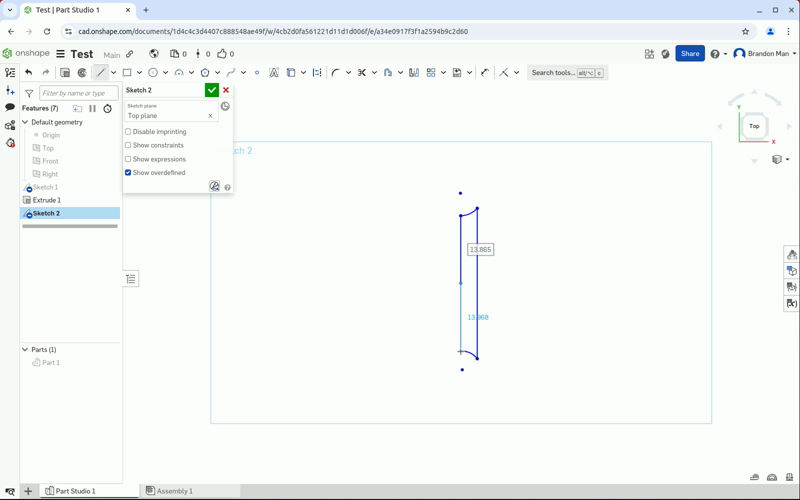
click(460, 351)
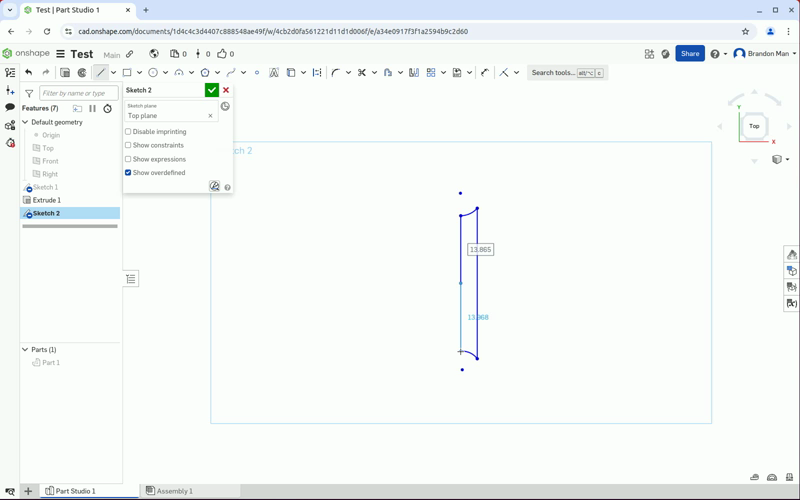
key(esc)
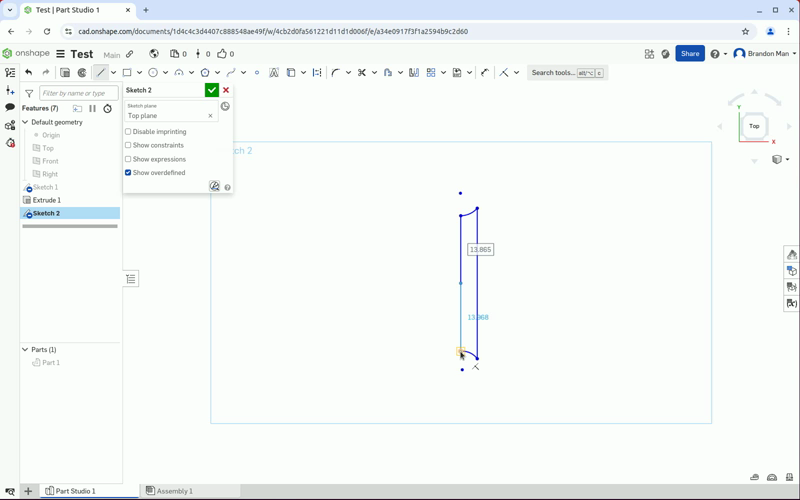
mouse_move(466, 280)
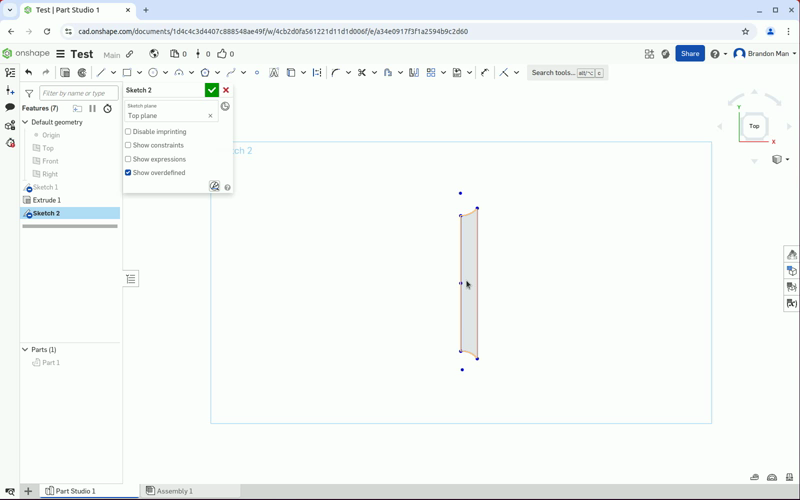
click(466, 280)
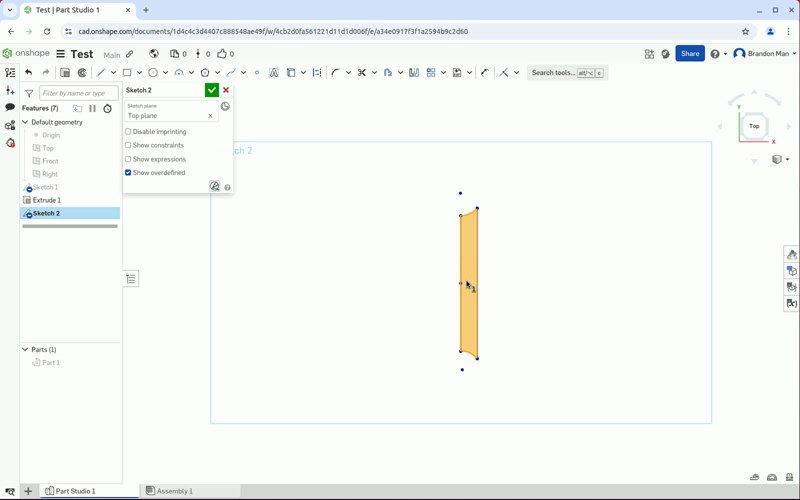
mouse_move(73, 352)
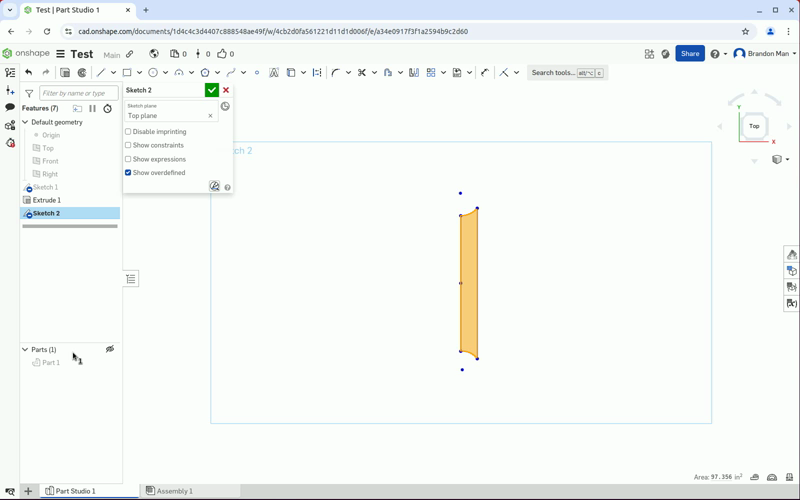
key(shift+y)
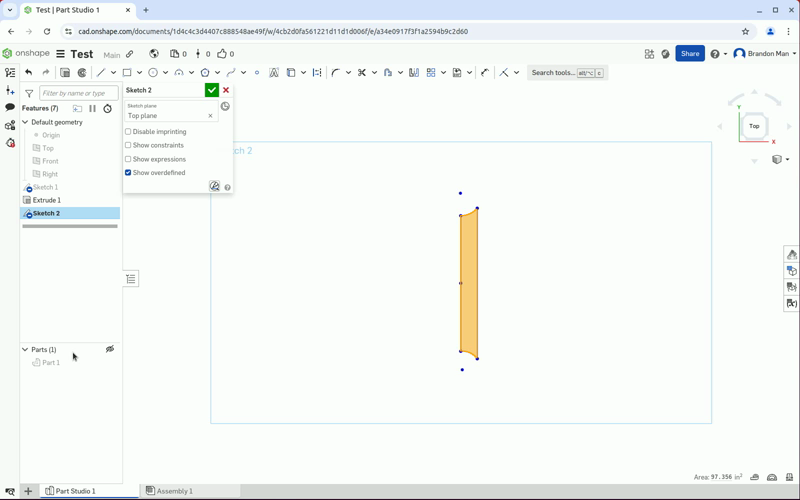
key(shift+e)
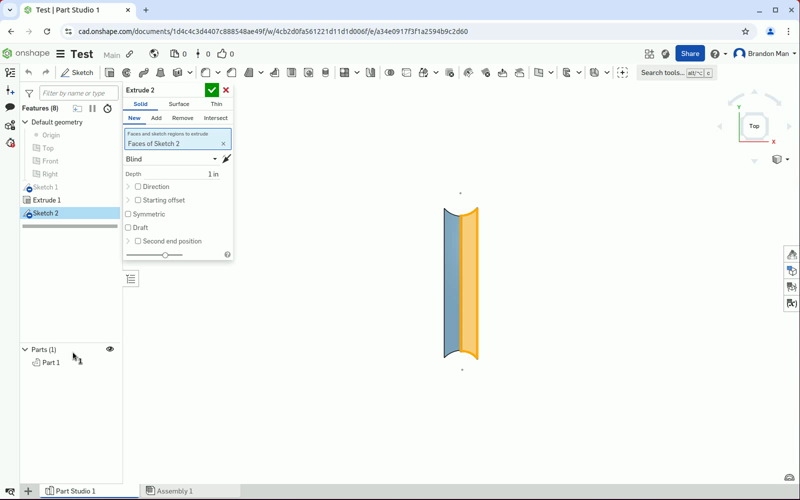
mouse_move(143, 106)
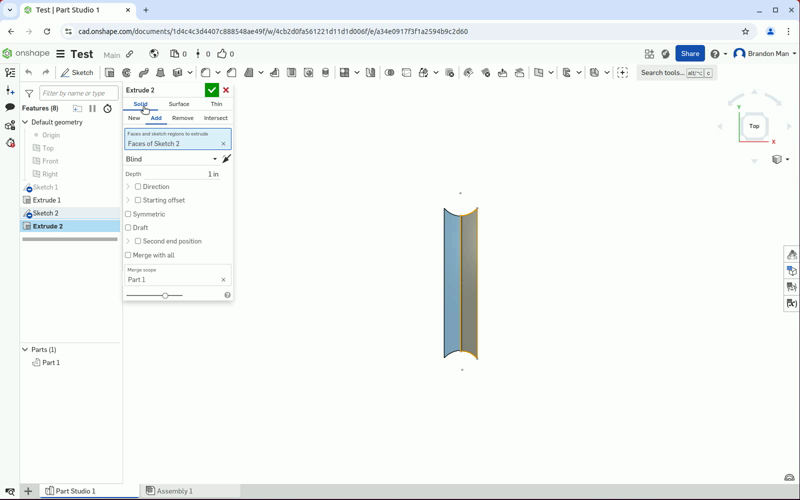
click(143, 106)
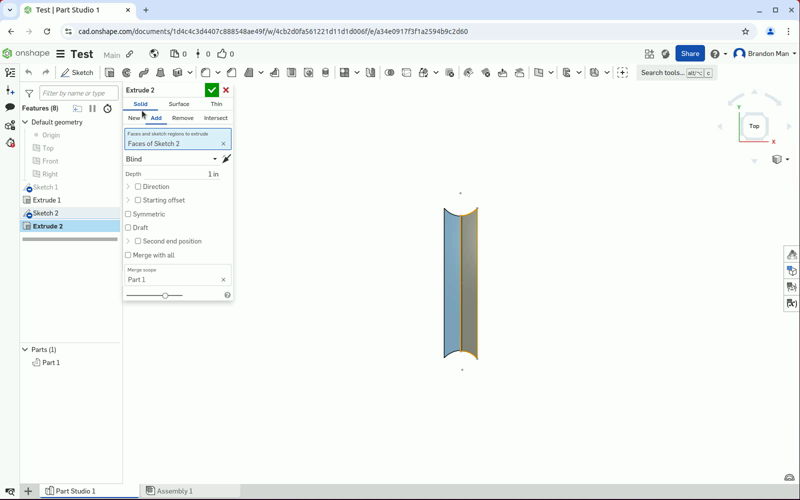
mouse_move(137, 120)
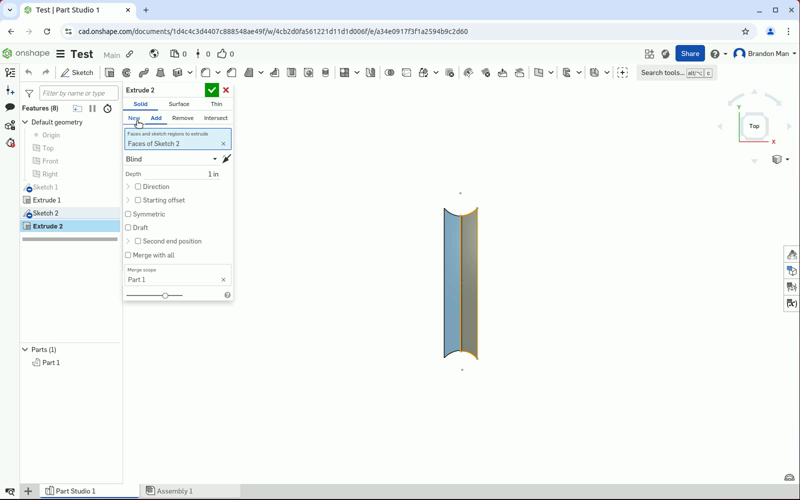
click(137, 120)
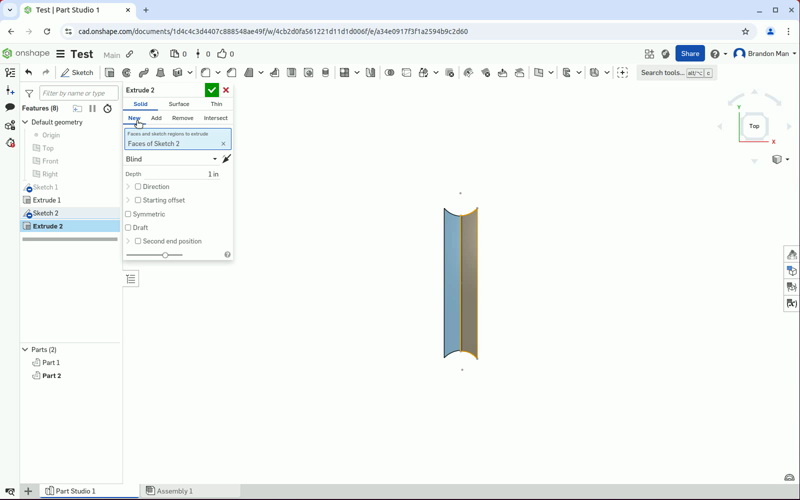
key(tab, 4)
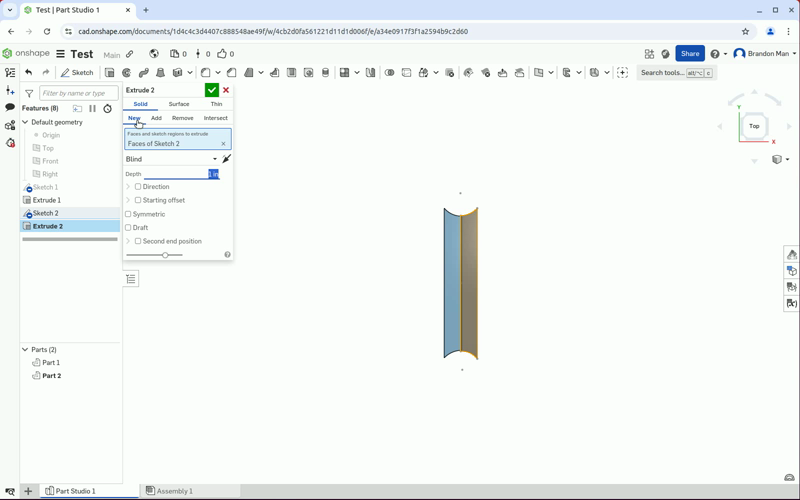
text(4.332)
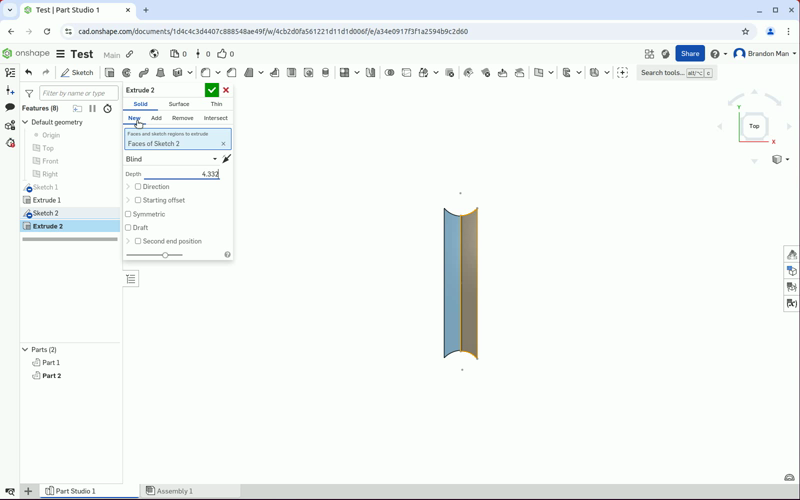
key(tab, 3)
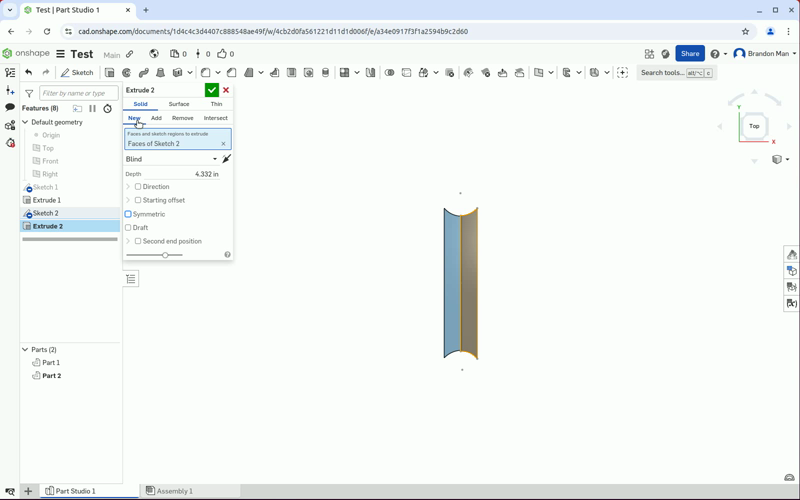
key(space)
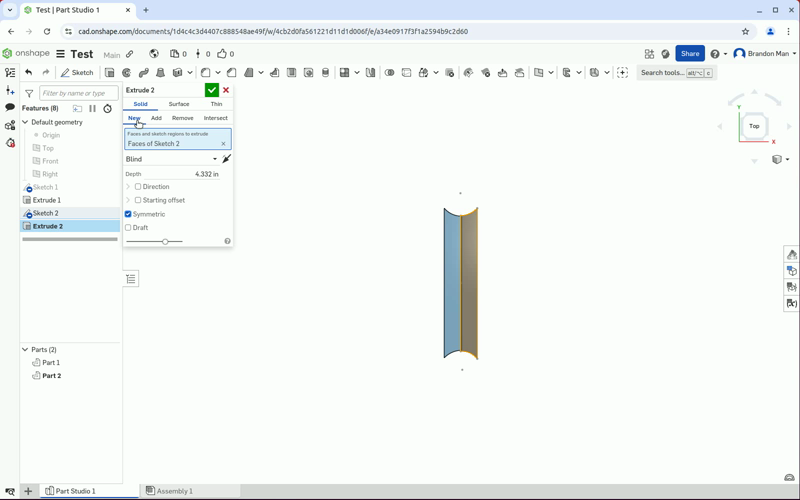
key(enter)
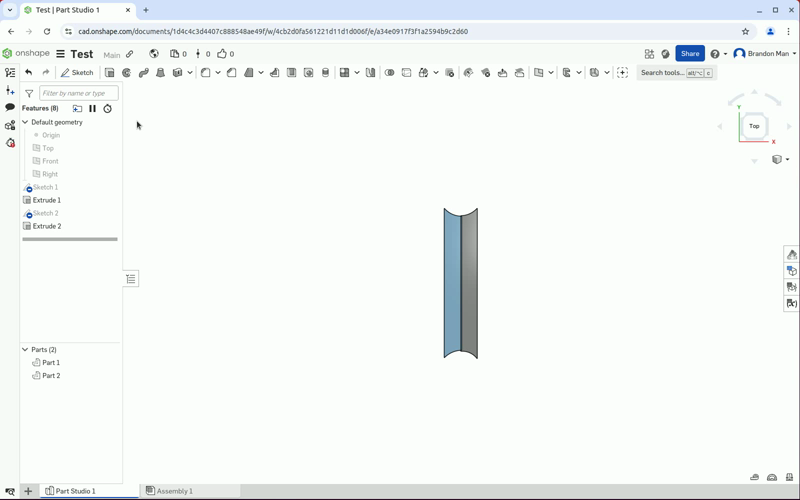
key(shift+h)
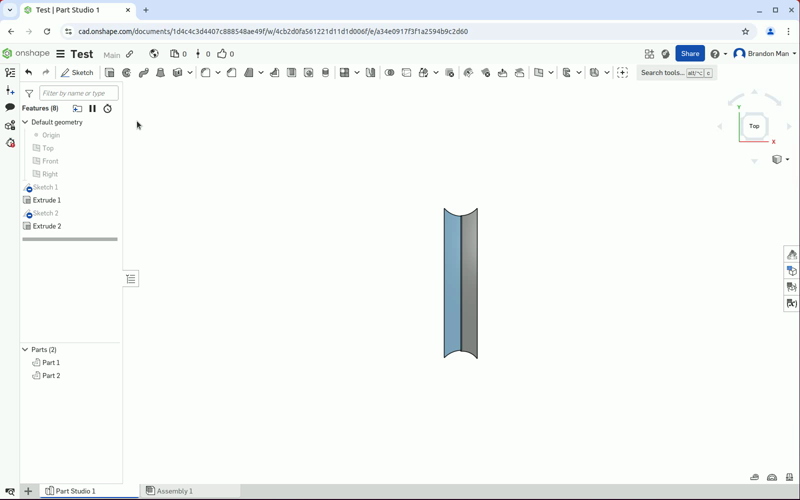
key(shift+h)
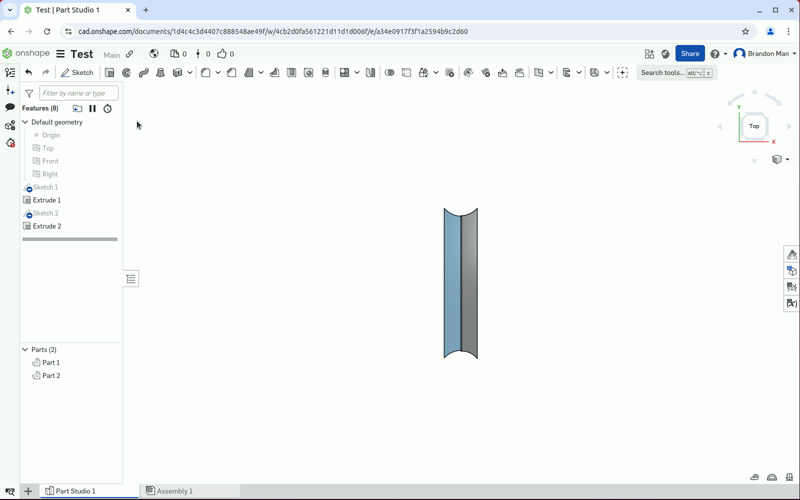
mouse_move(73, 189)
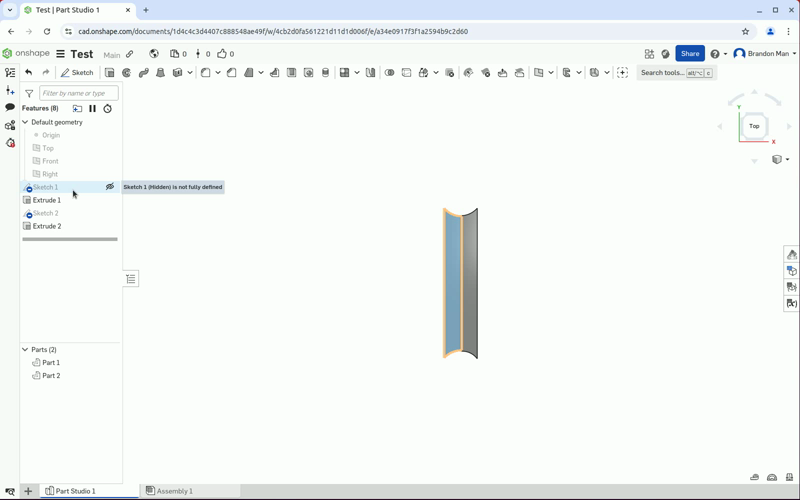
click(73, 189)
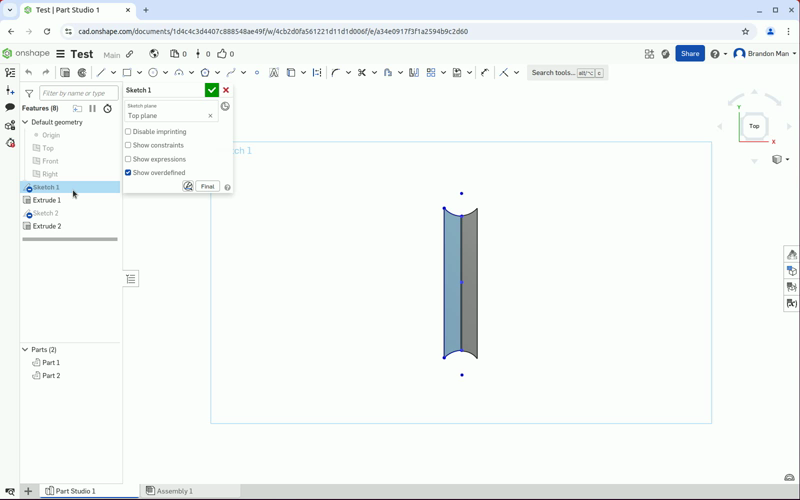
mouse_move(229, 92)
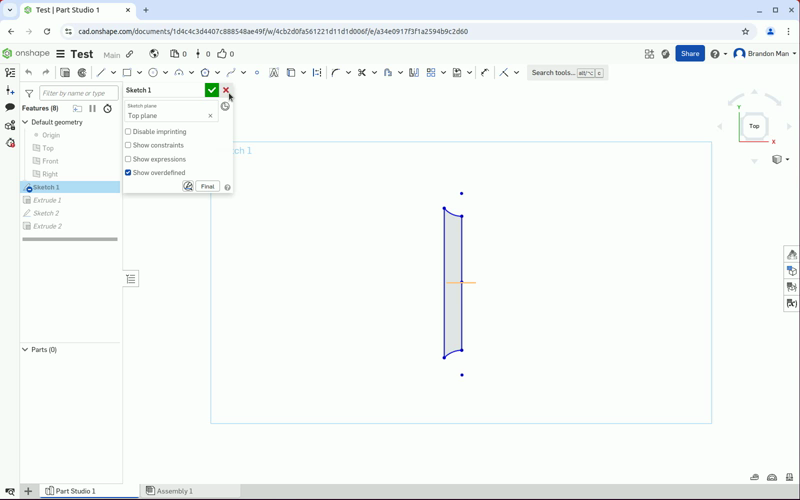
click(229, 92)
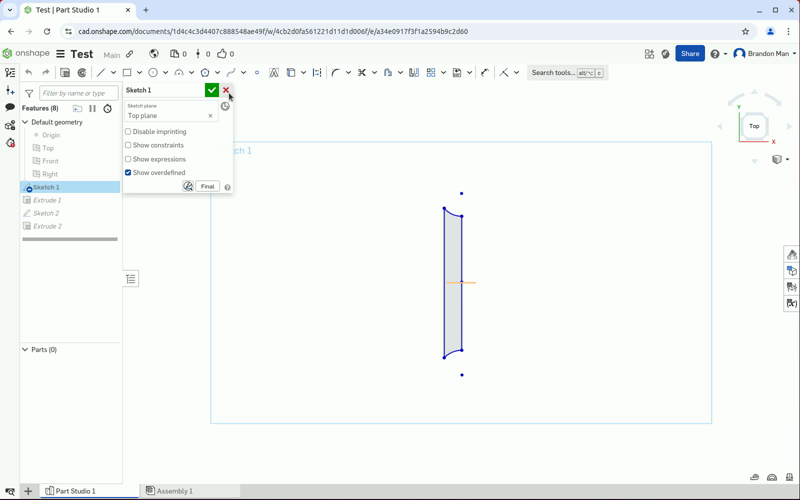
key(shift+s)
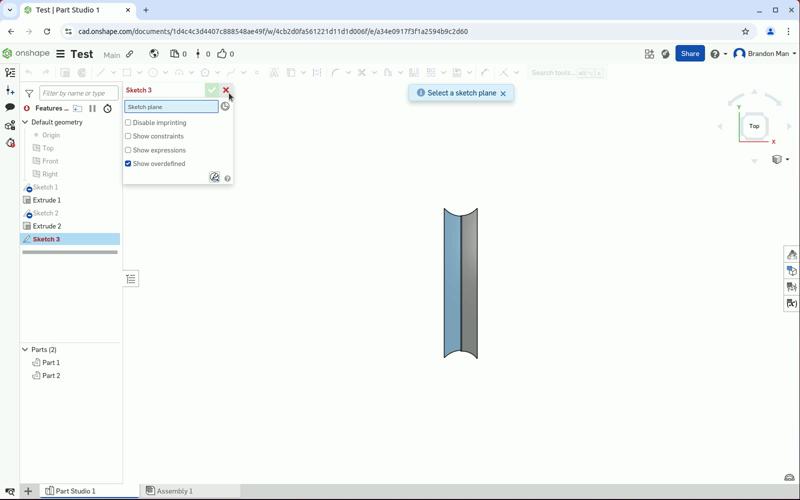
mouse_move(73, 150)
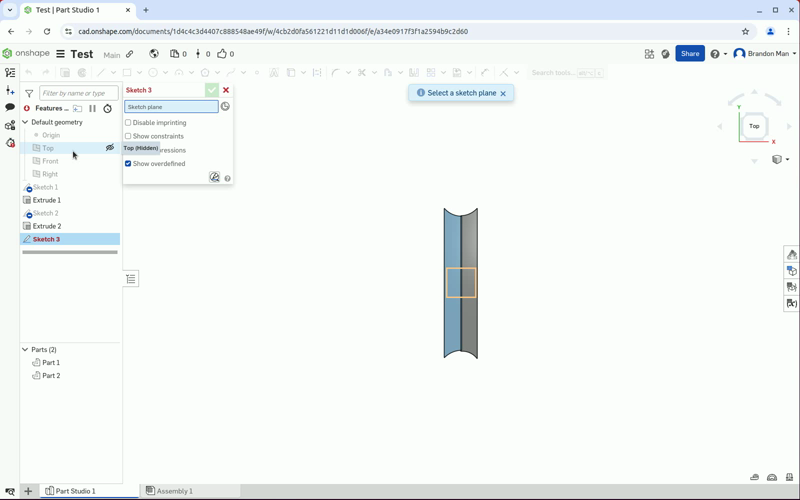
click(73, 150)
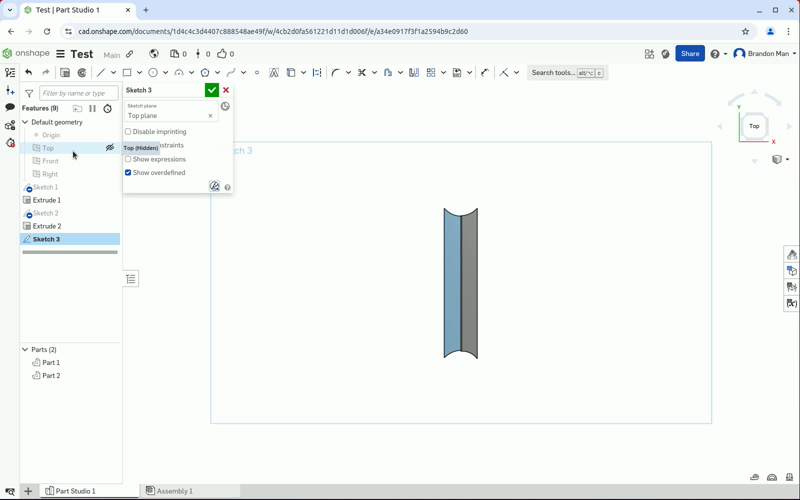
mouse_move(73, 352)
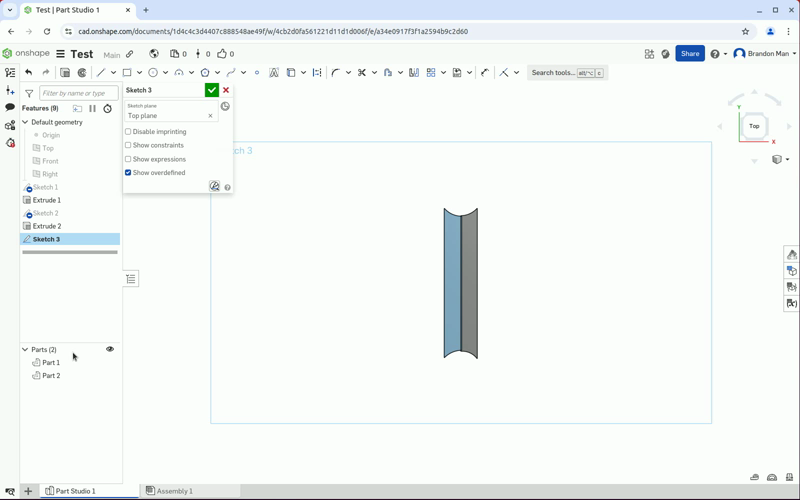
key(y)
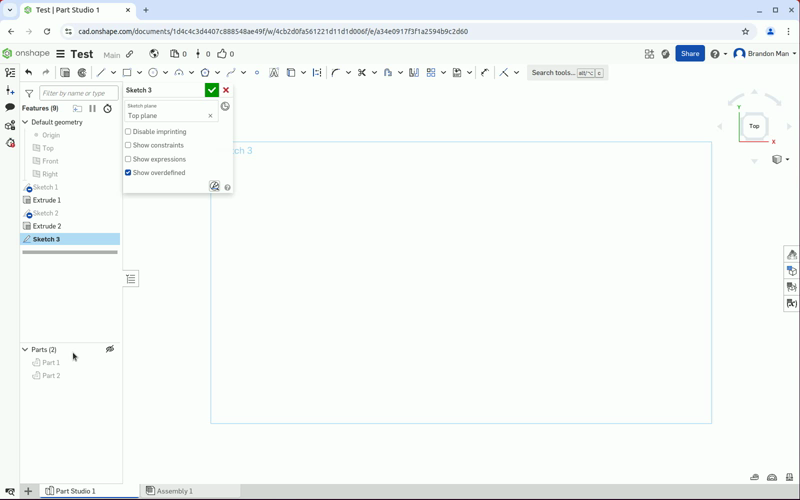
key(c)
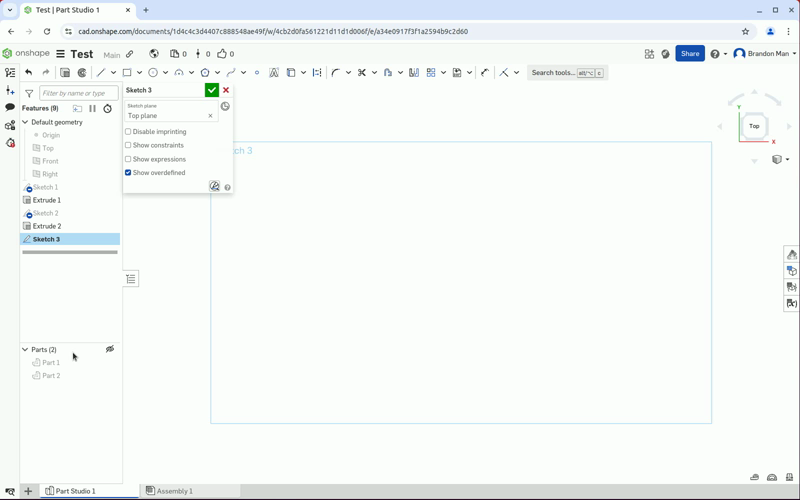
key_down(shift)
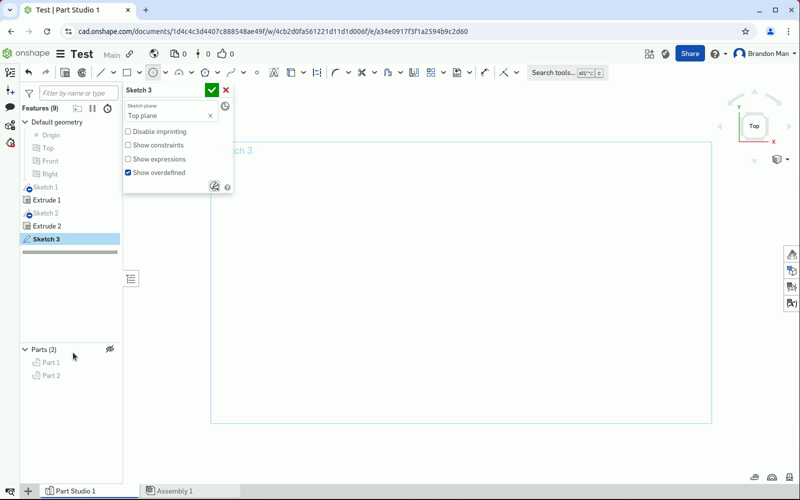
mouse_move(461, 373)
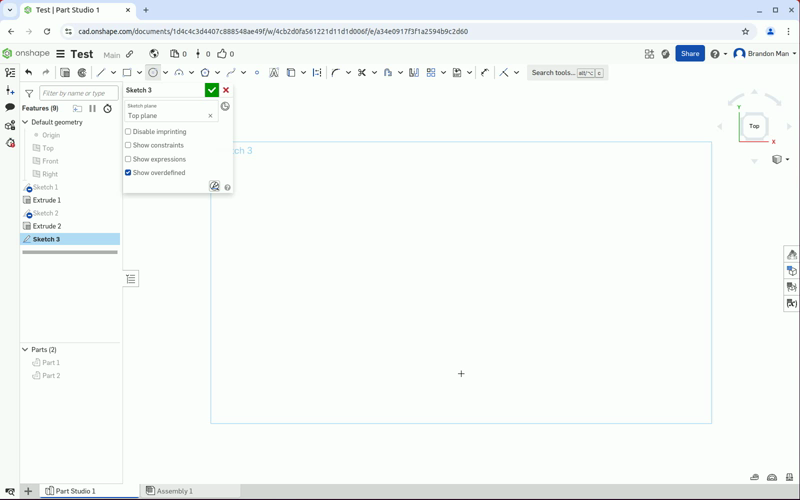
click(461, 373)
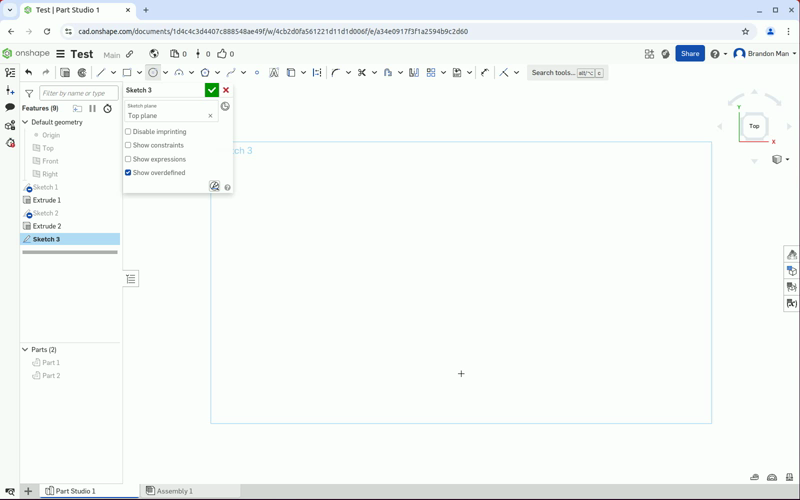
key_up(shift)
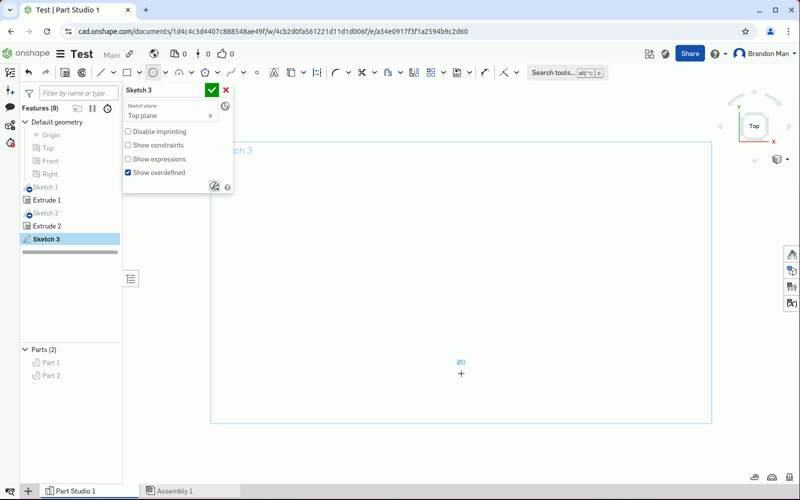
mouse_move(484, 373)
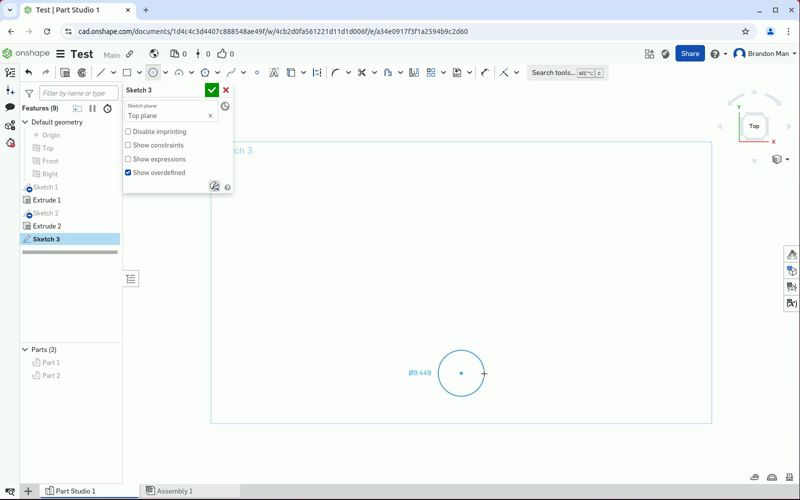
click(484, 373)
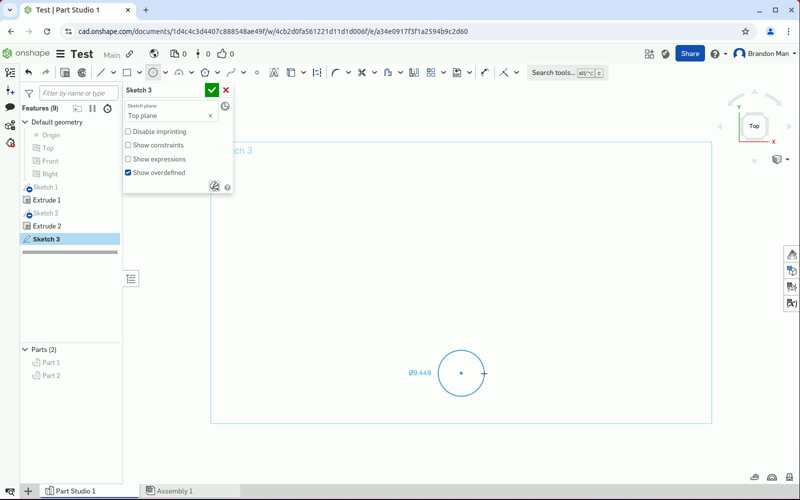
key(esc)
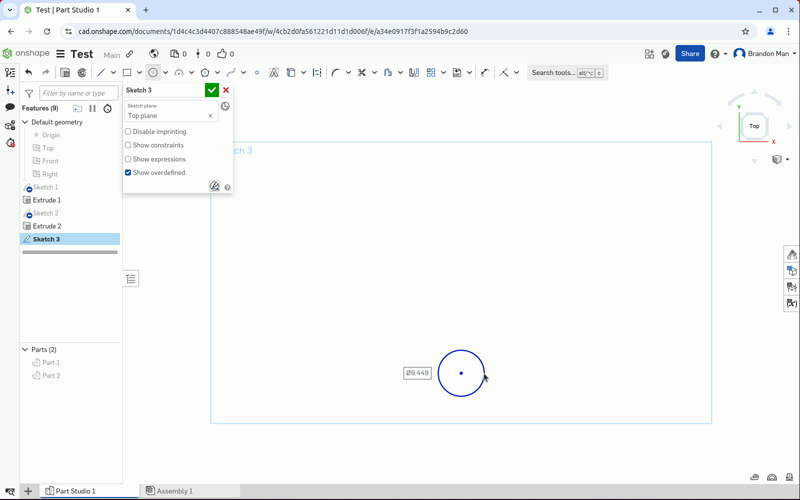
key(c)
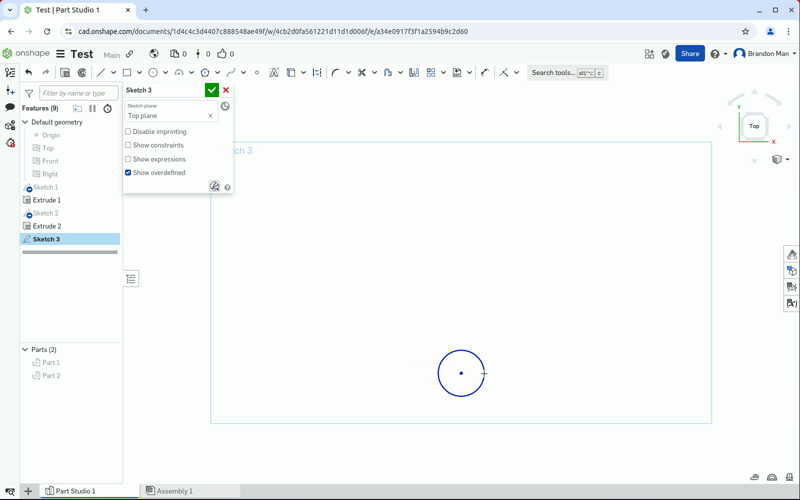
key_down(shift)
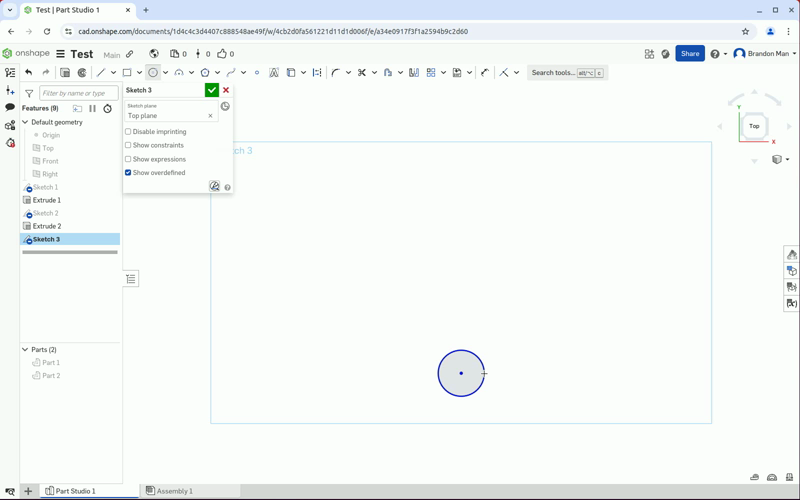
mouse_move(461, 373)
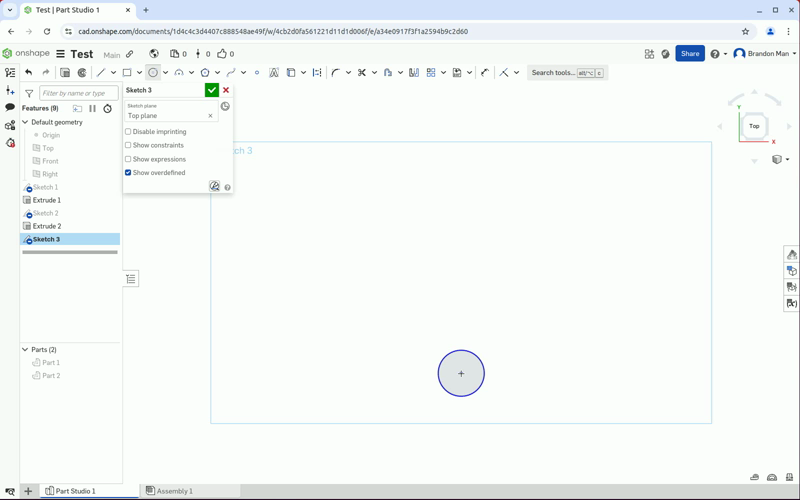
click(461, 373)
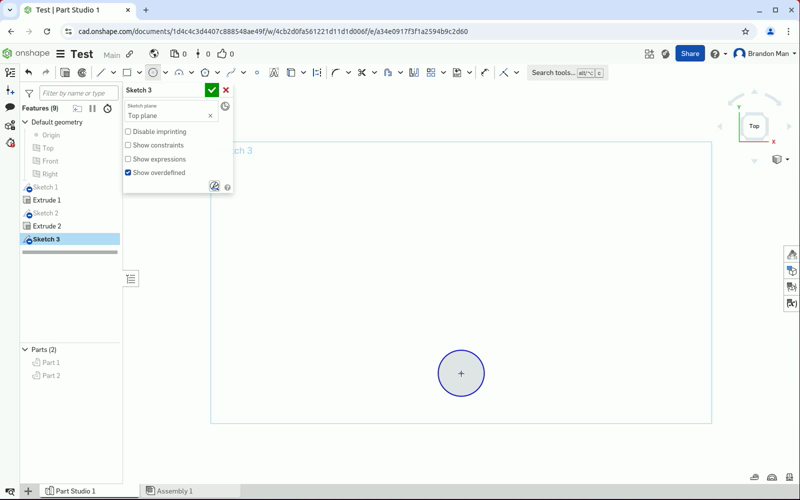
key_up(shift)
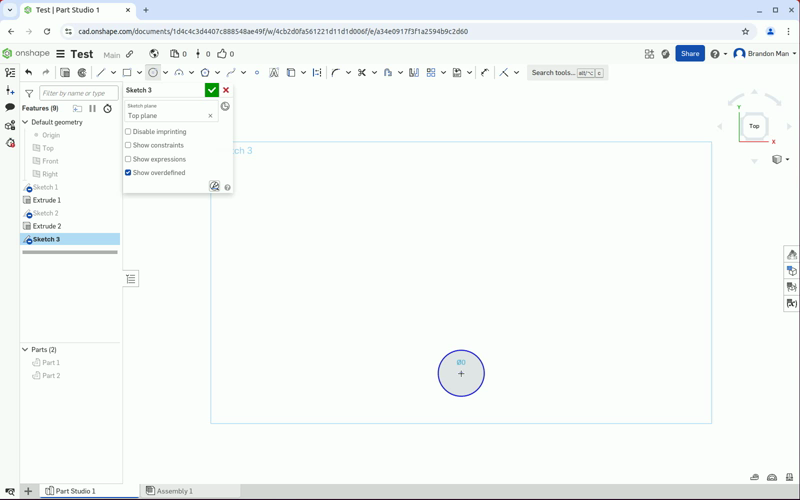
mouse_move(471, 373)
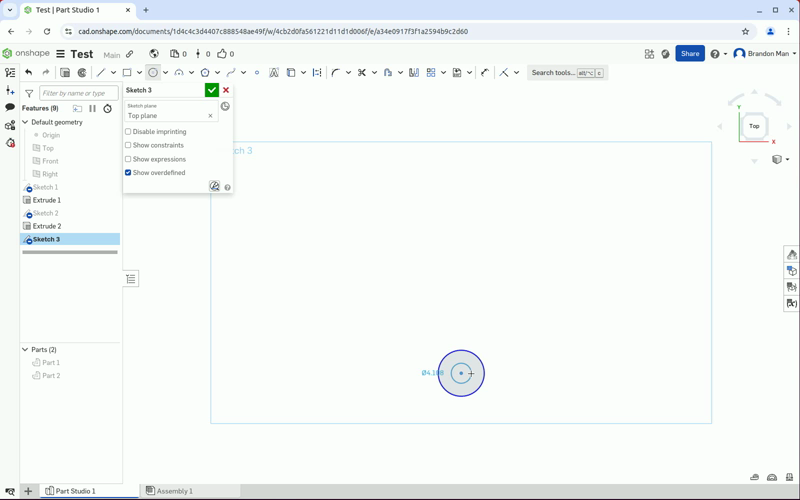
click(471, 373)
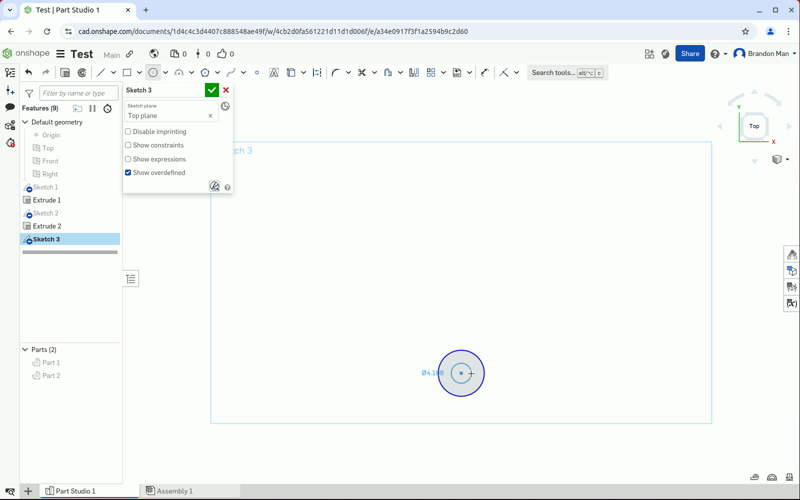
key(esc)
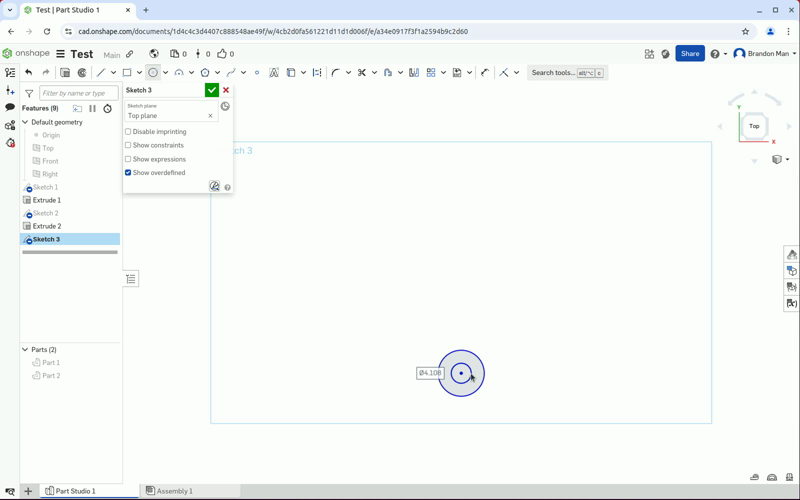
mouse_move(463, 356)
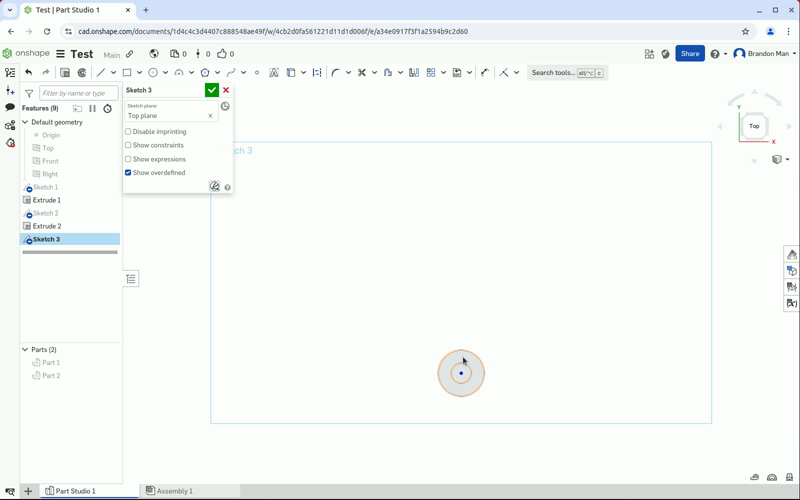
scroll(6)
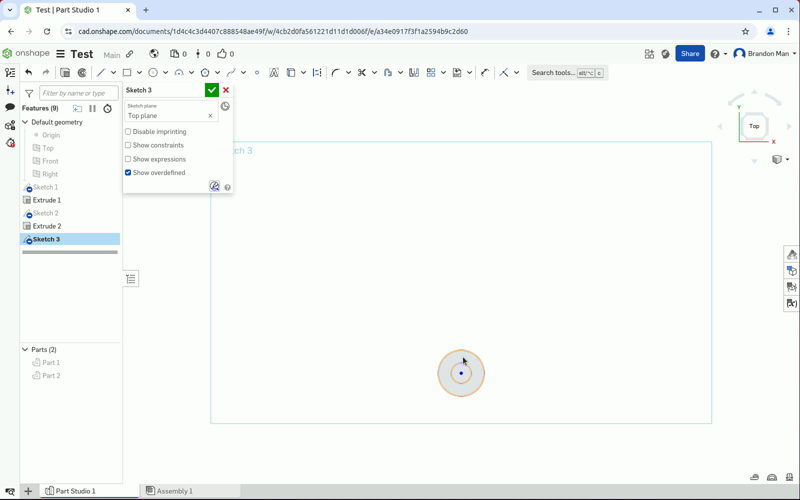
scroll(6)
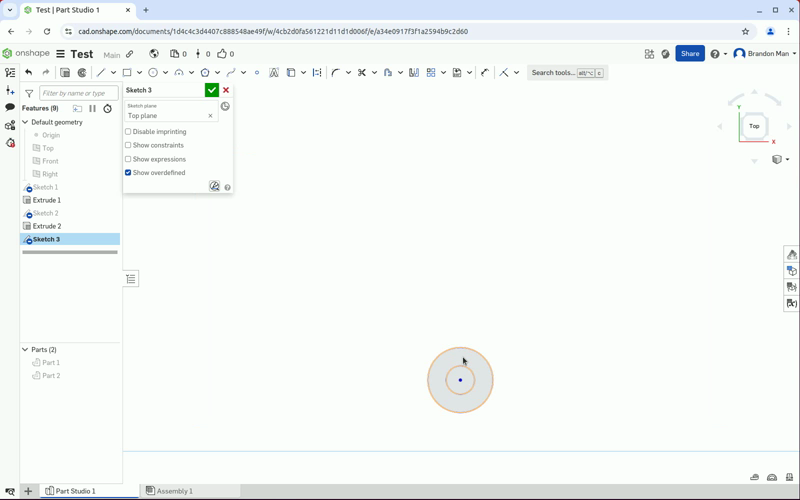
scroll(6)
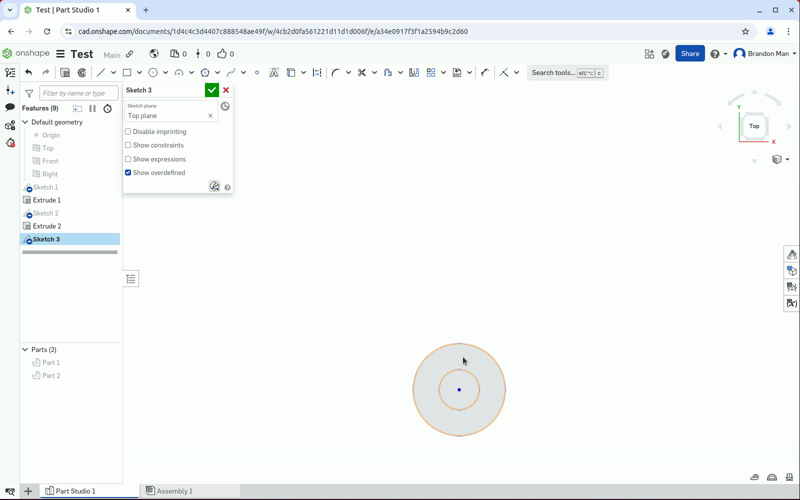
scroll(6)
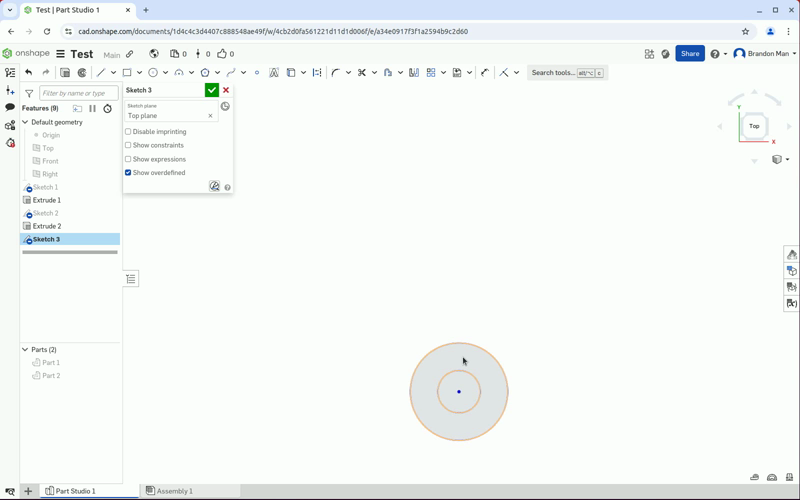
scroll(6)
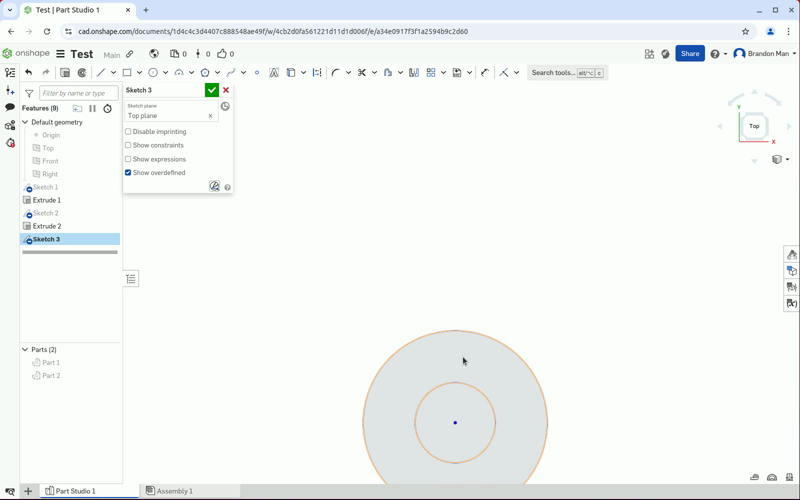
scroll(6)
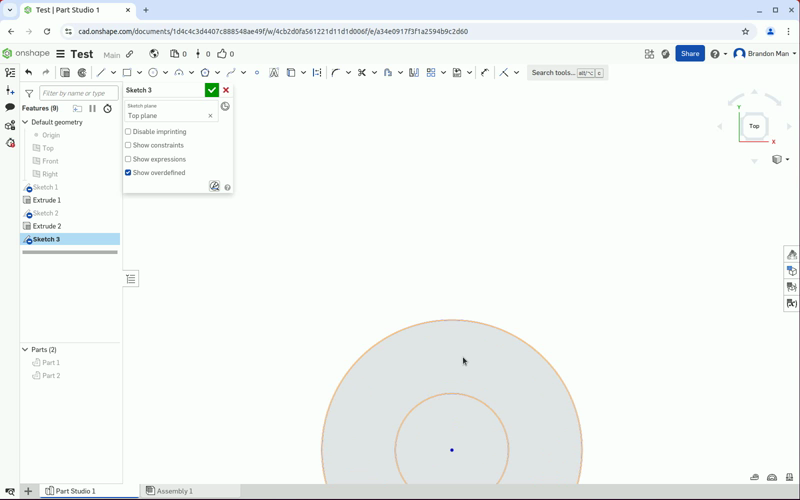
scroll(6)
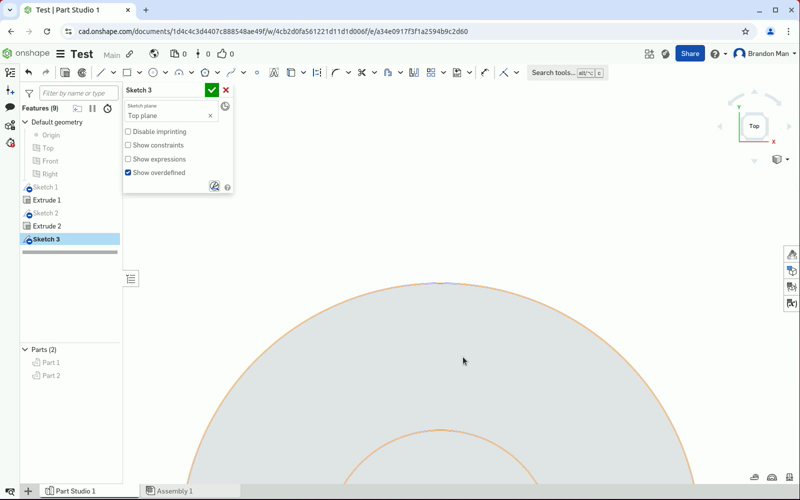
click(463, 356)
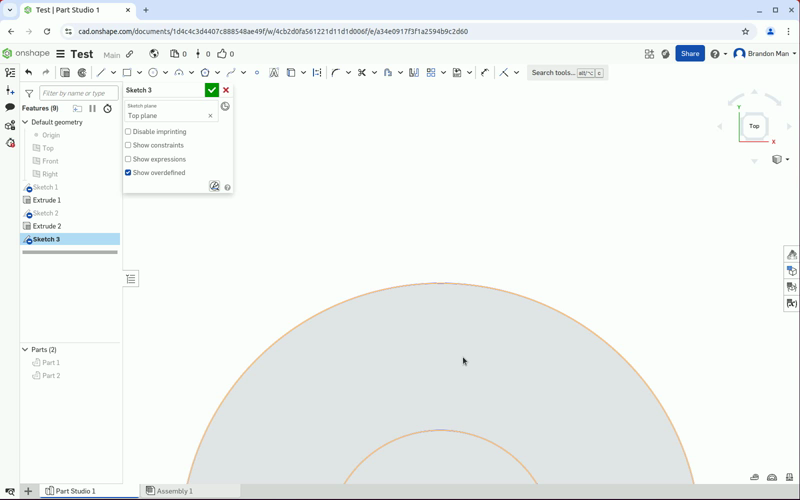
scroll(-6)
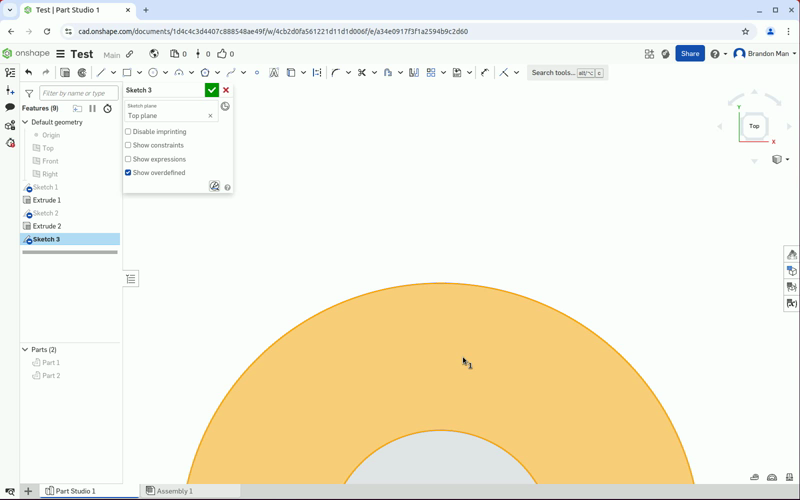
scroll(-6)
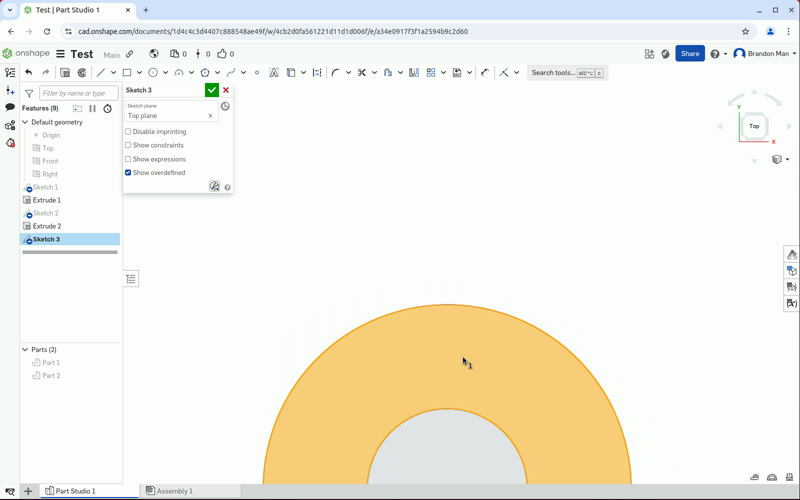
scroll(-6)
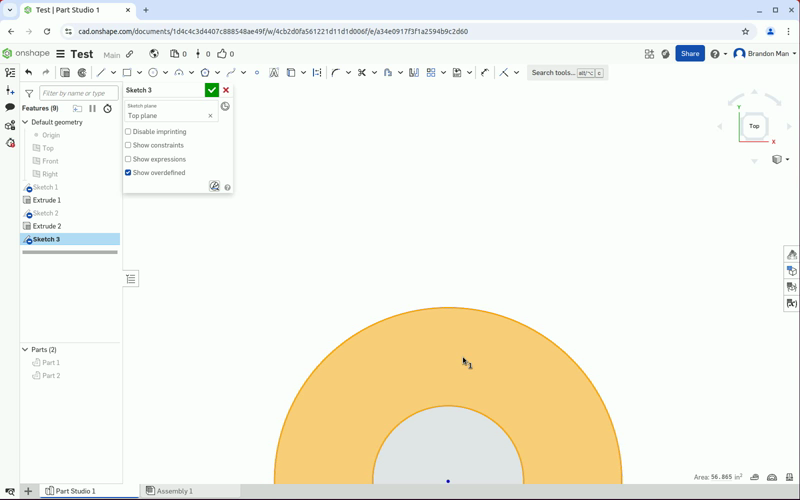
scroll(-6)
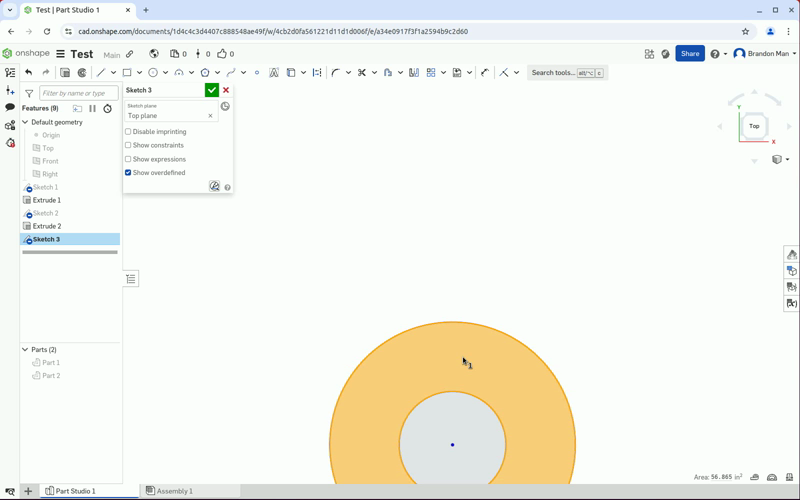
scroll(-6)
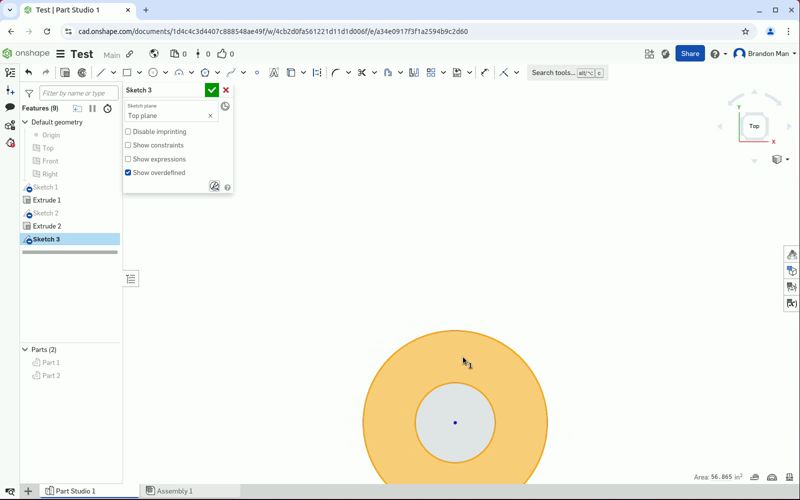
scroll(-6)
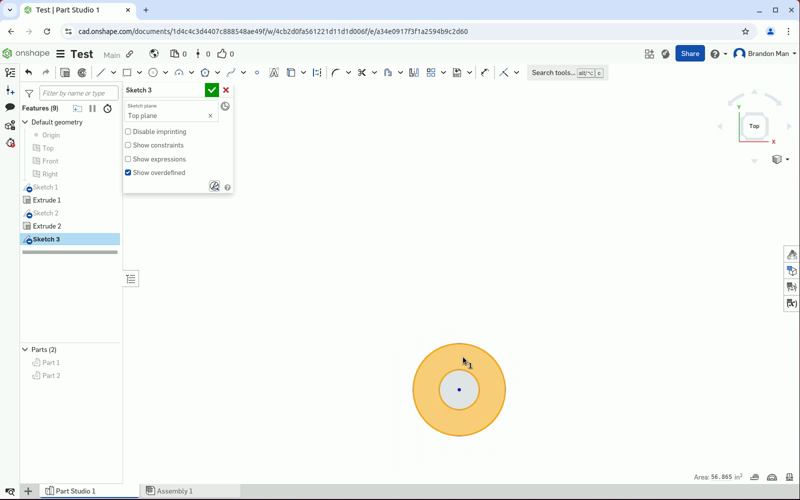
scroll(-6)
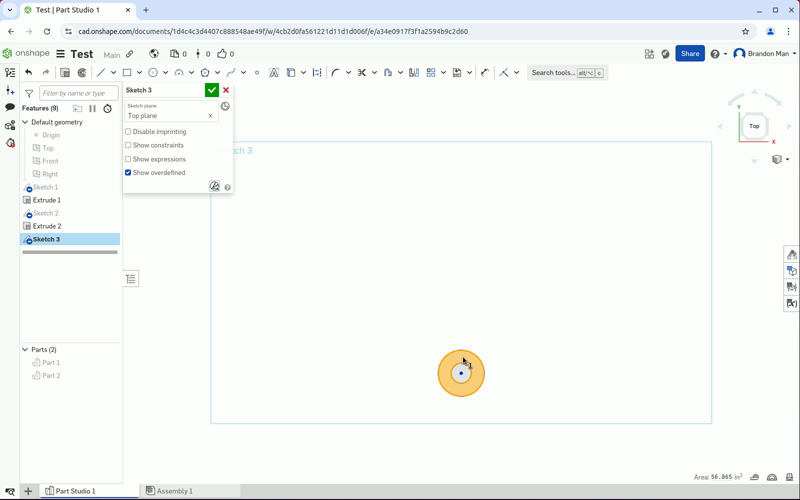
mouse_move(73, 352)
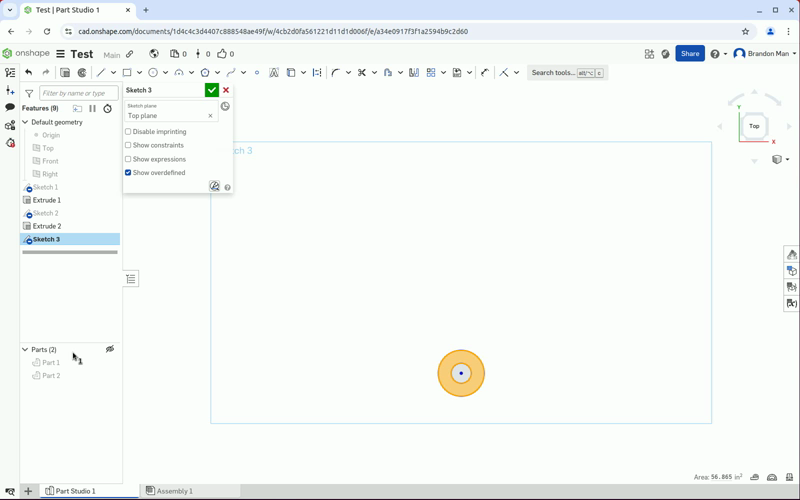
key(shift+y)
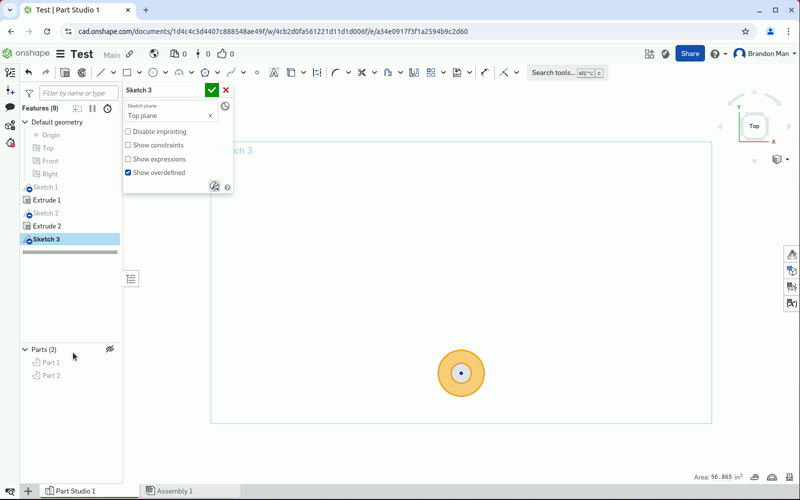
key(shift+e)
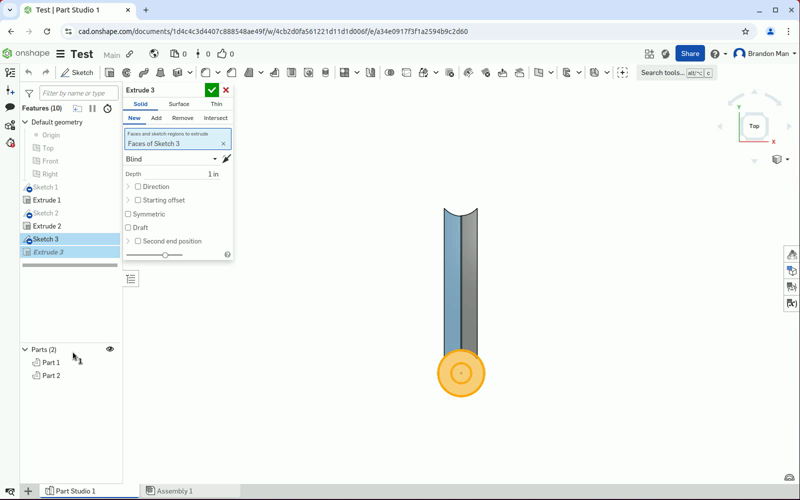
mouse_move(143, 106)
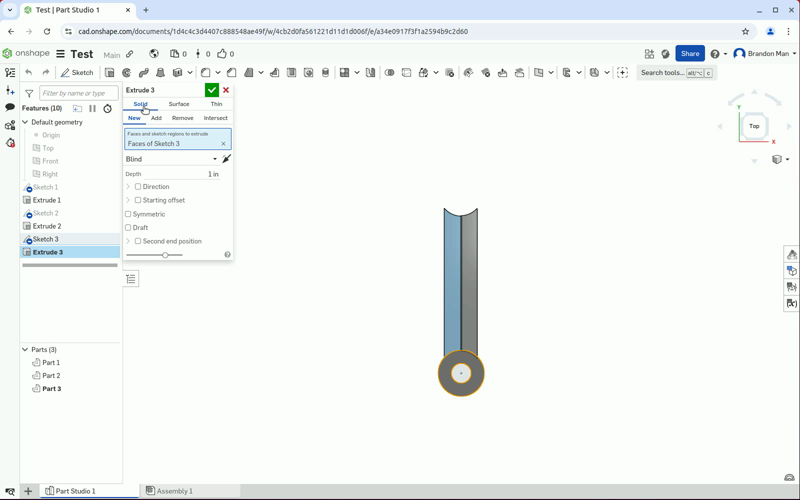
click(143, 106)
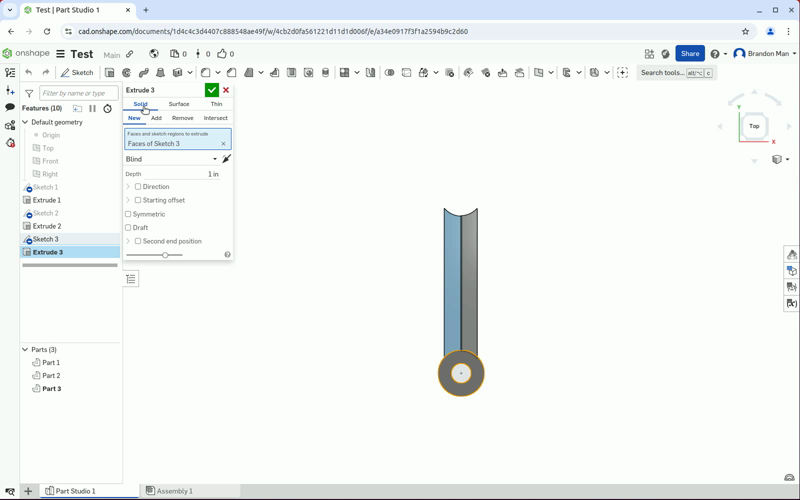
mouse_move(137, 120)
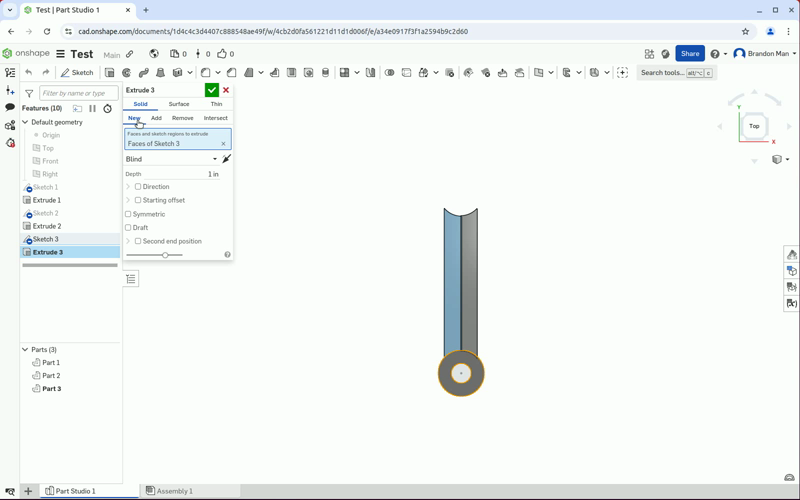
click(137, 120)
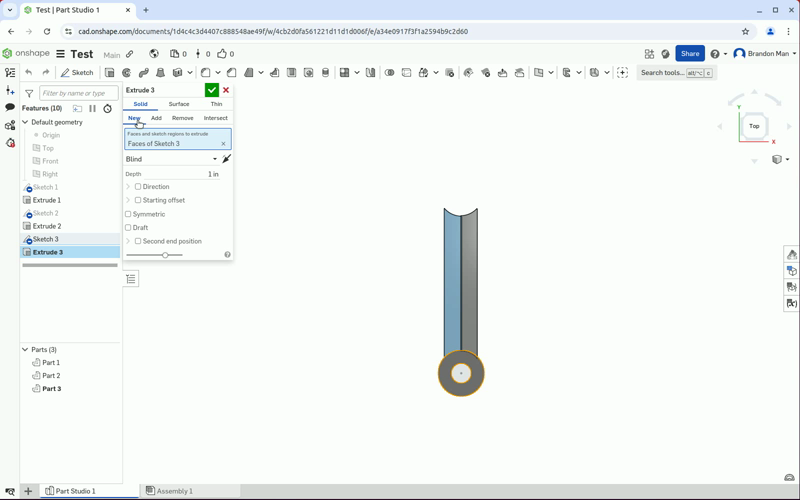
key(tab, 4)
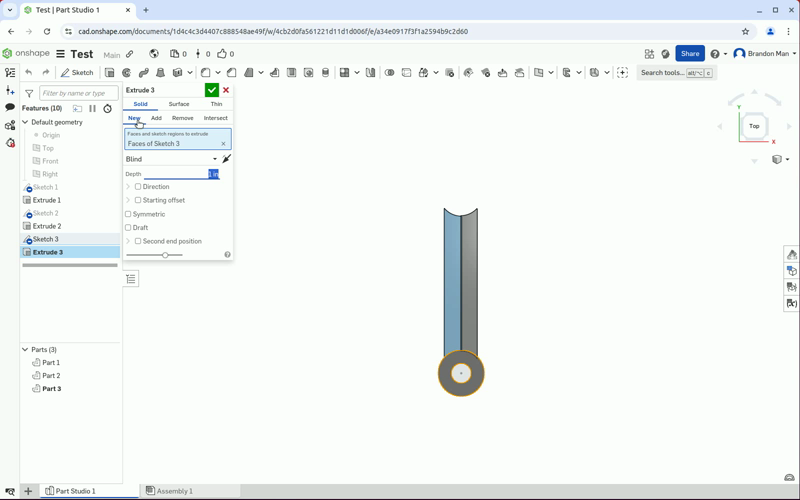
text(6.258)
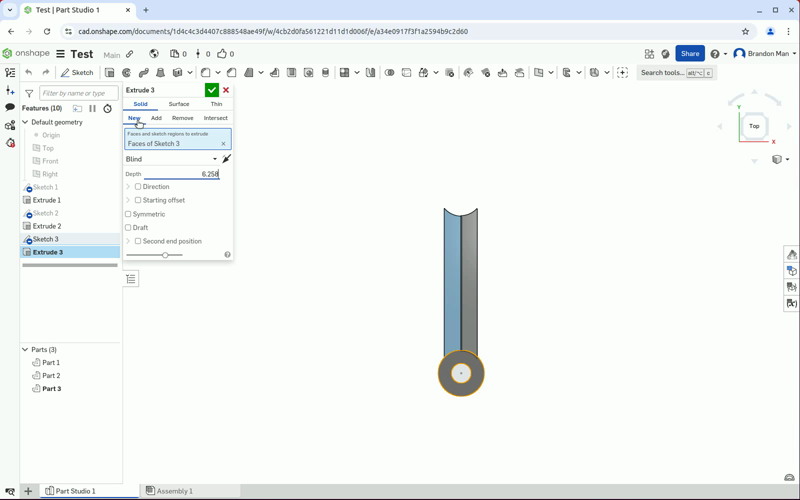
key(tab, 3)
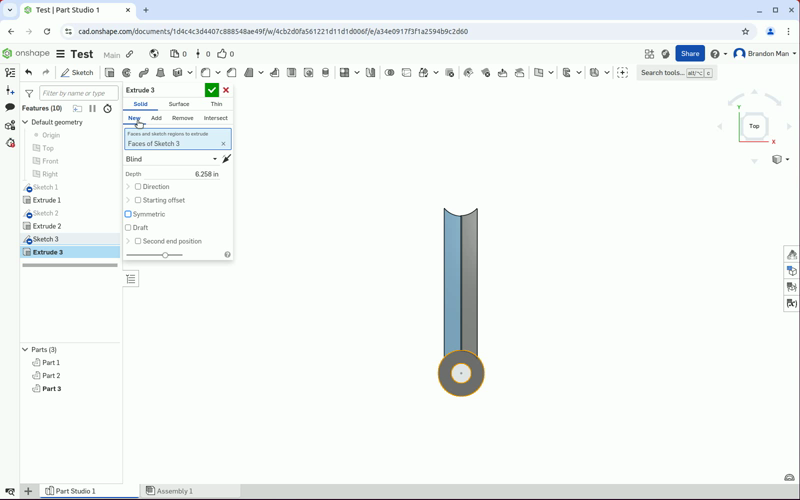
key(space)
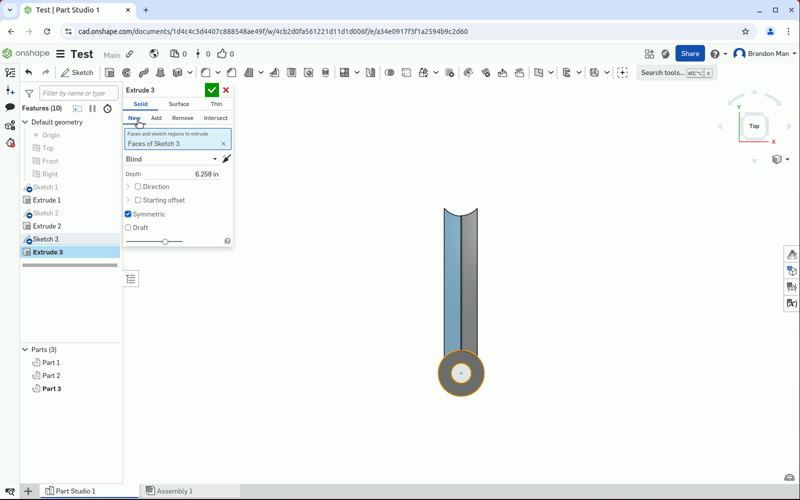
key(enter)
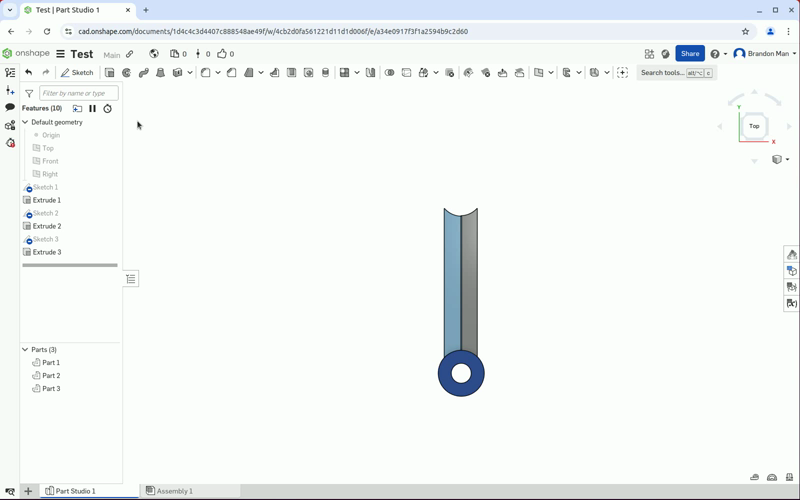
key(shift+h)
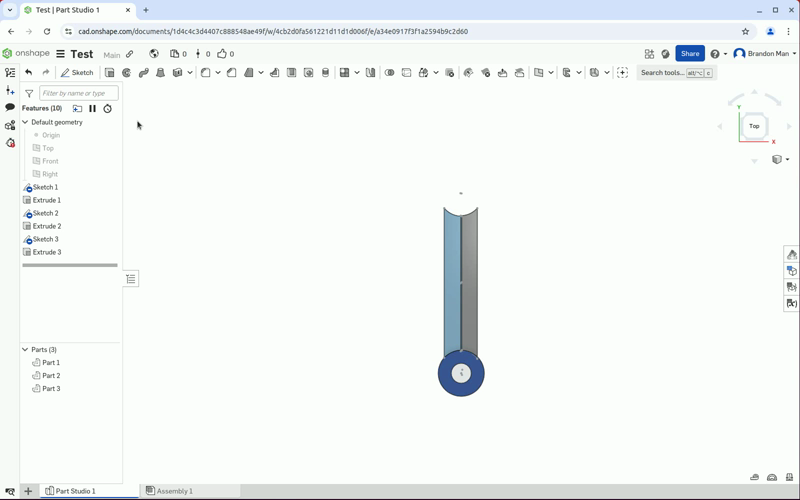
key(shift+h)
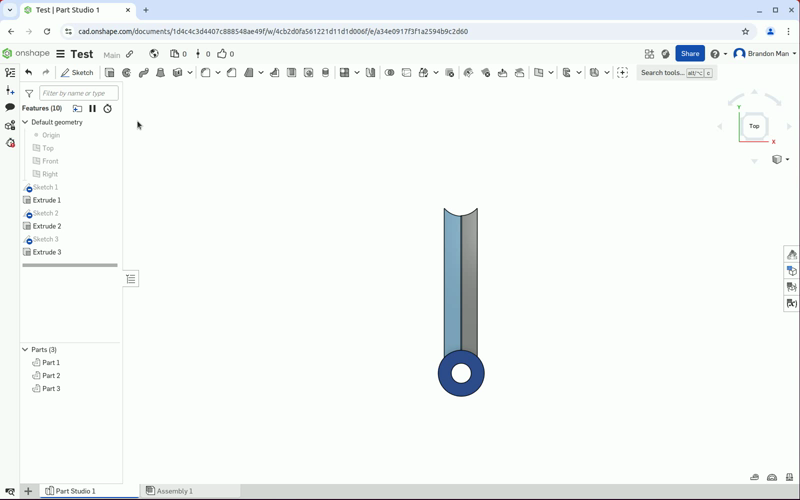
mouse_move(73, 189)
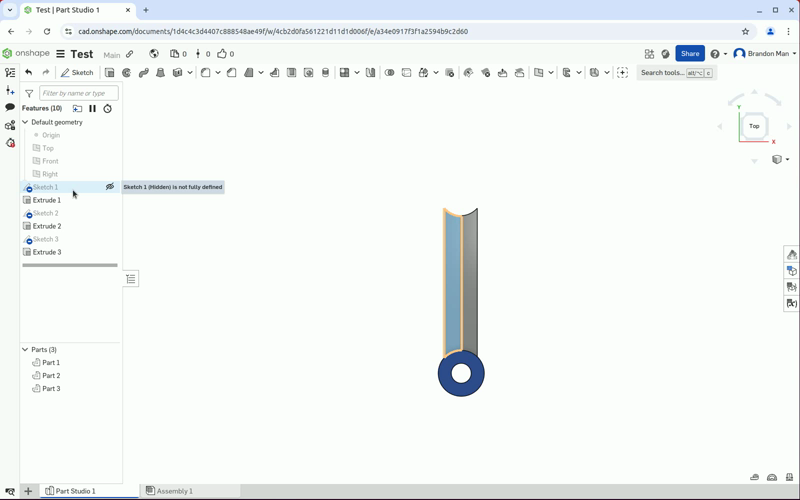
click(73, 189)
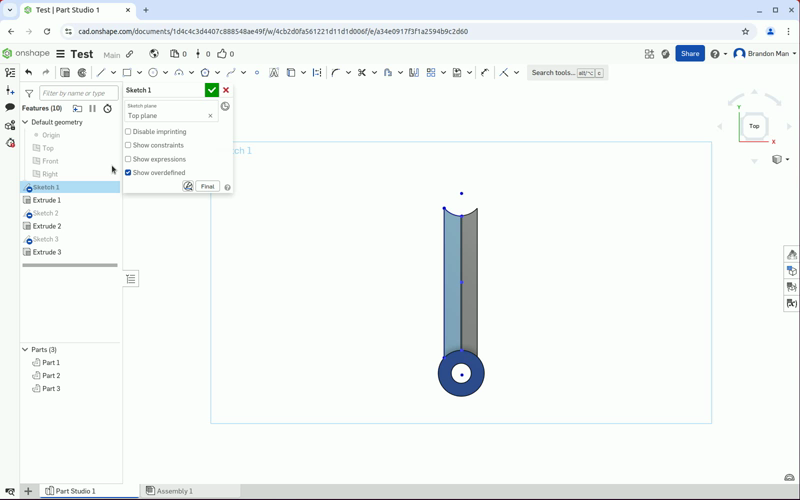
mouse_move(229, 92)
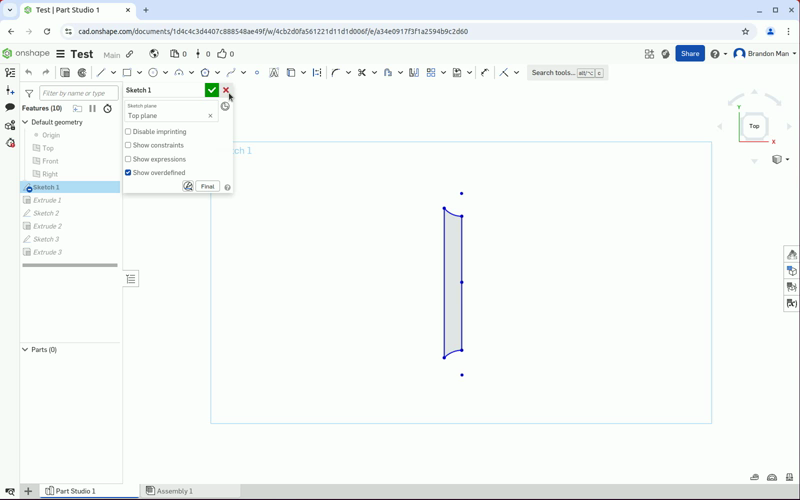
click(229, 92)
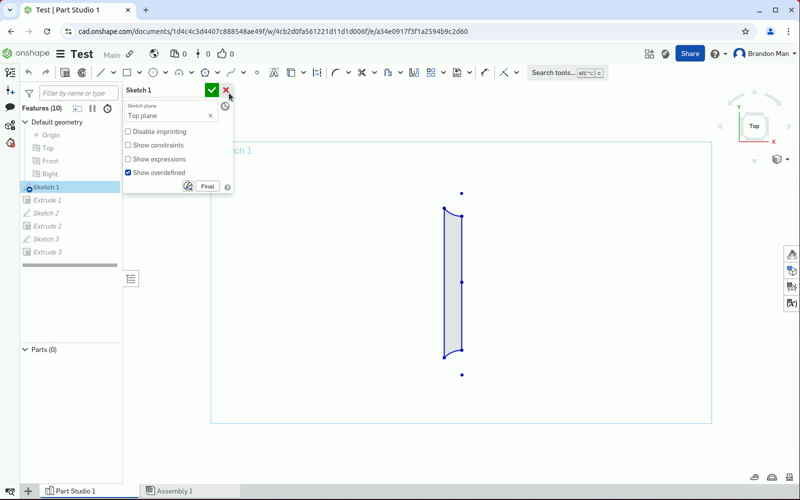
key(shift+s)
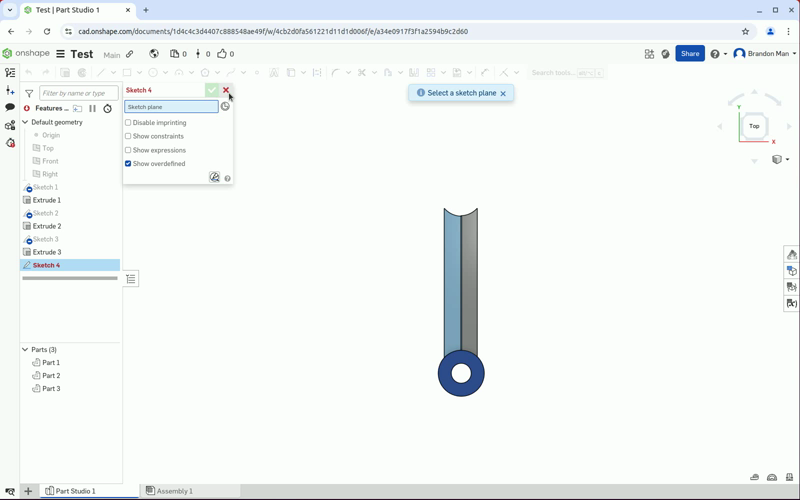
mouse_move(73, 150)
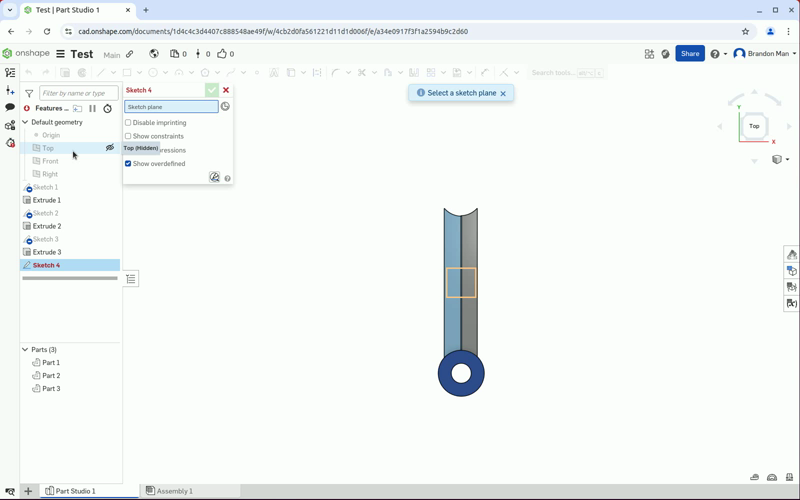
click(73, 150)
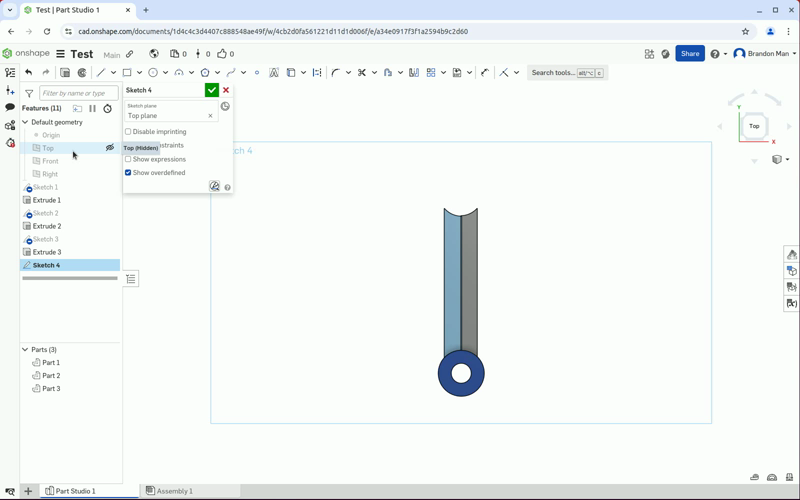
mouse_move(73, 352)
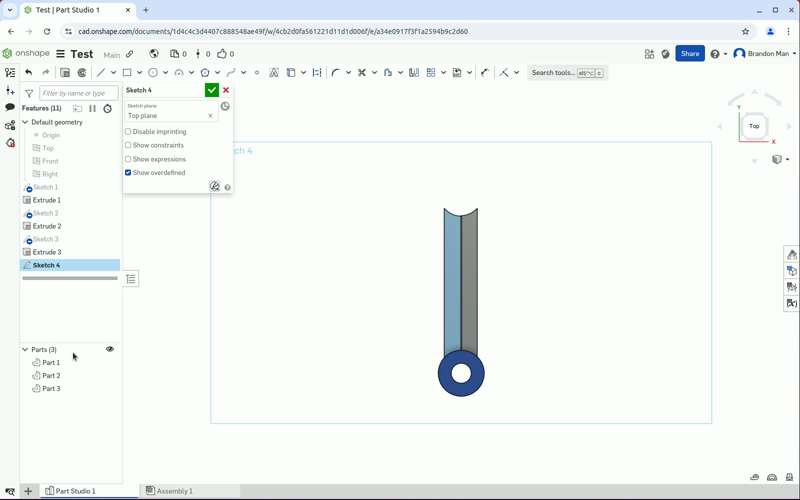
key(y)
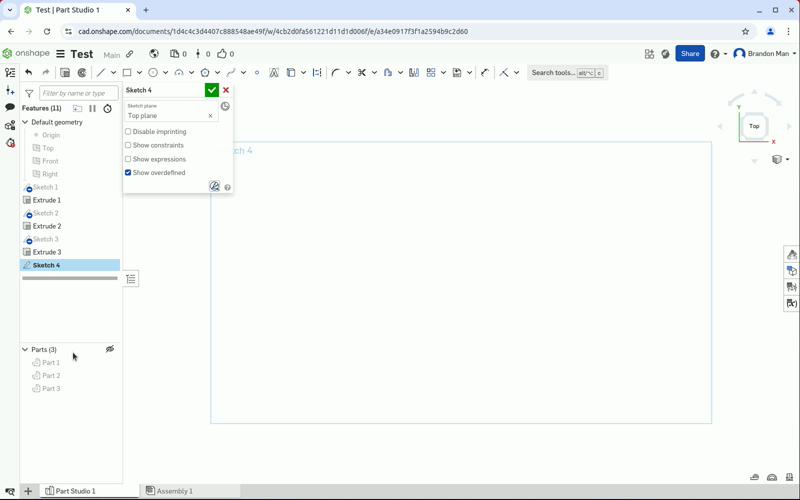
key(c)
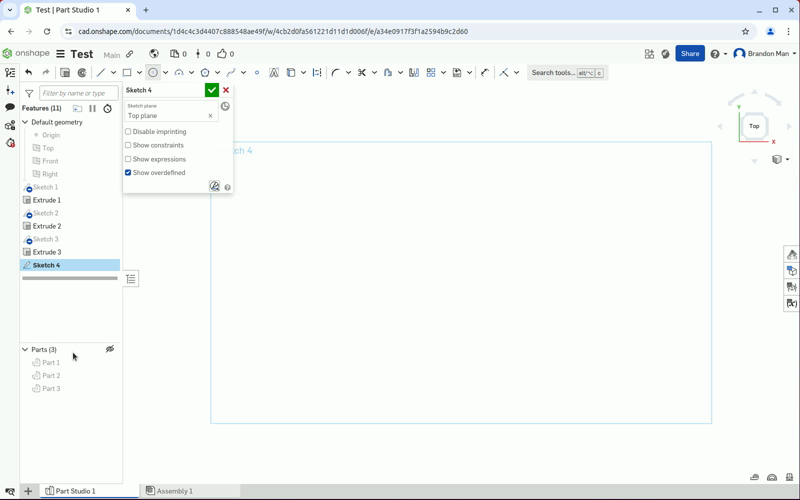
key_down(shift)
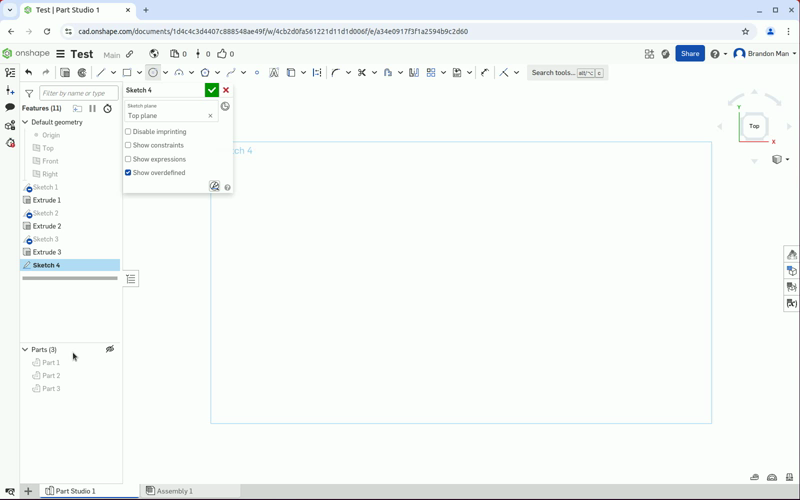
mouse_move(461, 192)
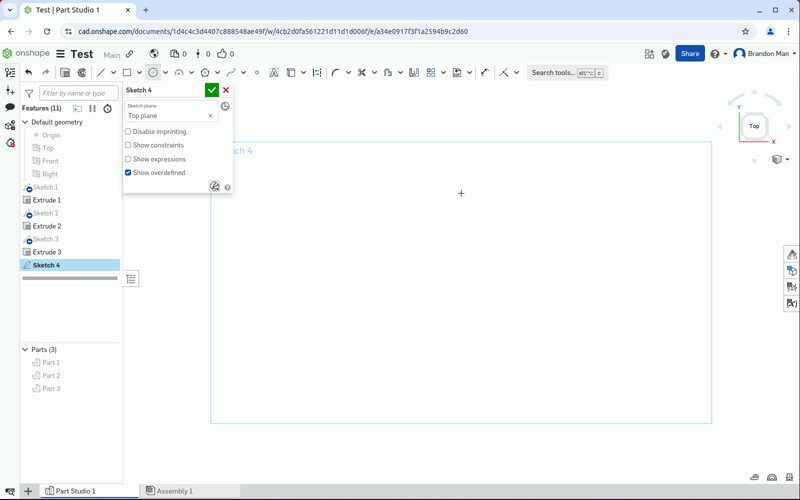
click(461, 192)
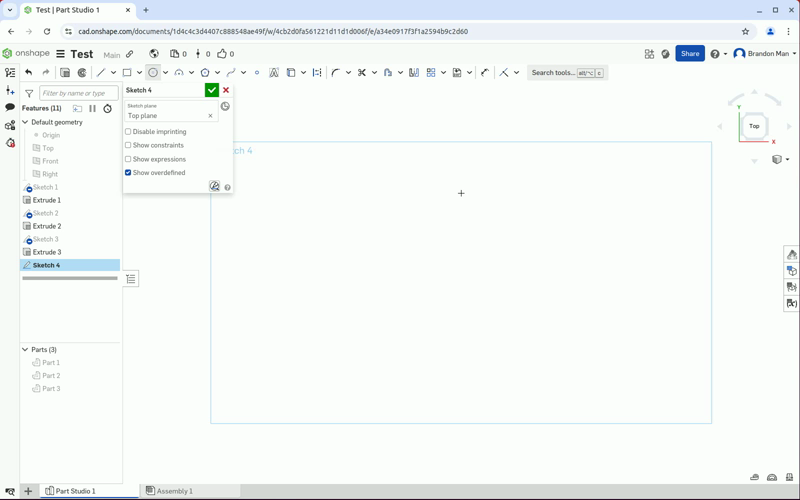
key_up(shift)
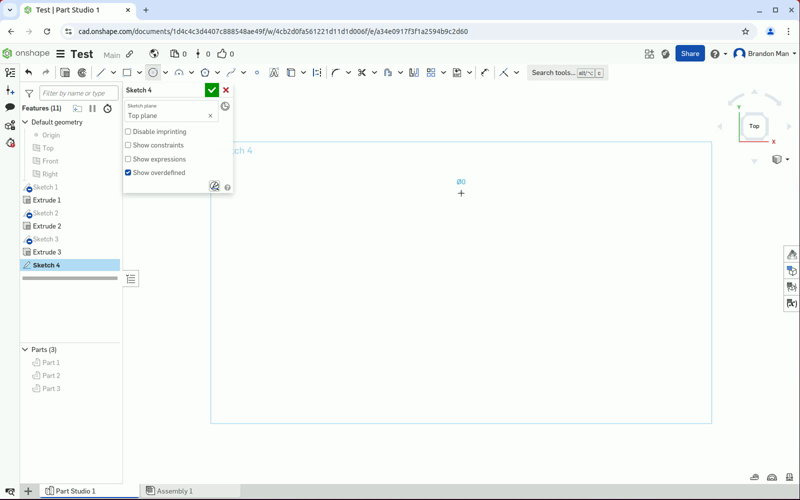
mouse_move(484, 192)
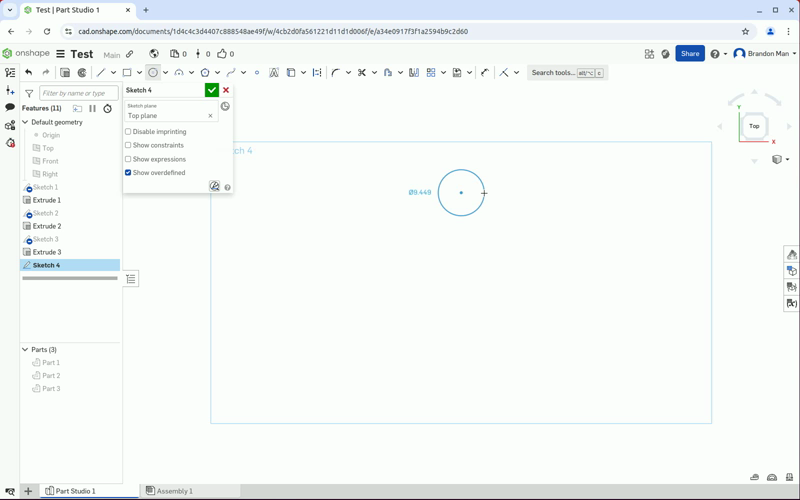
click(484, 192)
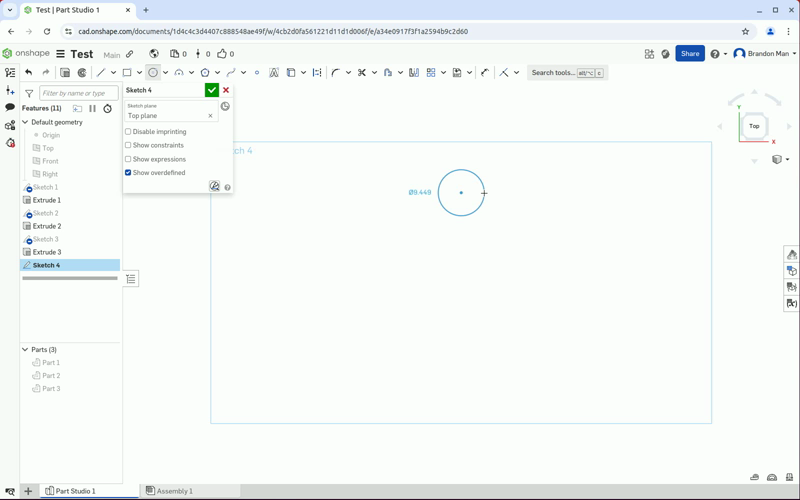
key(esc)
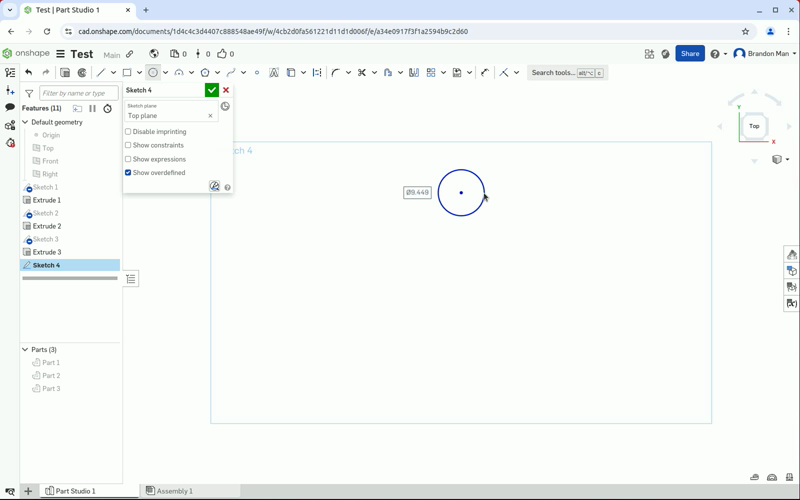
key(c)
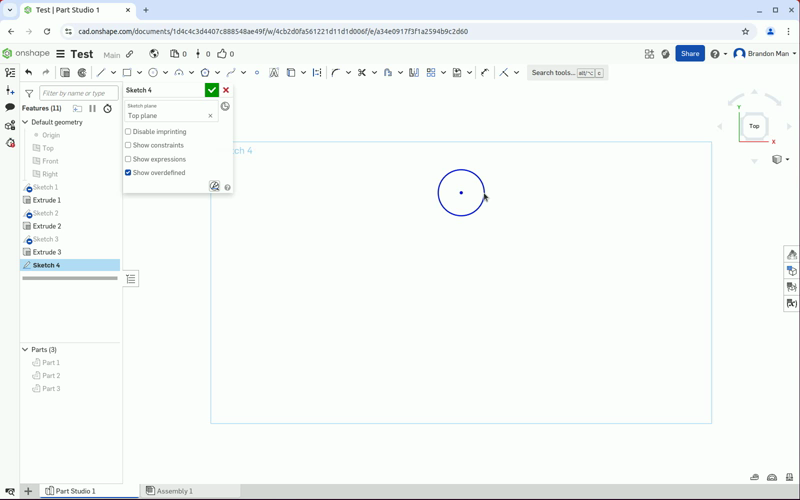
key_down(shift)
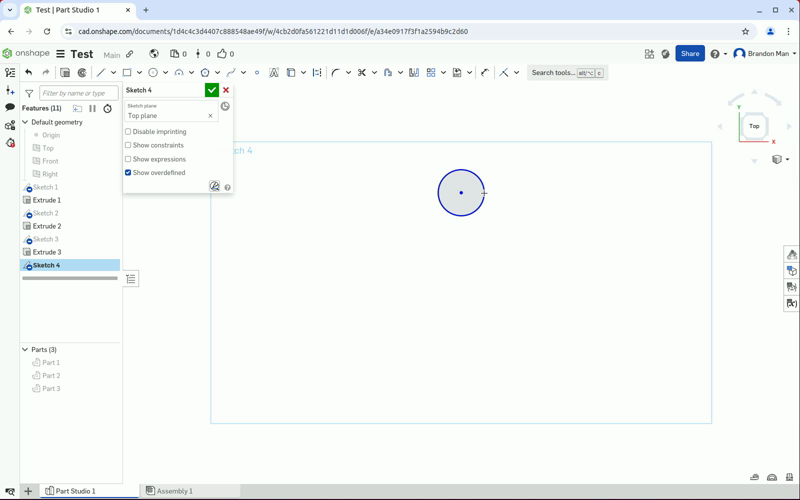
mouse_move(461, 192)
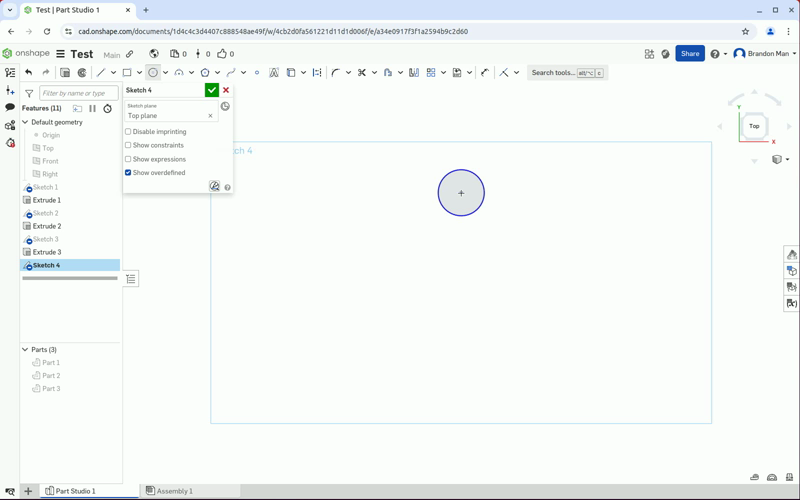
click(461, 192)
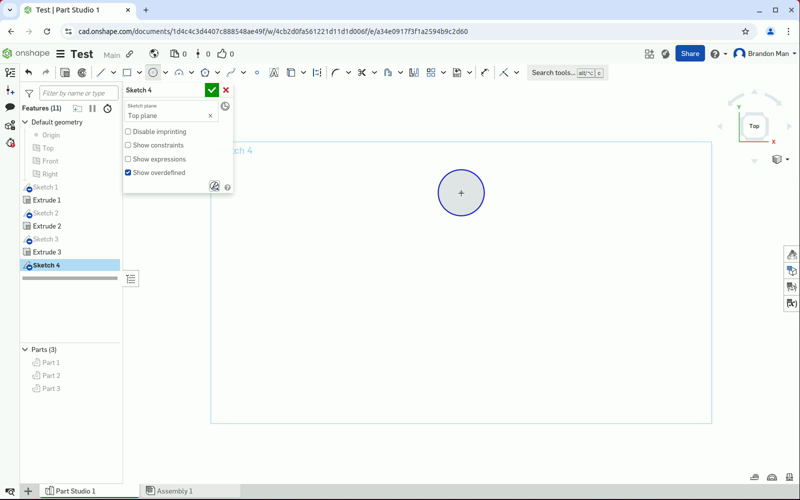
key_up(shift)
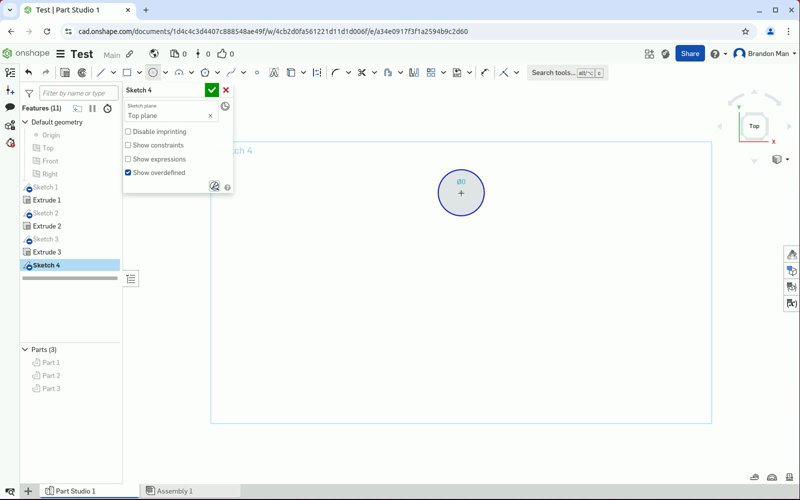
mouse_move(471, 192)
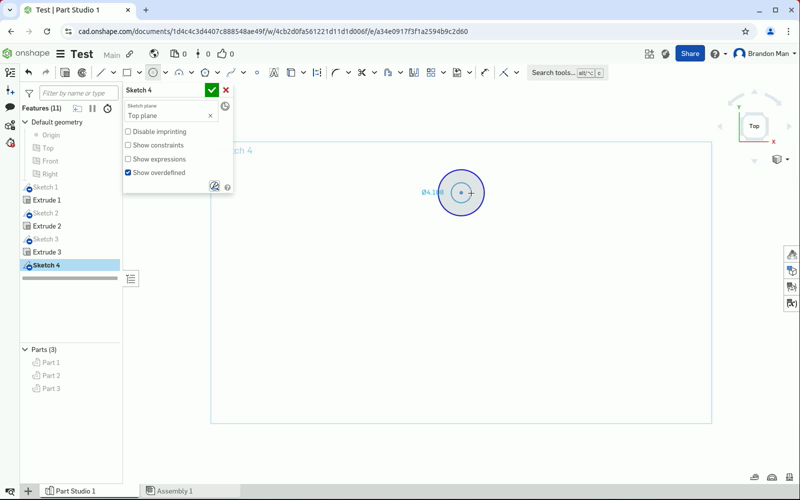
click(471, 192)
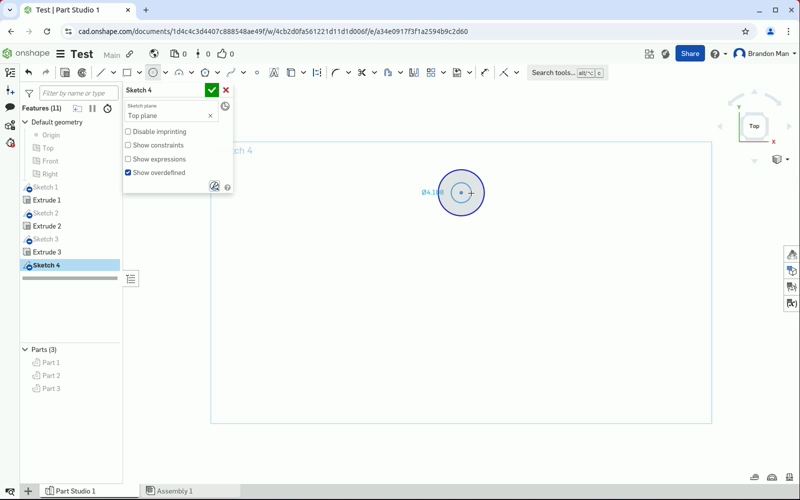
key(esc)
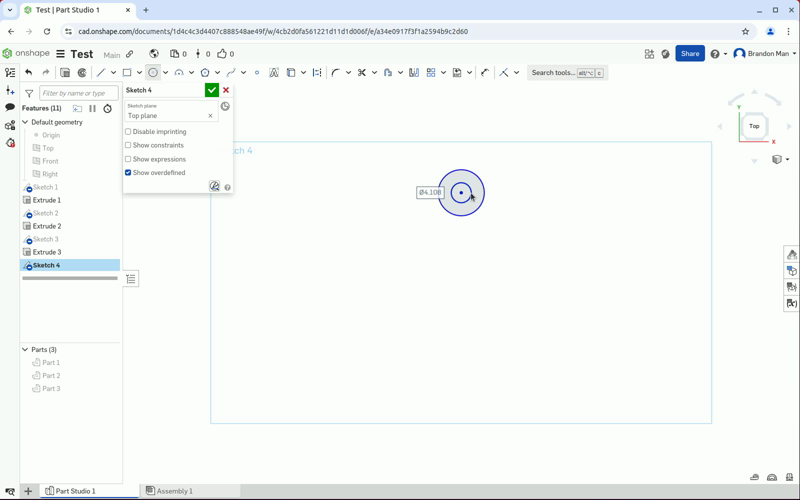
mouse_move(440, 197)
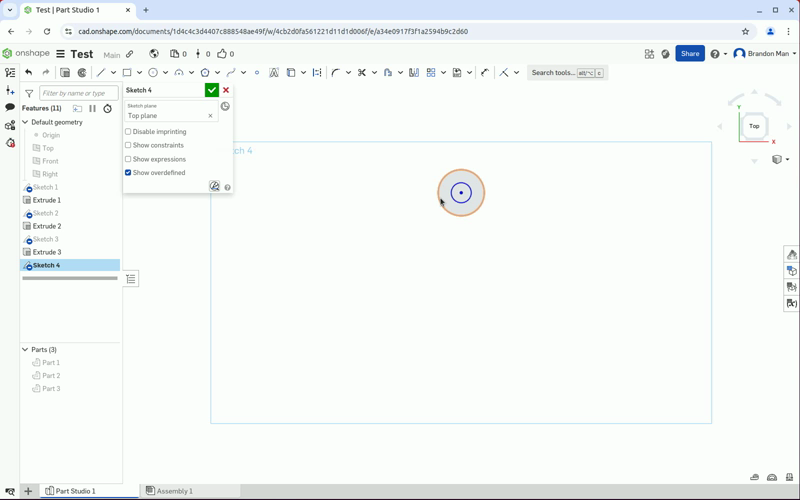
scroll(6)
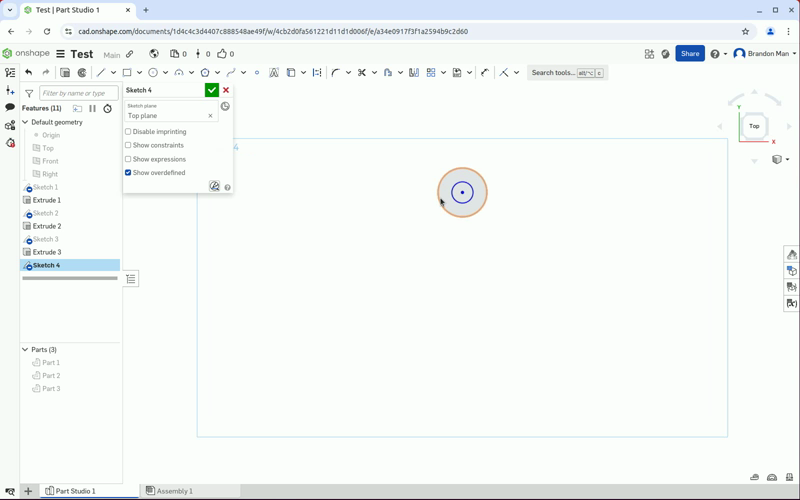
scroll(6)
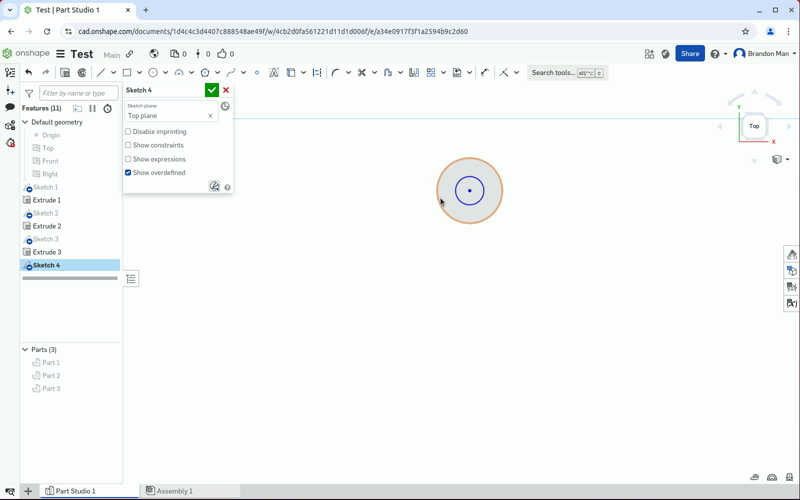
scroll(6)
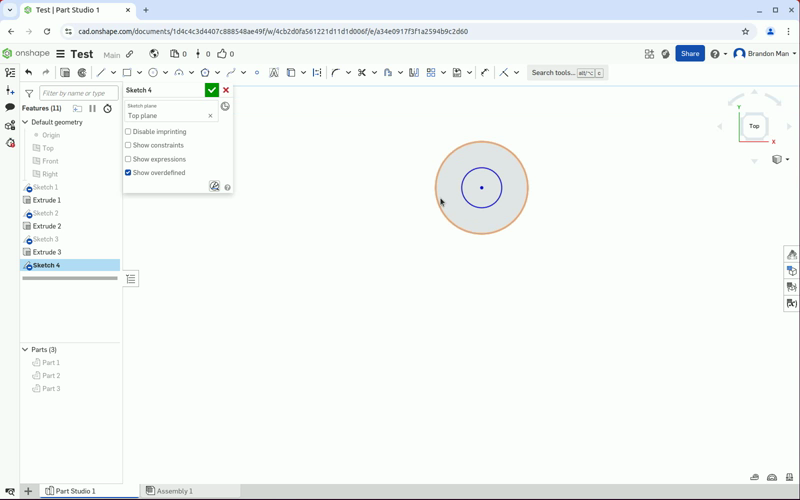
scroll(6)
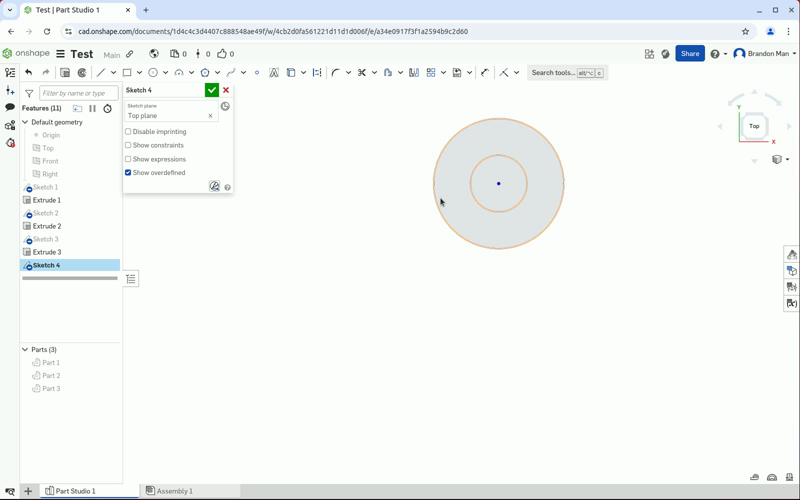
scroll(6)
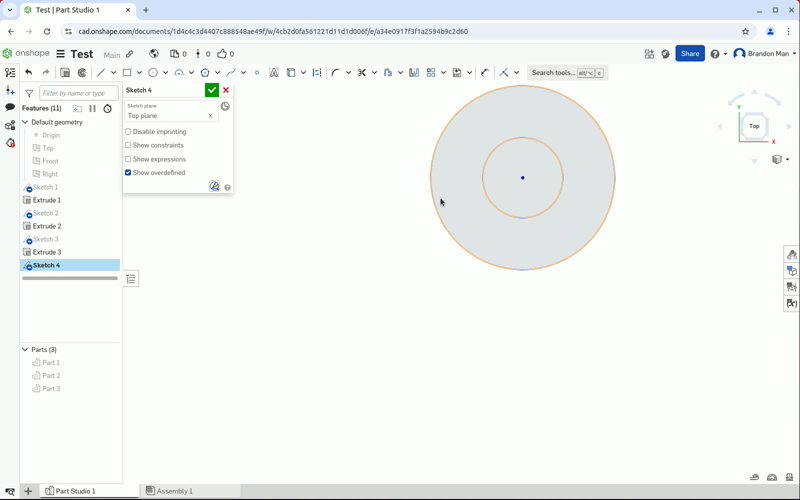
scroll(6)
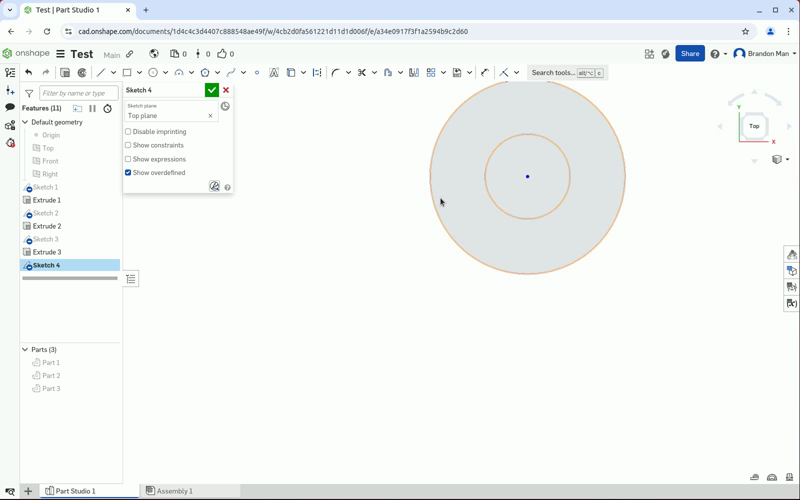
scroll(6)
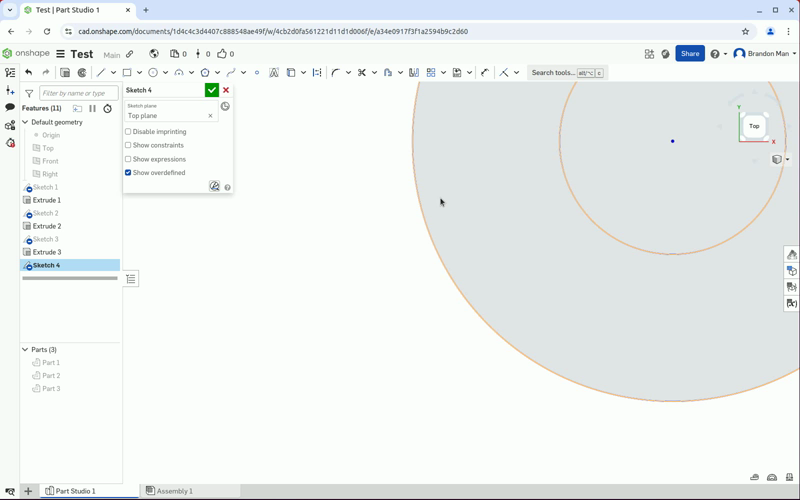
click(440, 197)
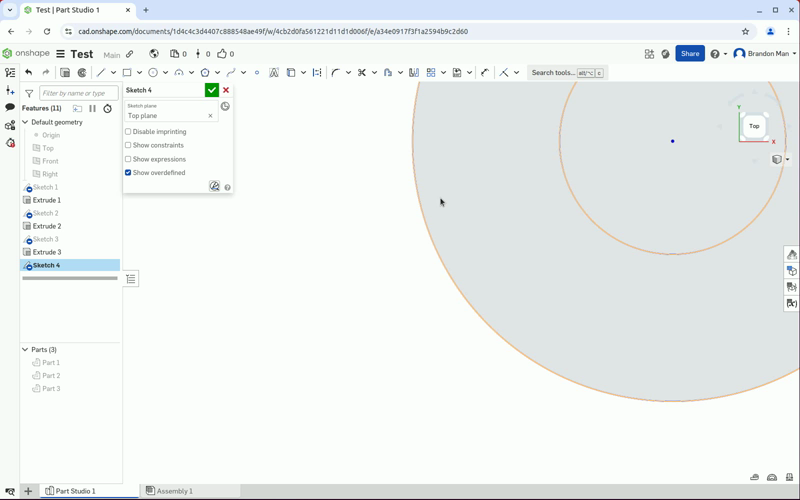
scroll(-6)
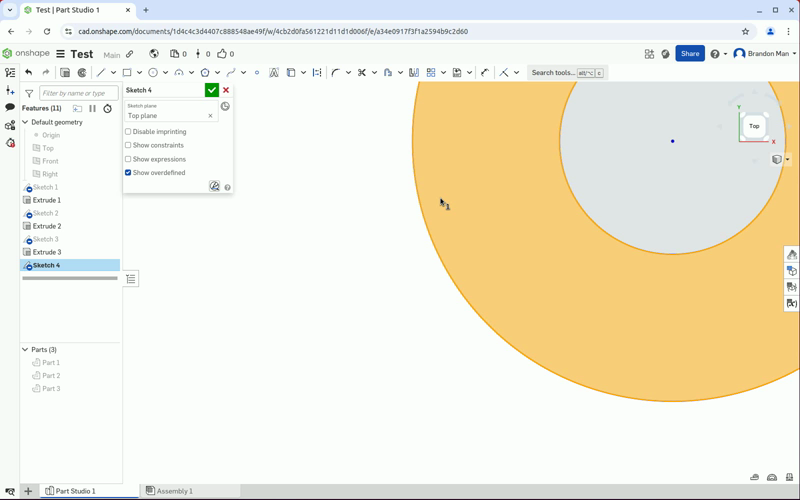
scroll(-6)
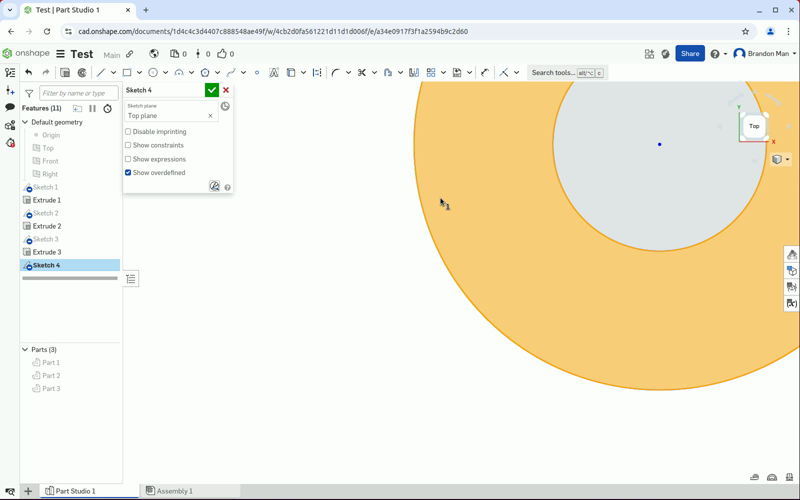
scroll(-6)
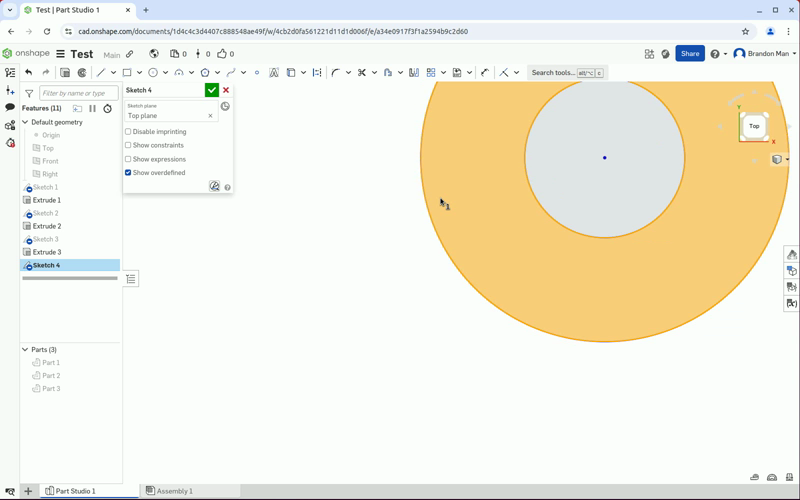
scroll(-6)
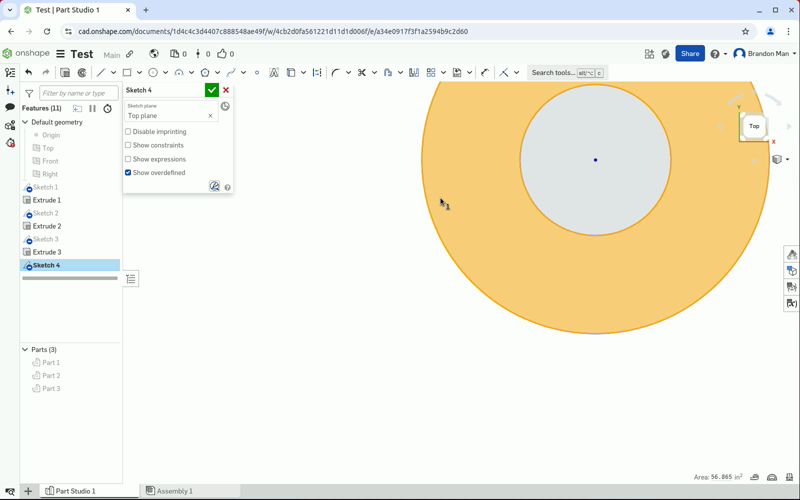
scroll(-6)
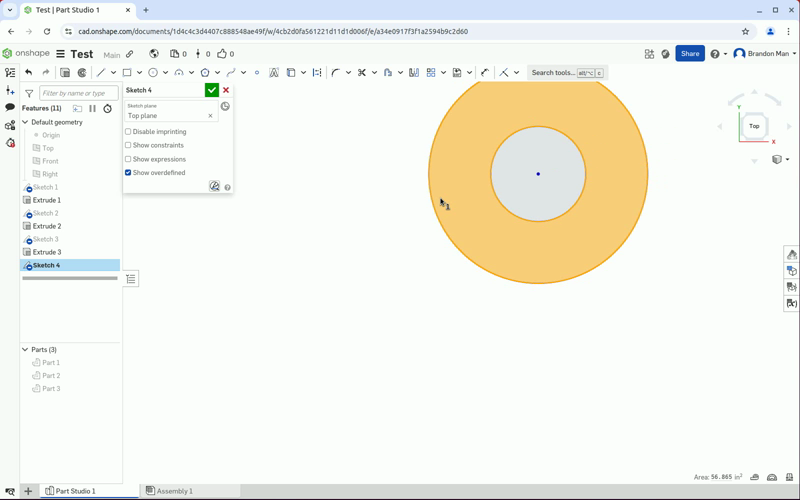
scroll(-6)
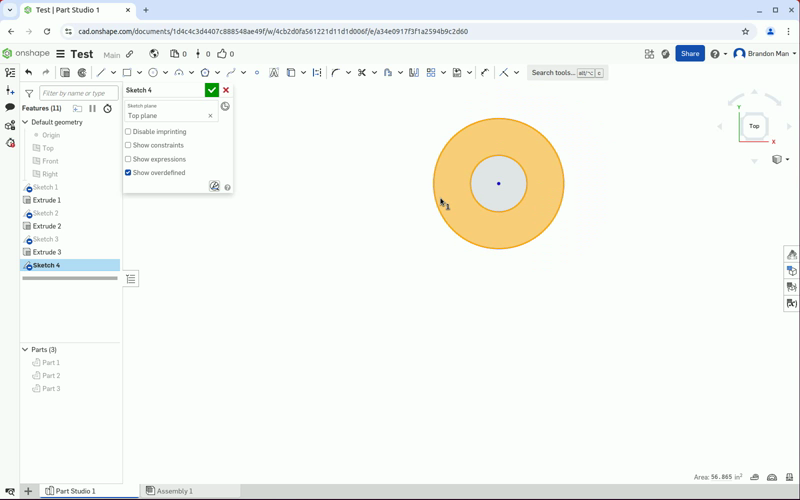
scroll(-6)
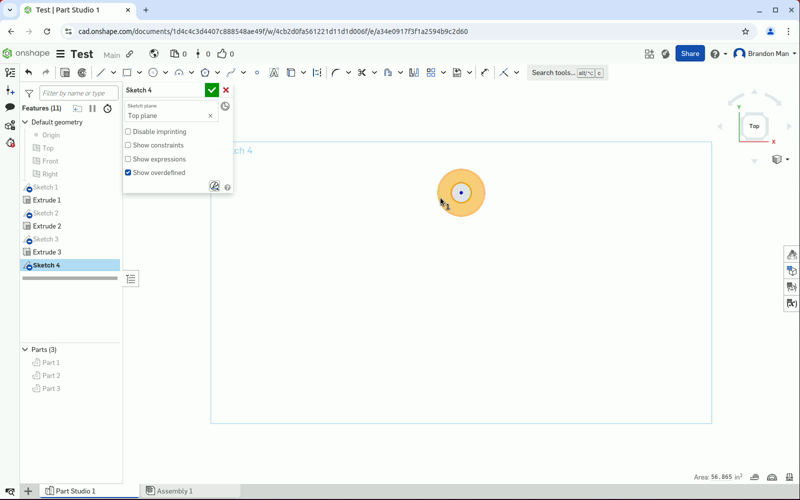
mouse_move(73, 352)
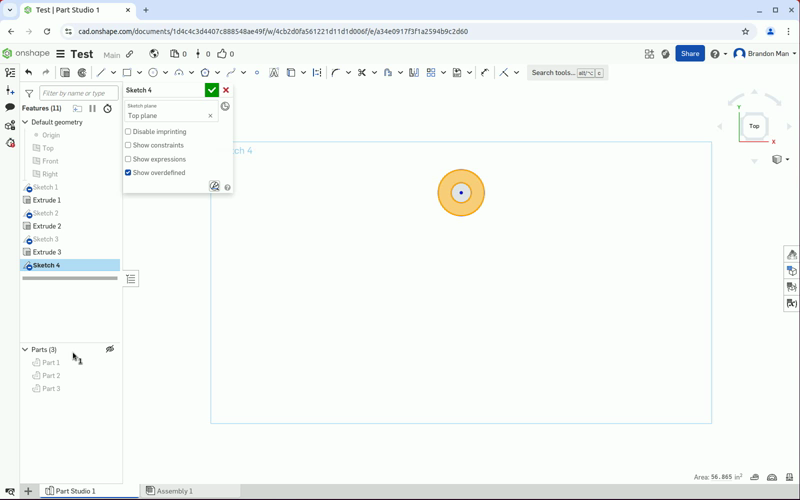
key(shift+y)
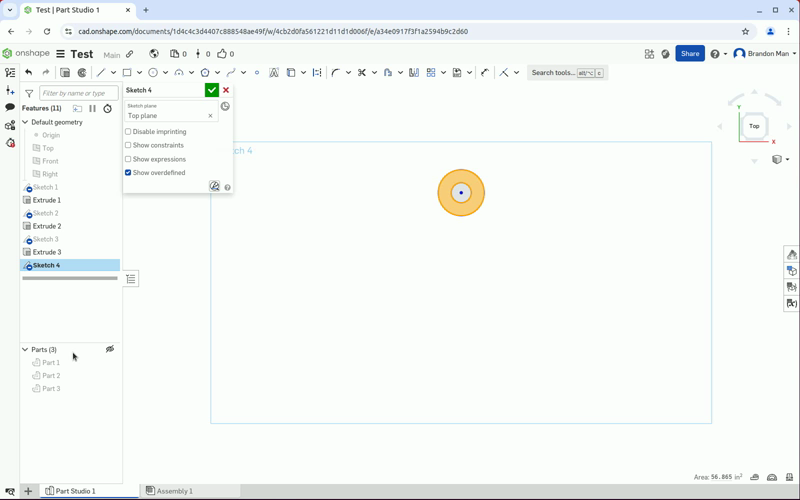
key(shift+e)
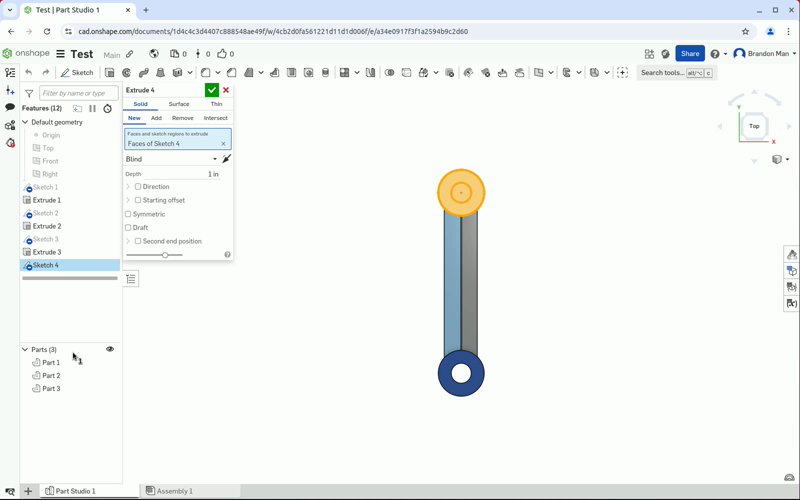
mouse_move(143, 106)
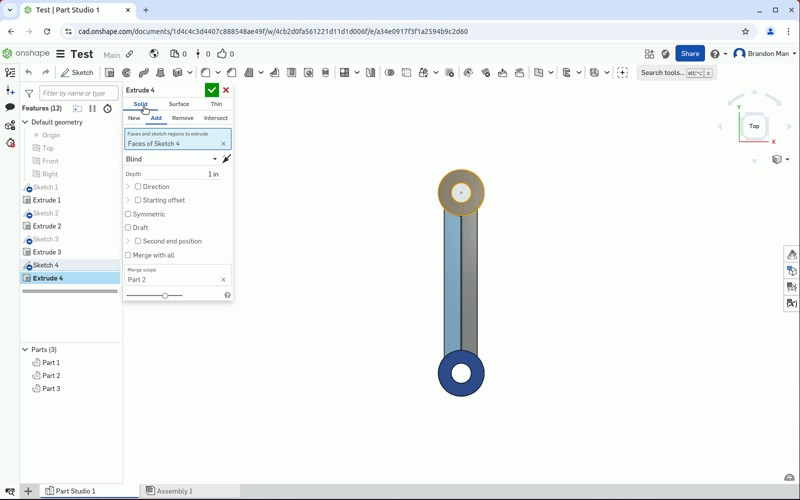
click(143, 106)
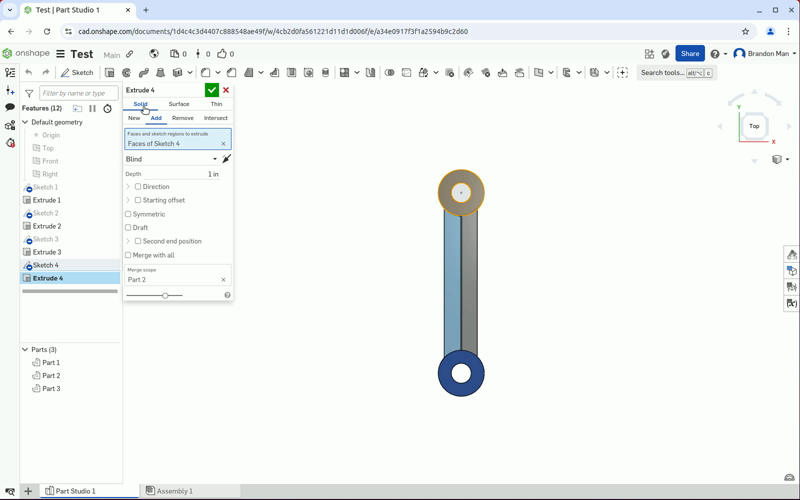
mouse_move(137, 120)
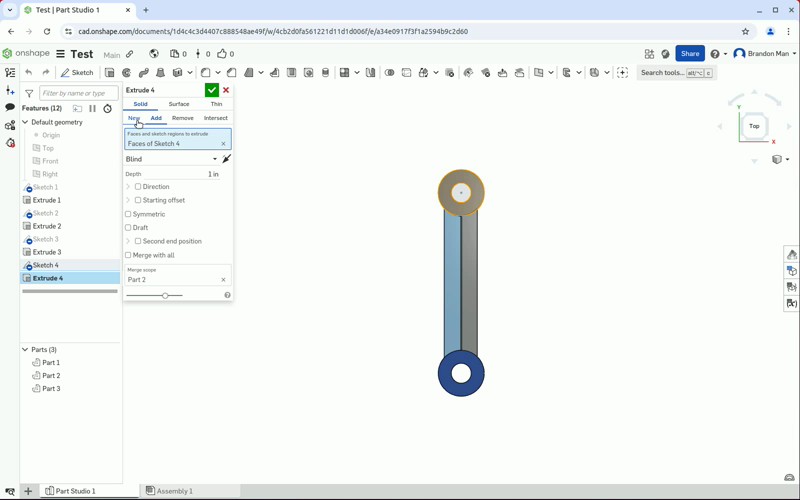
click(137, 120)
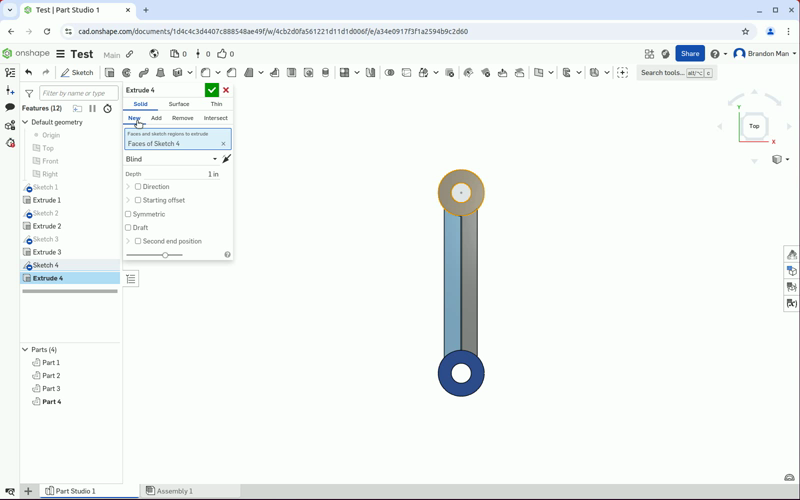
key(tab, 4)
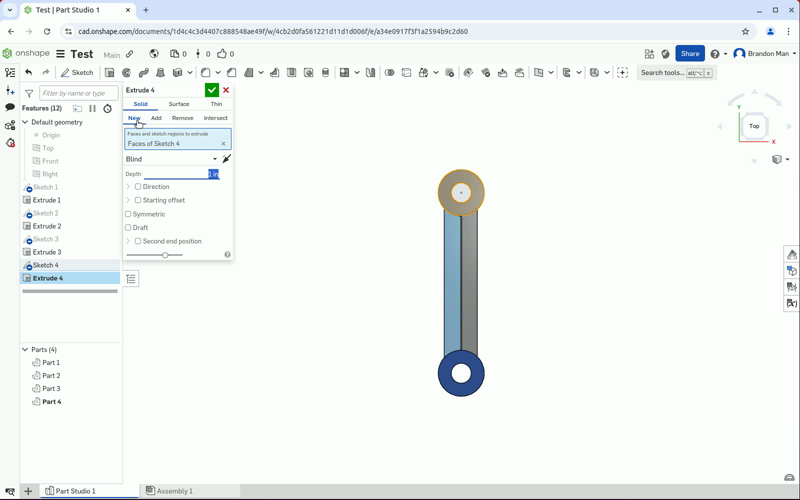
text(6.258)
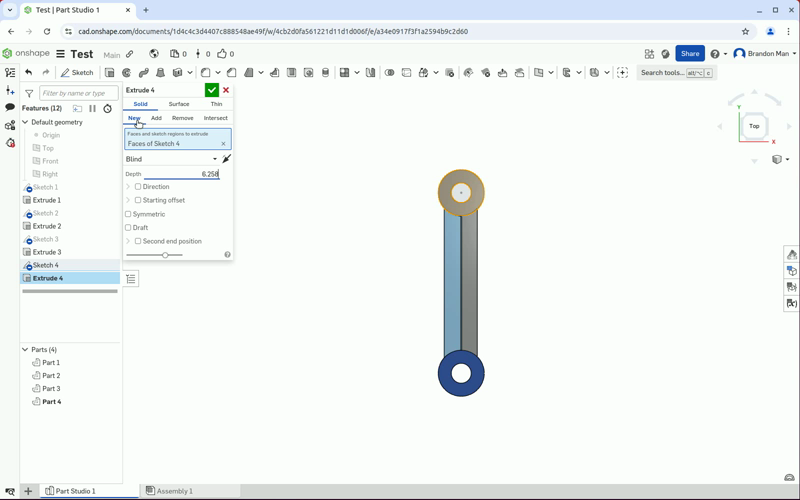
key(tab, 3)
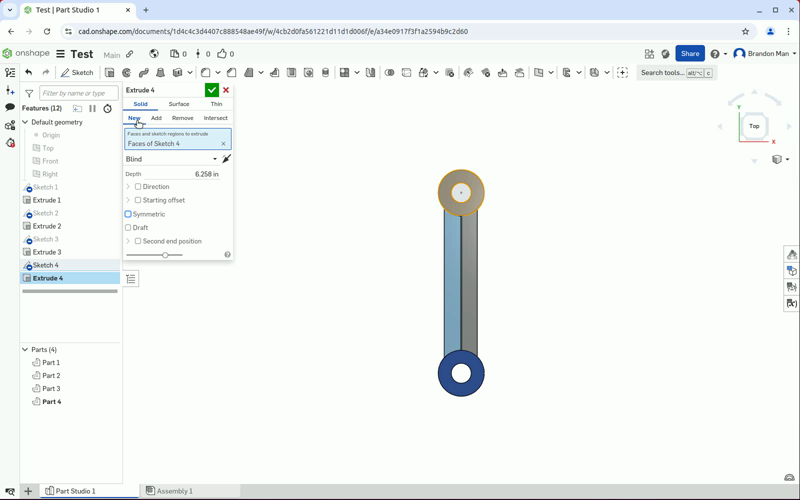
key(space)
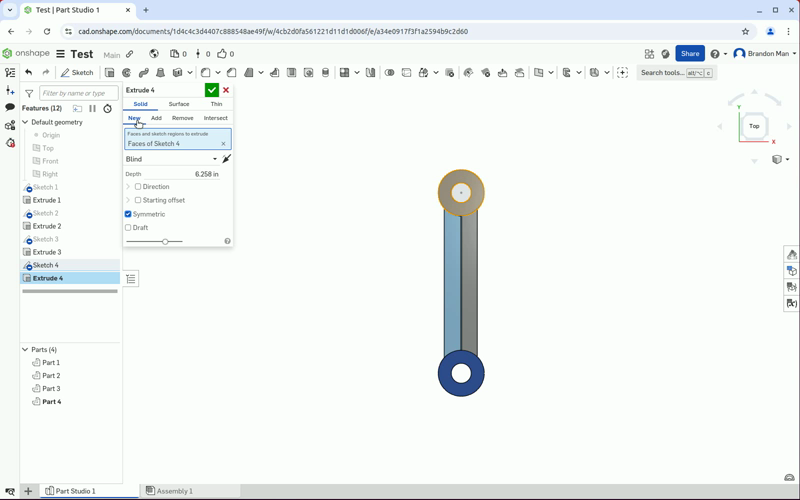
key(enter)
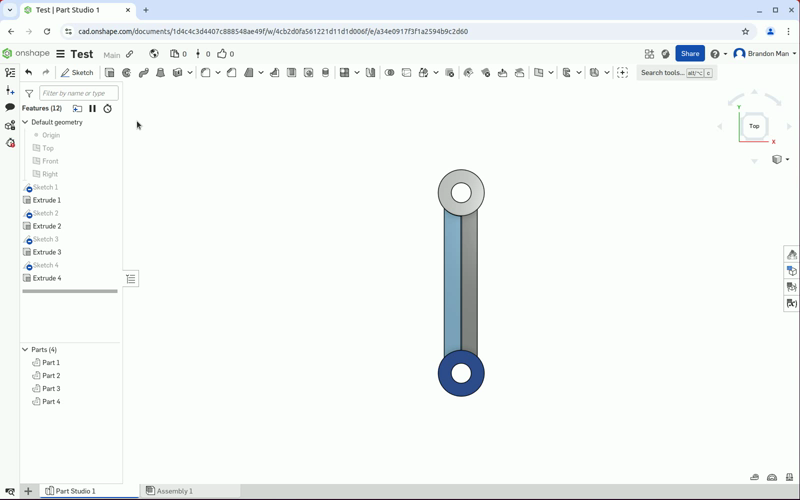
key(shift+h)
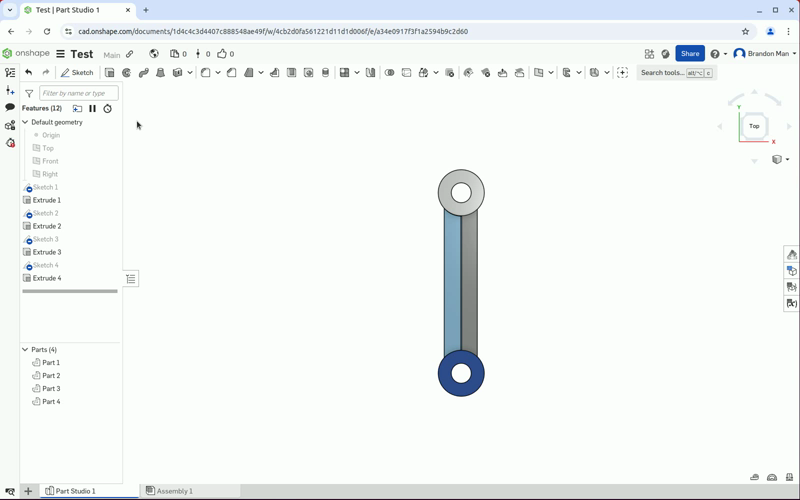
key(shift+h)
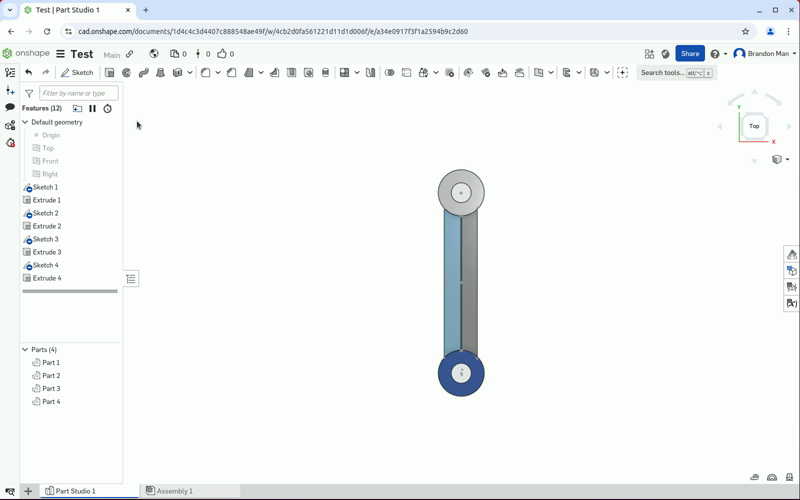
key(shift+7)
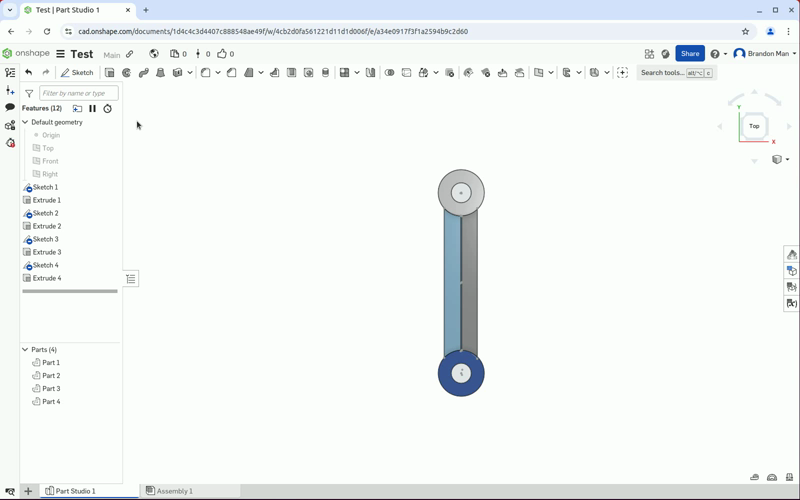
key(up, 3)
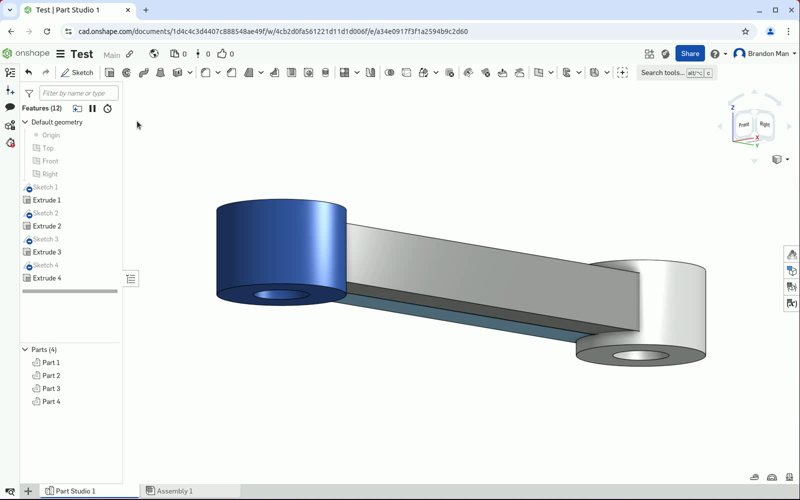
key(left, 3)
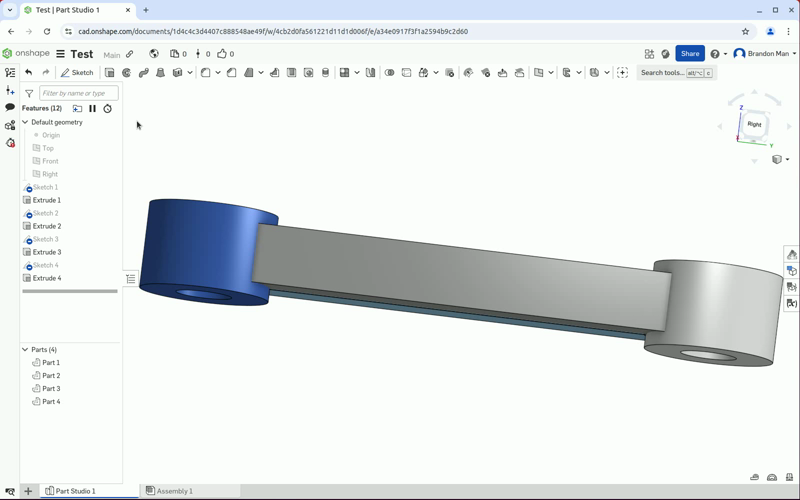
key(right, 3)
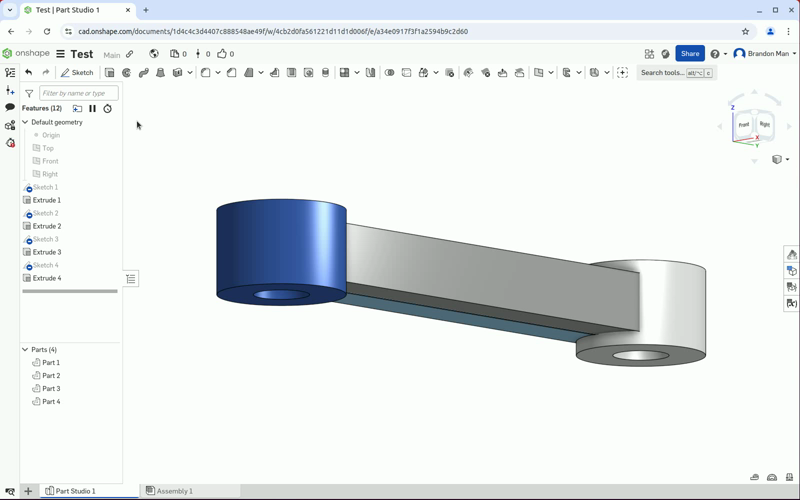
key(down, 3)
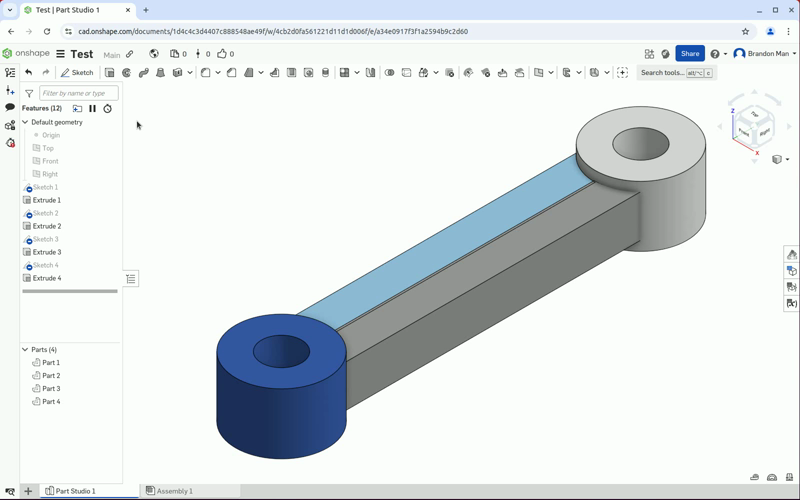
mouse_move(73, 189)
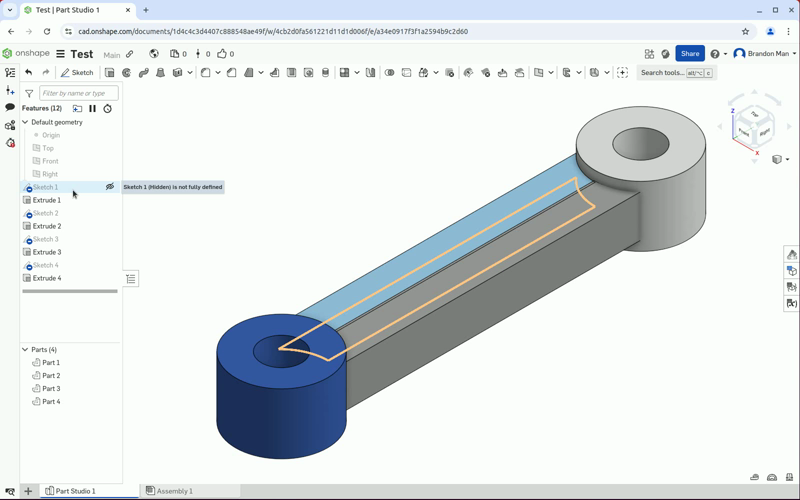
click(73, 189)